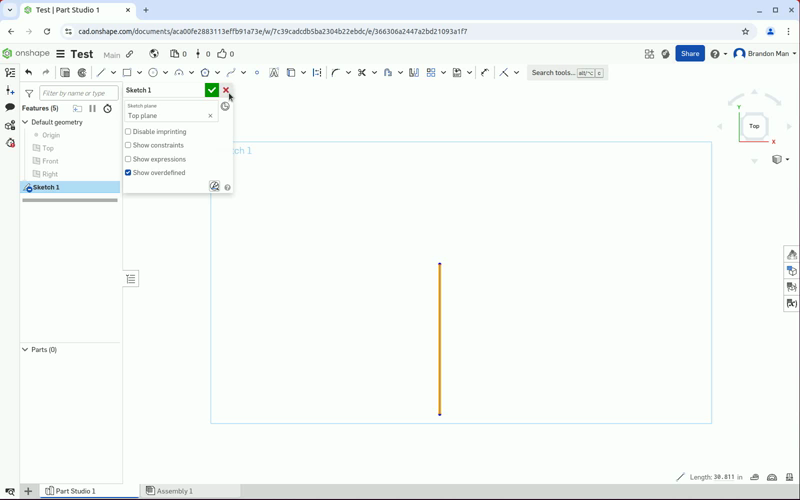
key(shift+h)
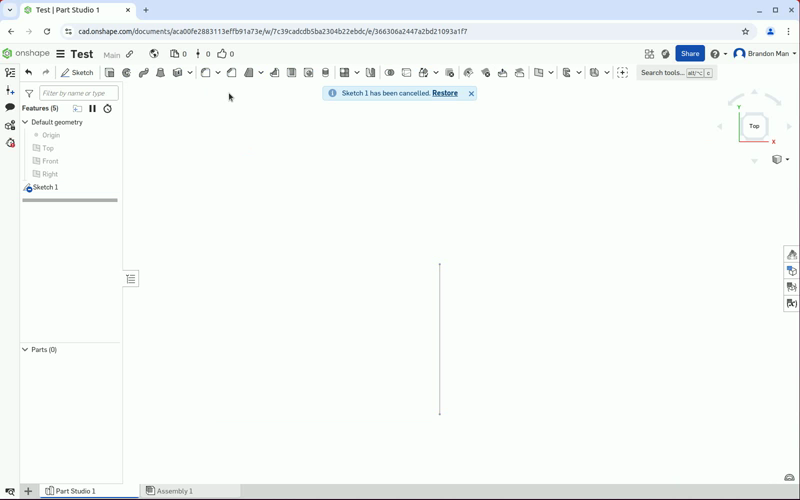
key(shift+s)
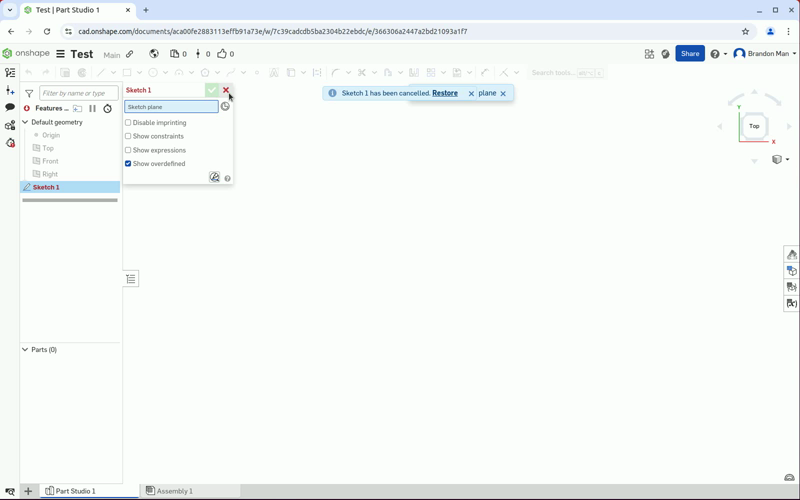
mouse_move(73, 150)
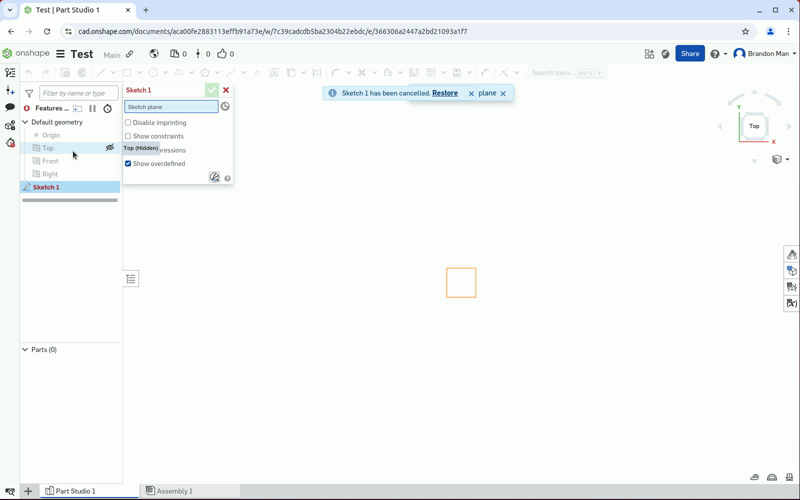
click(73, 150)
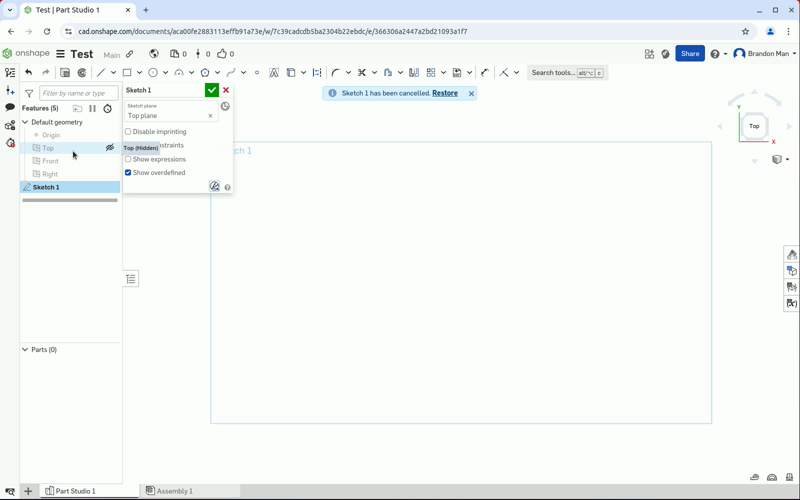
mouse_move(73, 352)
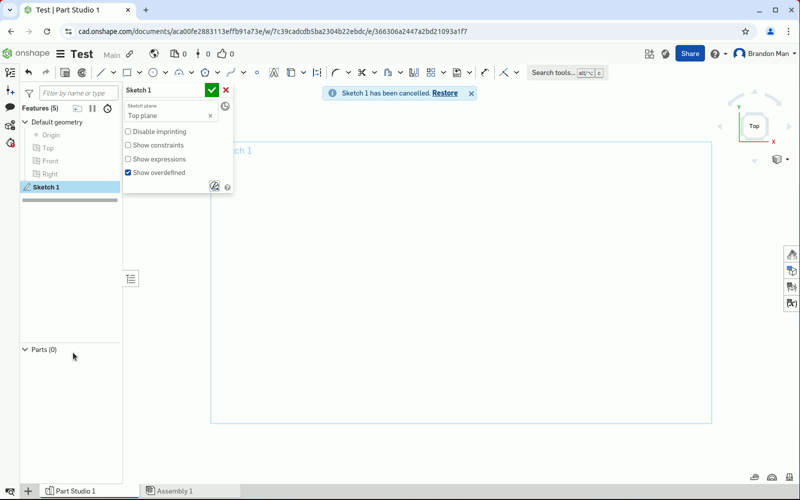
key(y)
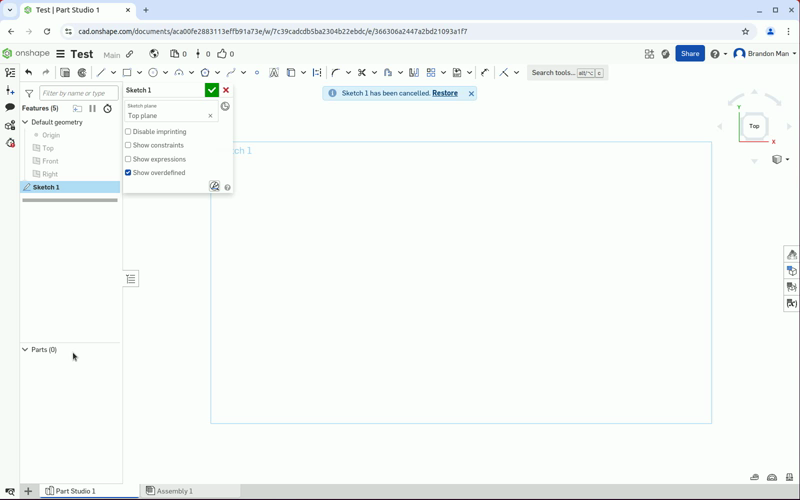
key(l)
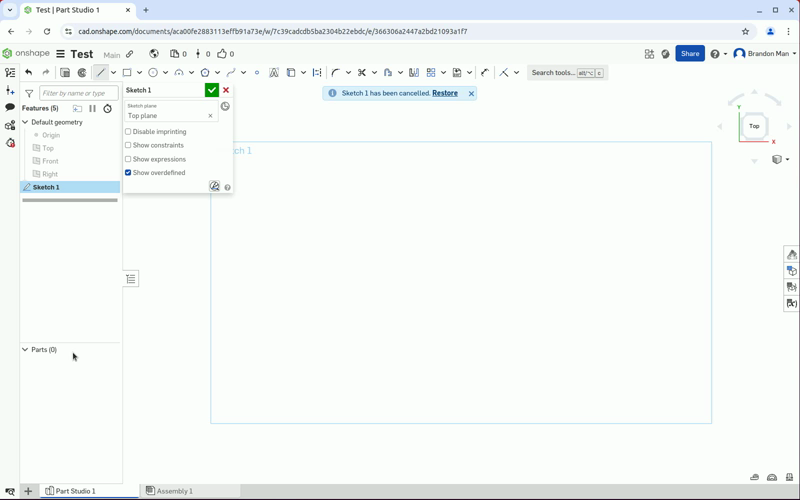
key_down(shift)
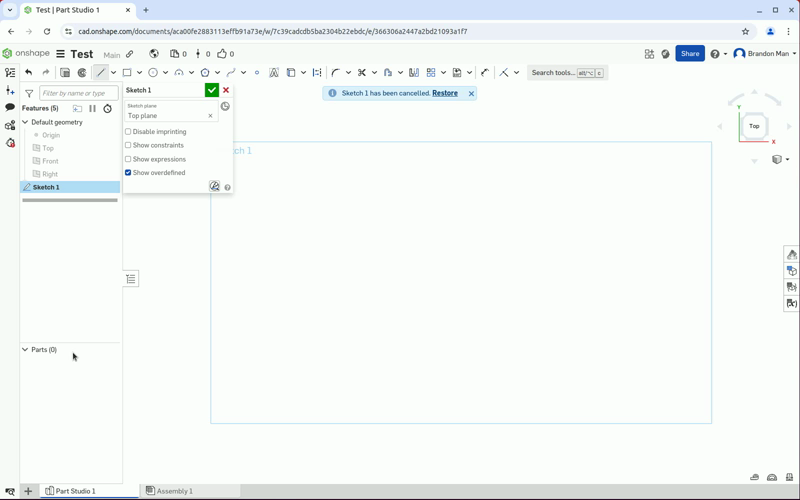
mouse_move(375, 380)
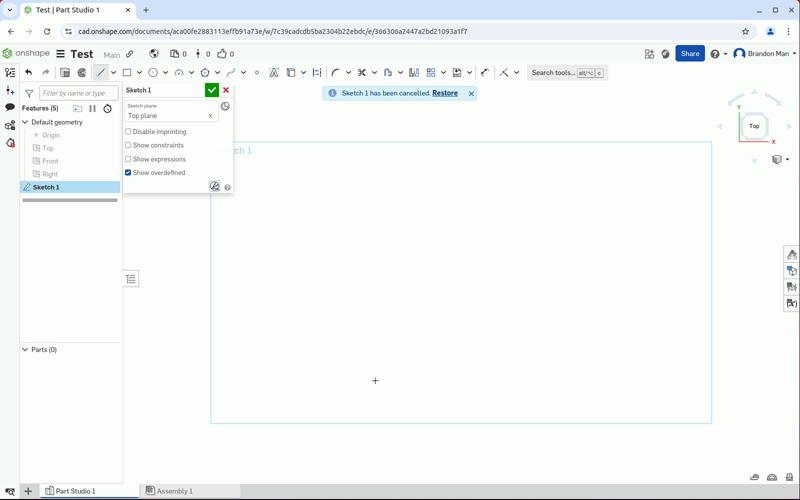
click(375, 380)
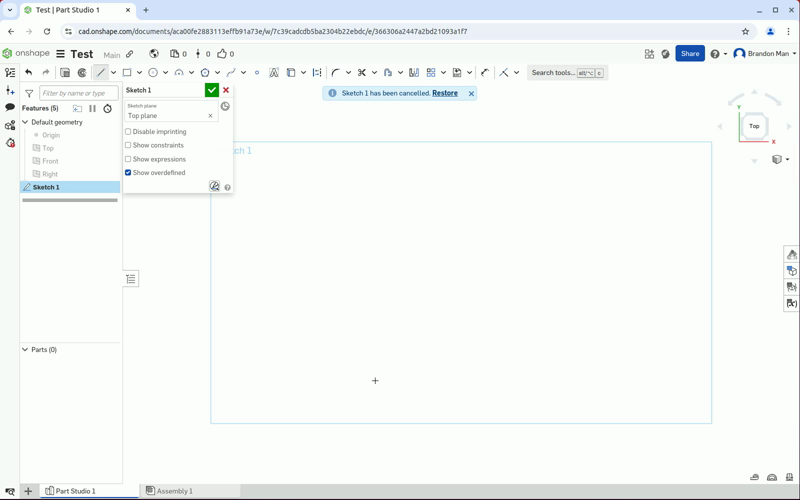
key_up(shift)
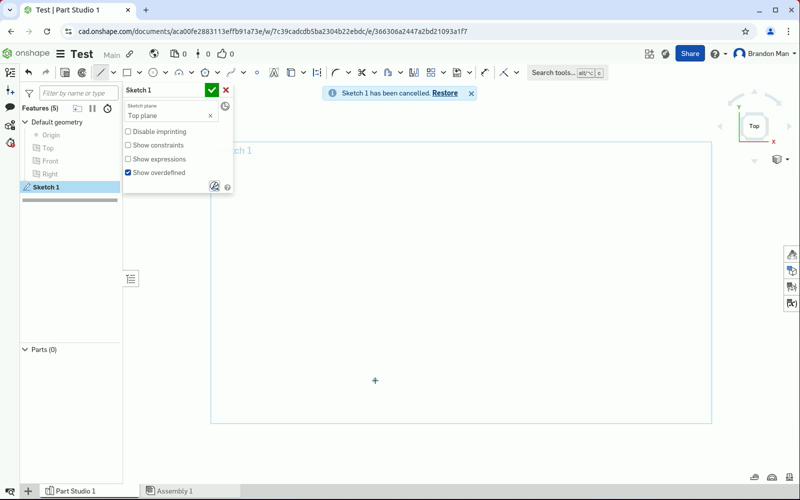
key_down(shift)
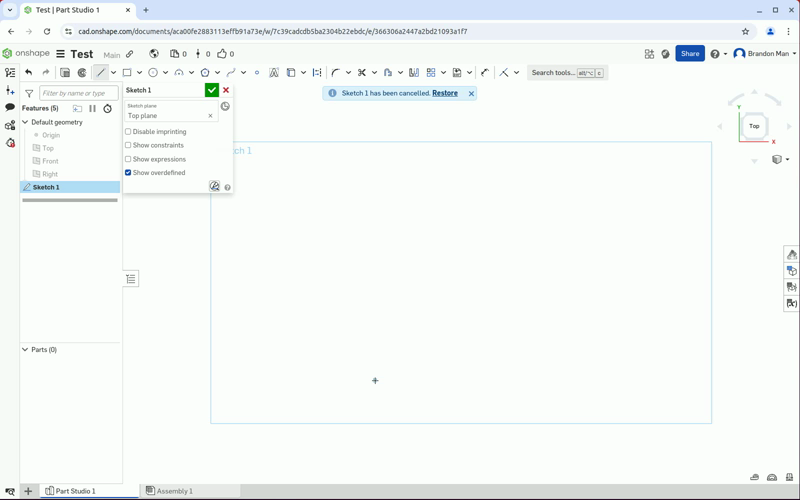
mouse_move(405, 380)
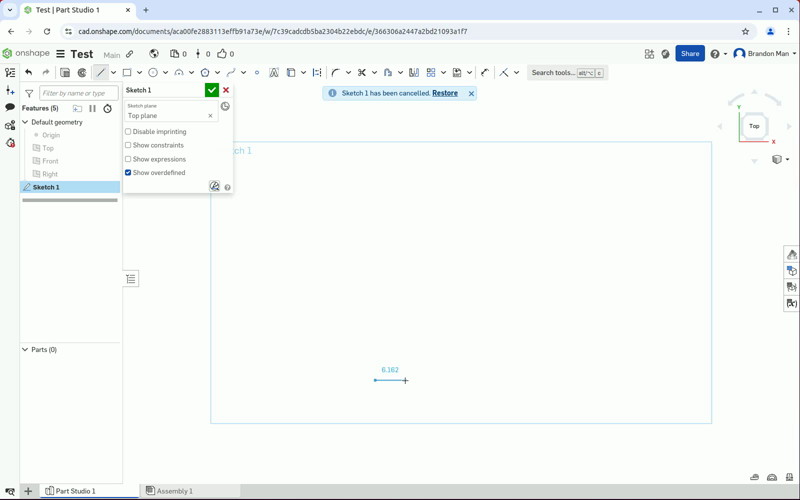
mouse_move(383, 380)
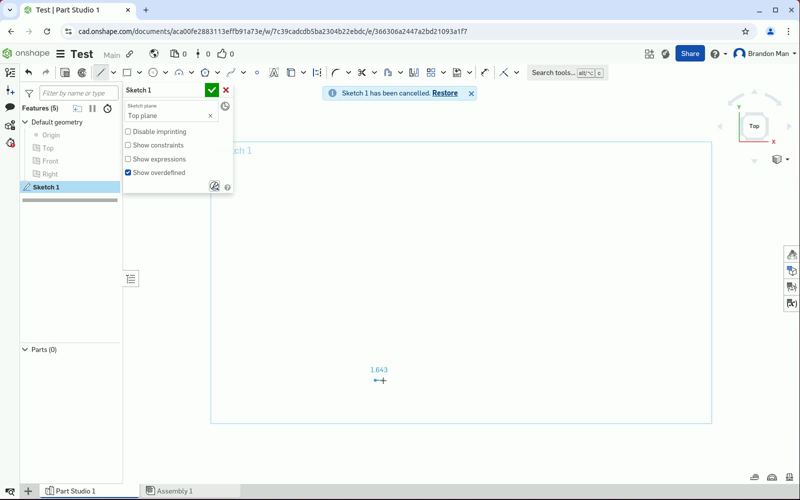
click(383, 380)
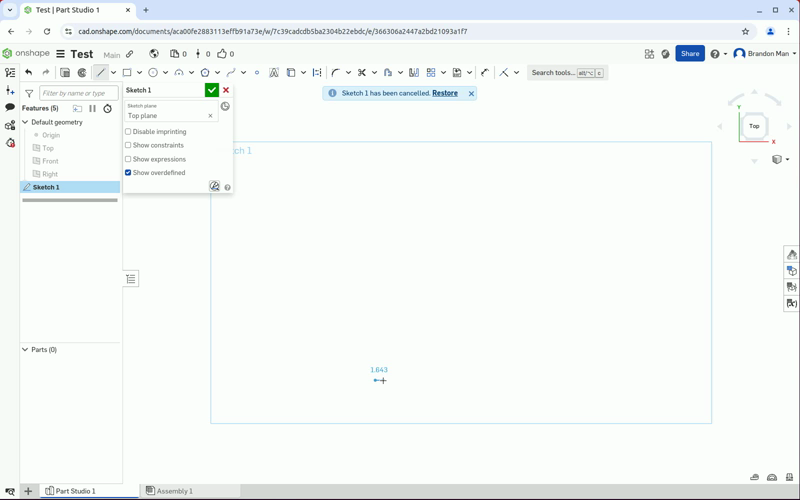
key_up(shift)
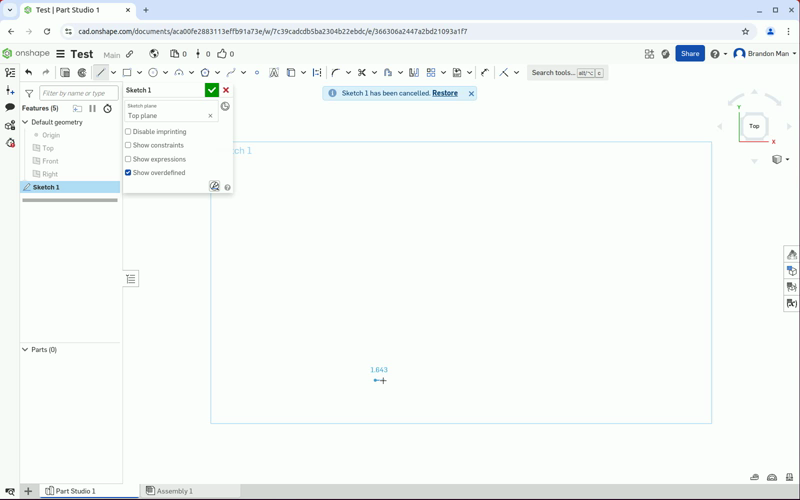
key_down(shift)
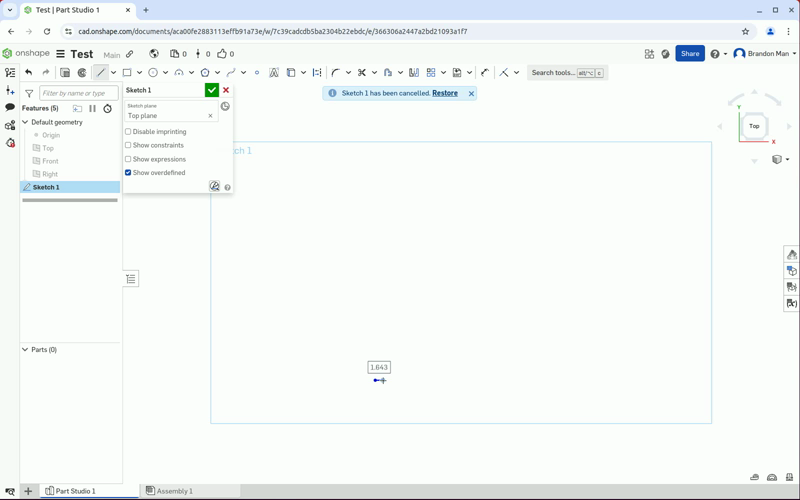
mouse_move(383, 282)
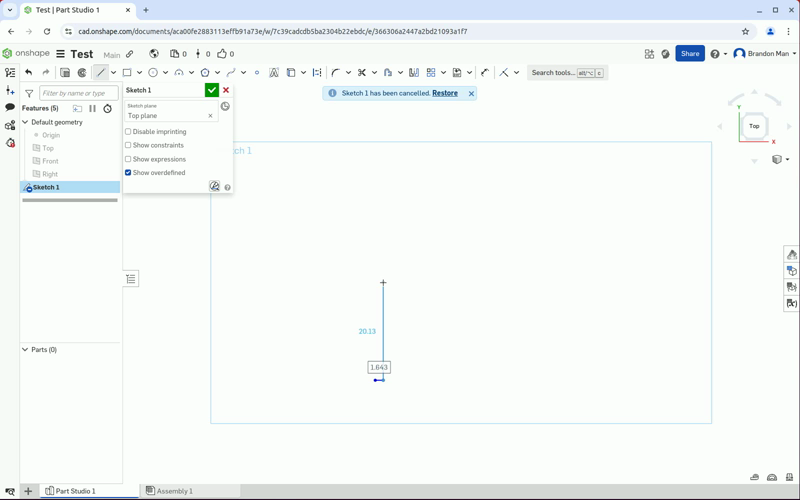
click(383, 282)
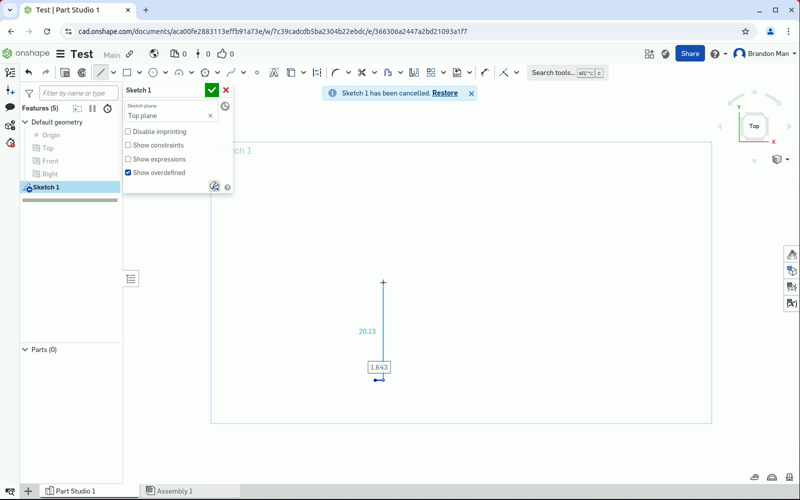
key_up(shift)
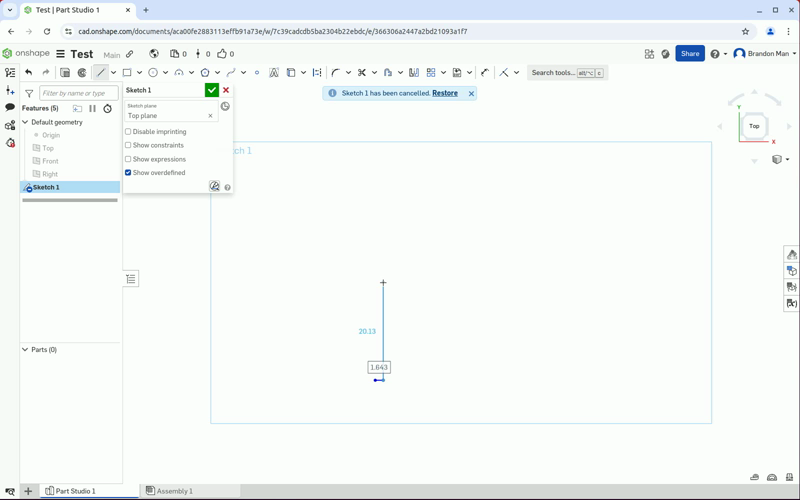
key_down(shift)
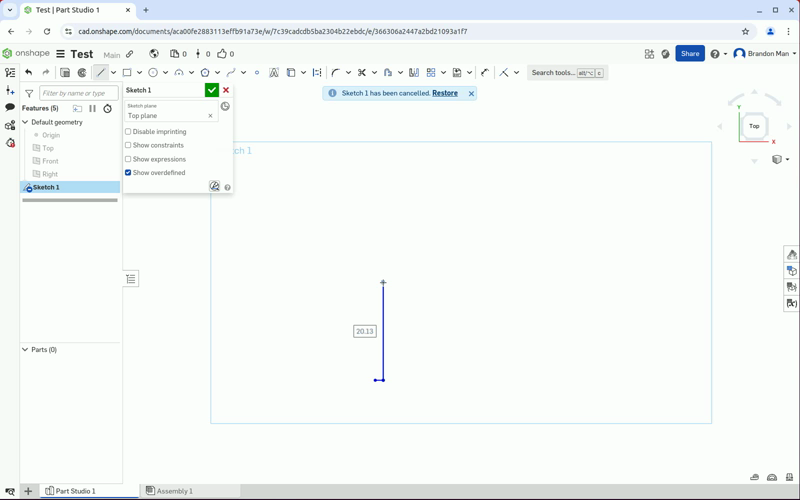
mouse_move(383, 205)
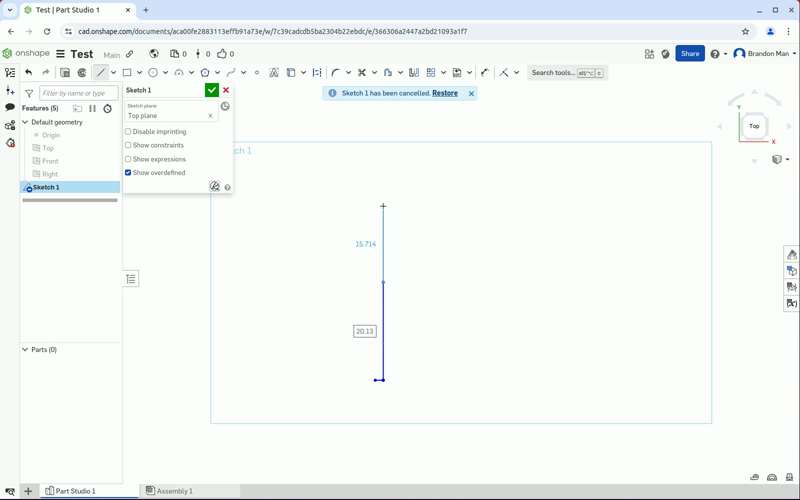
click(383, 205)
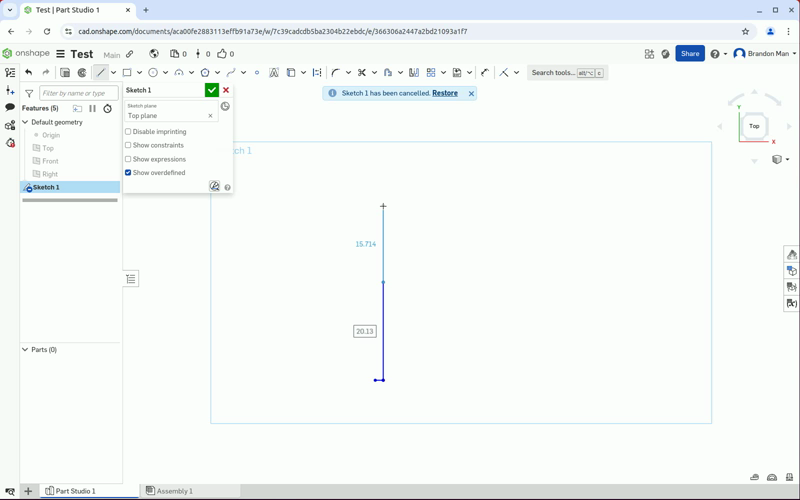
key_up(shift)
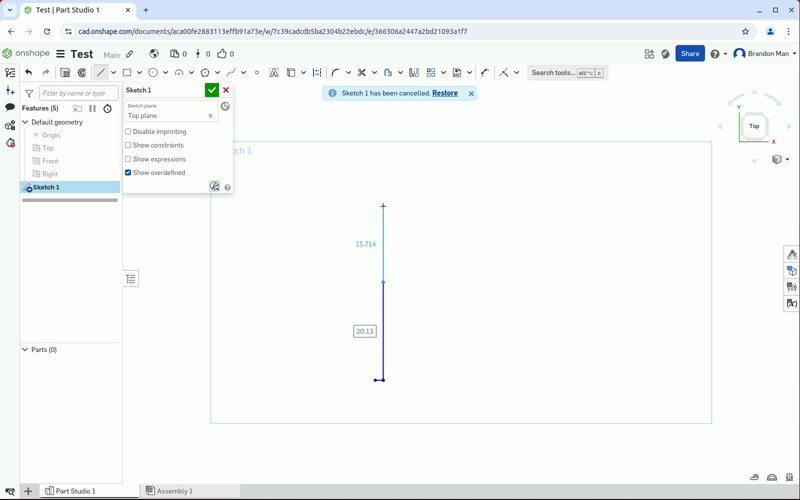
key_down(shift)
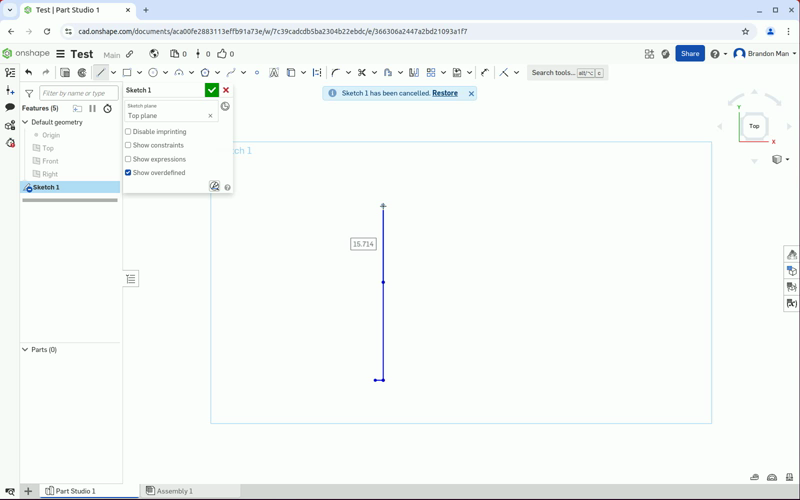
mouse_move(459, 205)
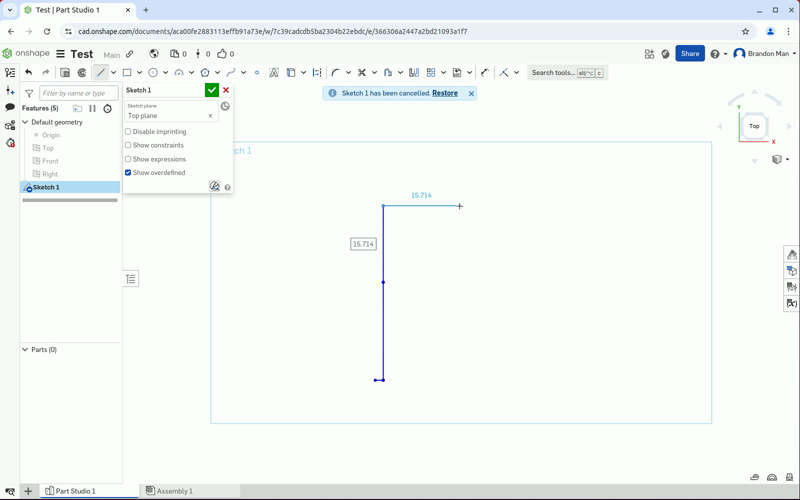
click(459, 205)
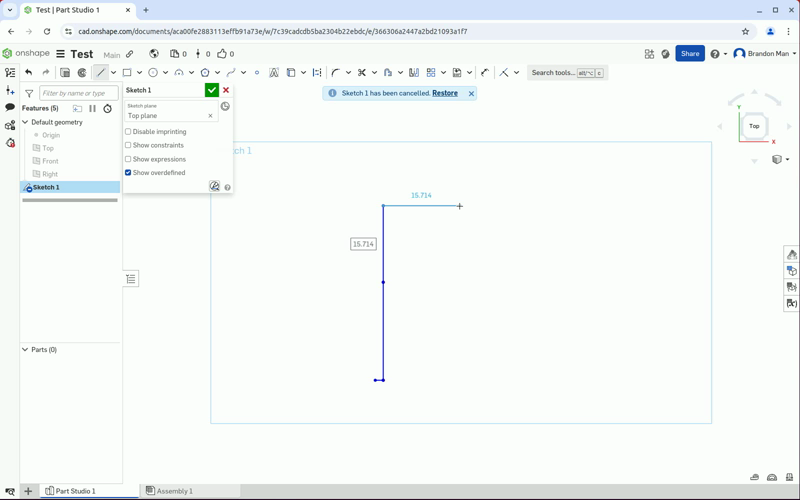
key_up(shift)
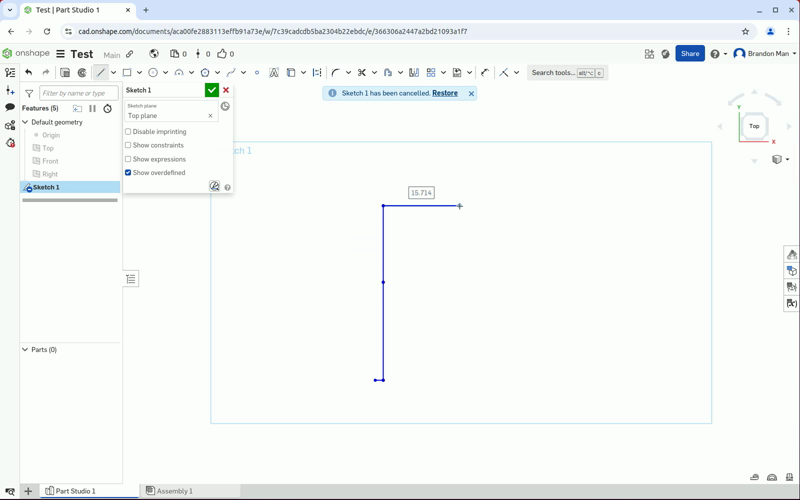
key_down(shift)
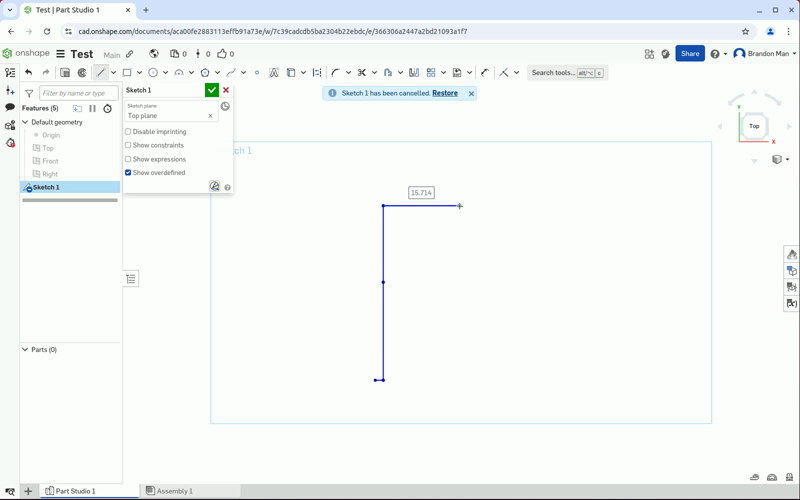
mouse_move(557, 205)
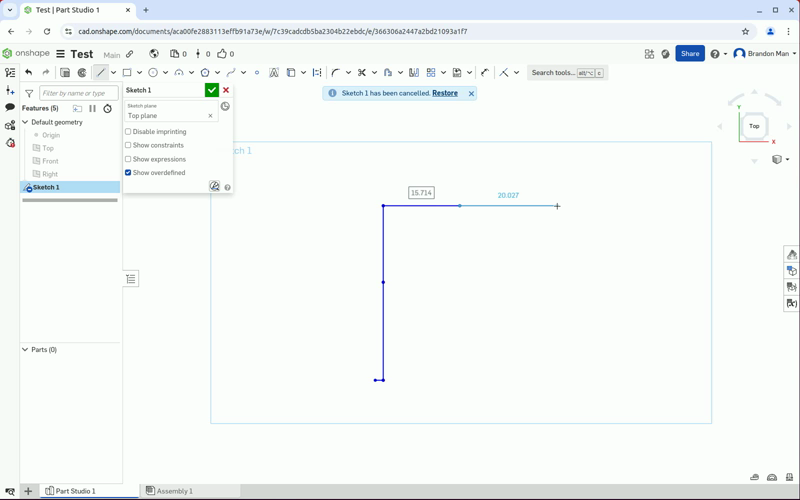
click(557, 205)
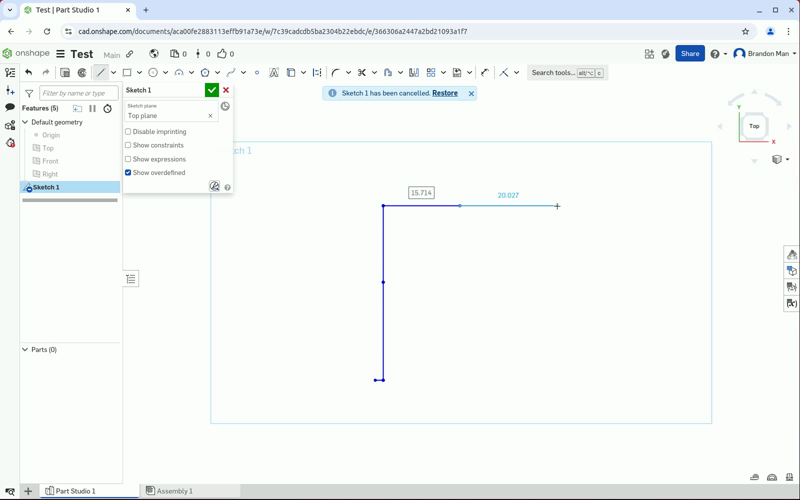
key_up(shift)
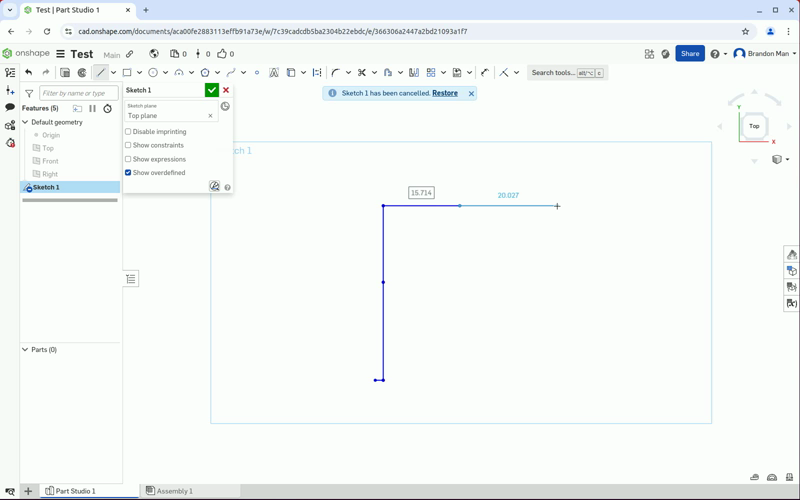
key_down(shift)
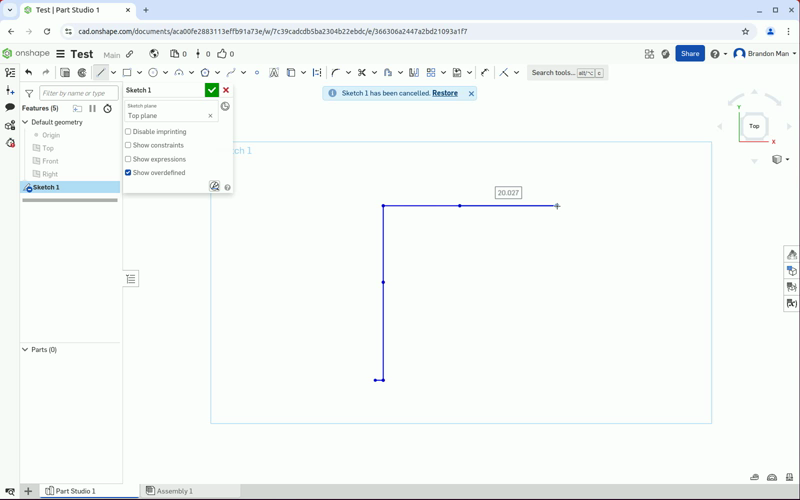
mouse_move(587, 205)
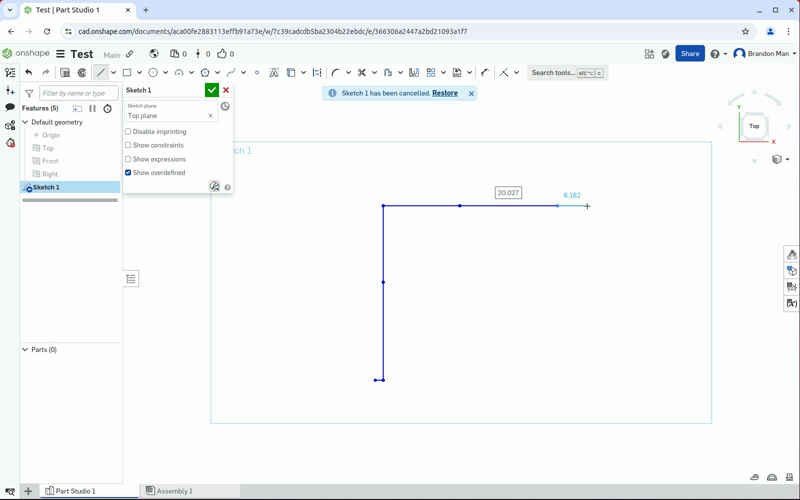
mouse_move(557, 198)
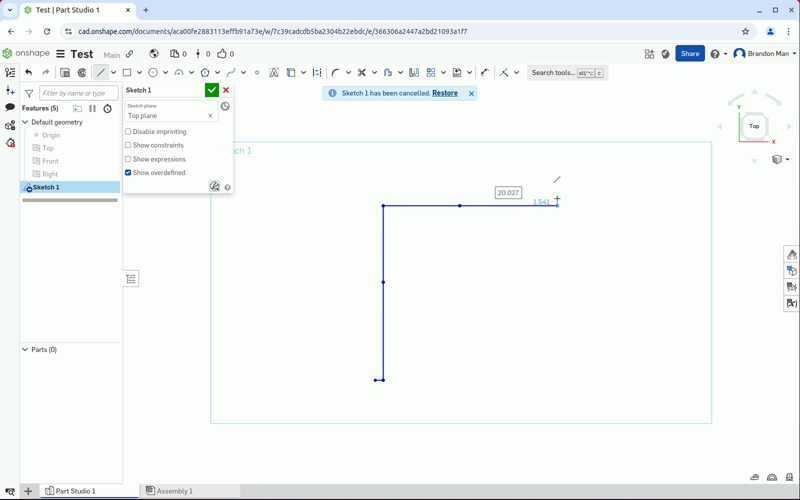
click(557, 198)
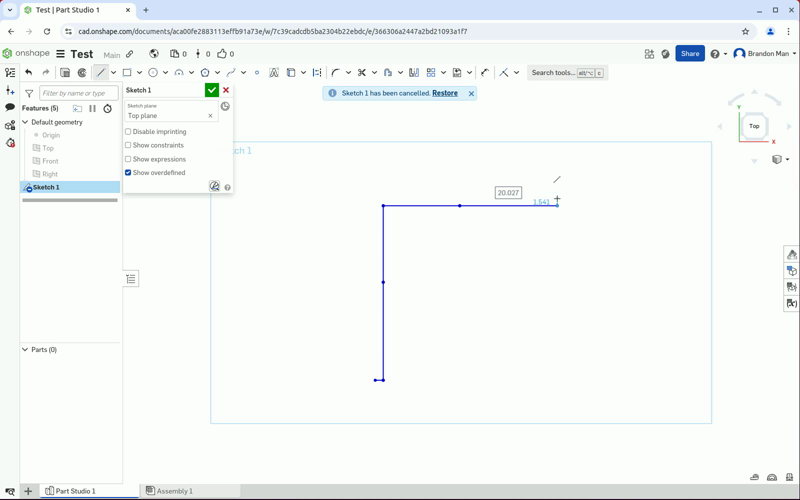
key_up(shift)
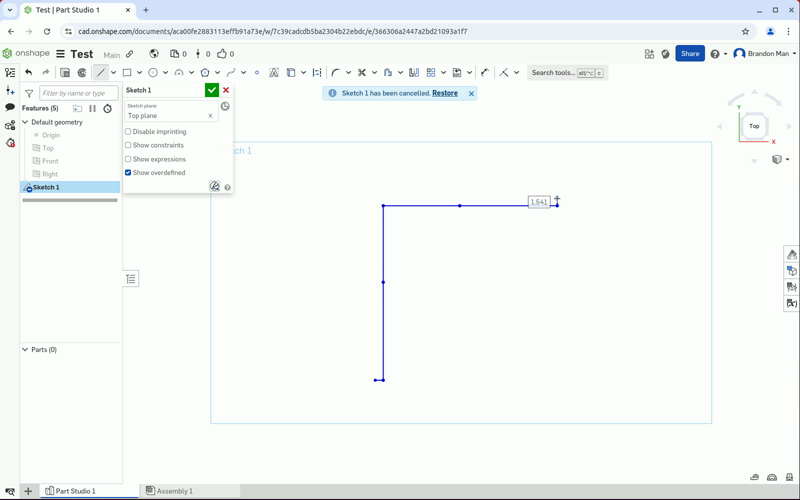
key_down(shift)
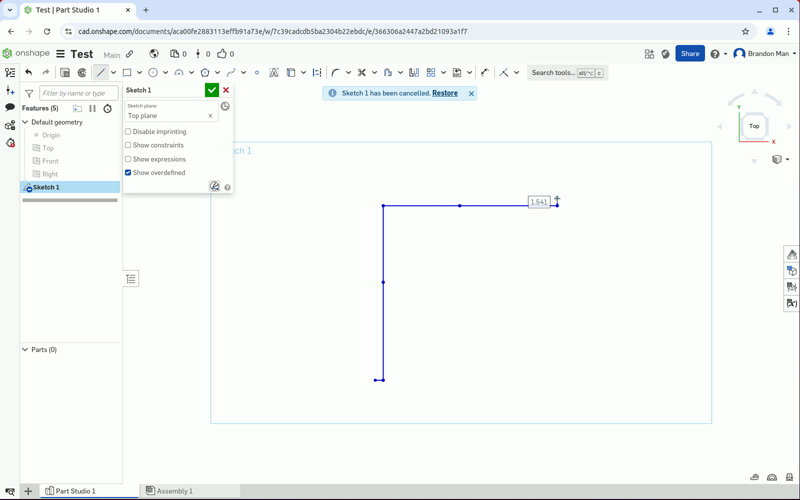
mouse_move(459, 198)
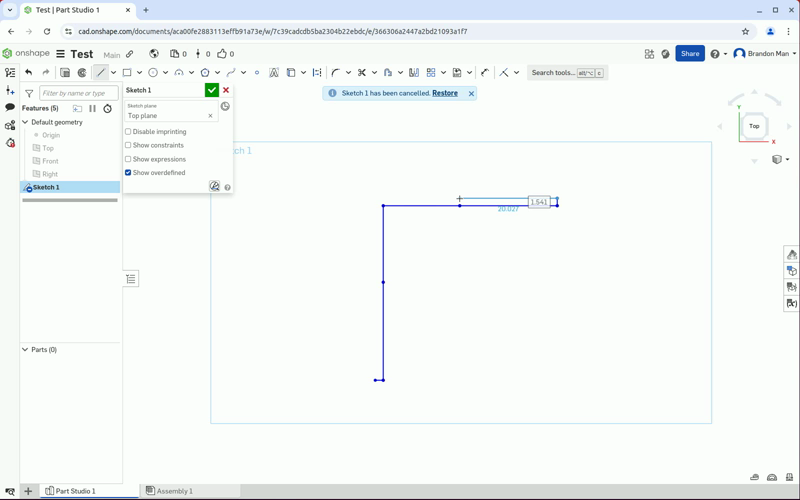
click(459, 198)
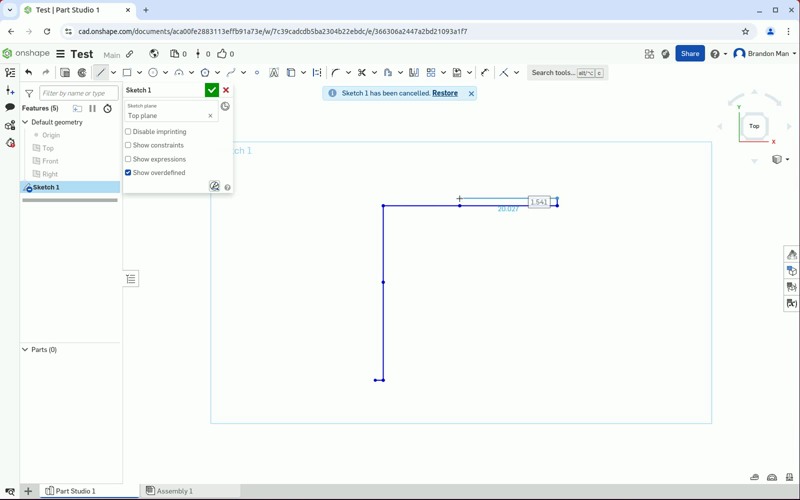
key_up(shift)
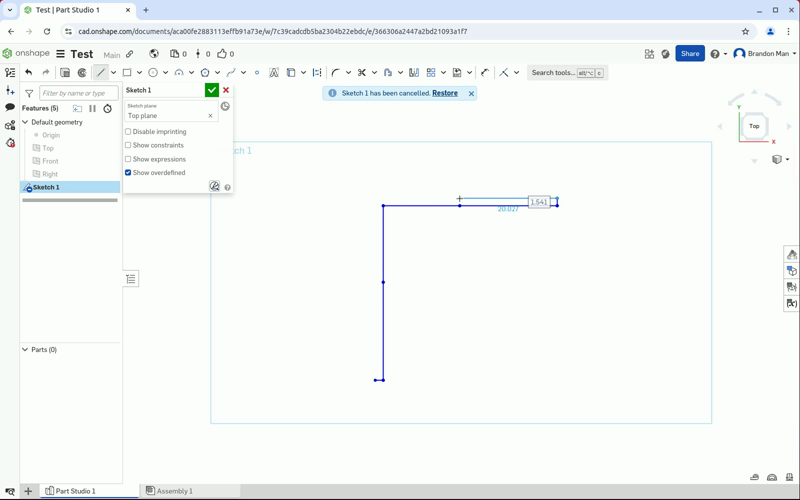
key_down(shift)
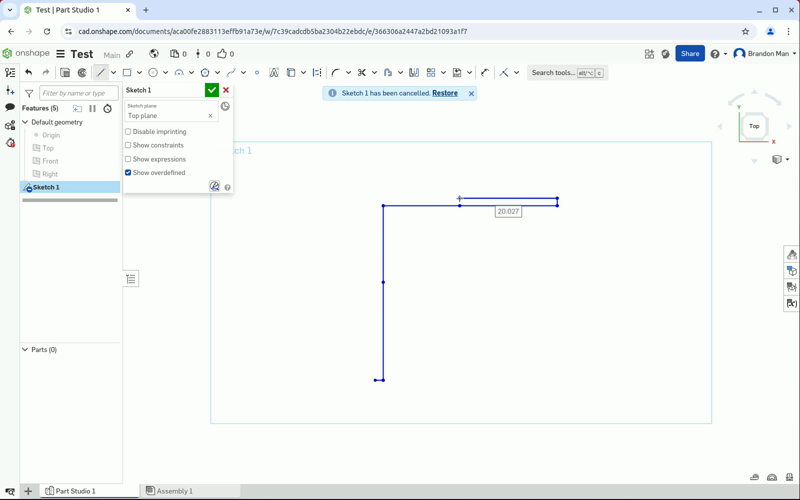
mouse_move(375, 198)
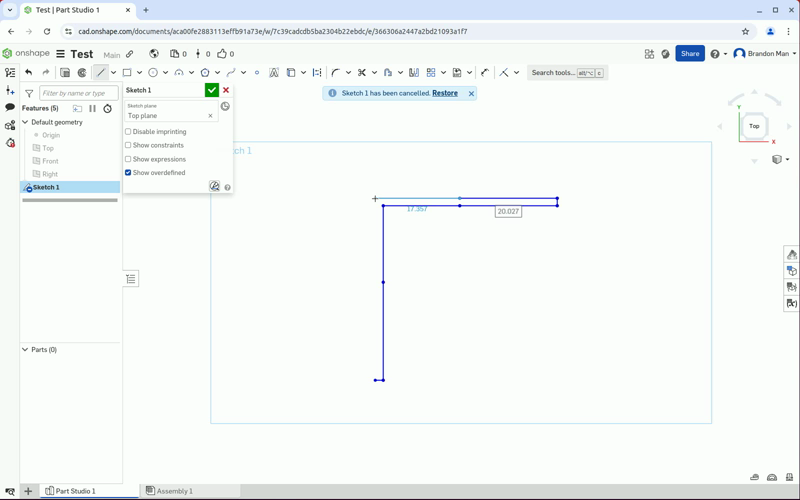
click(375, 198)
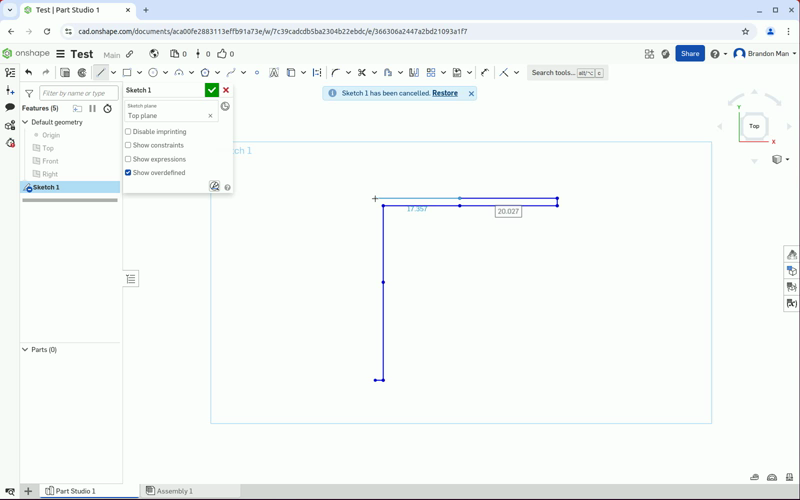
key_up(shift)
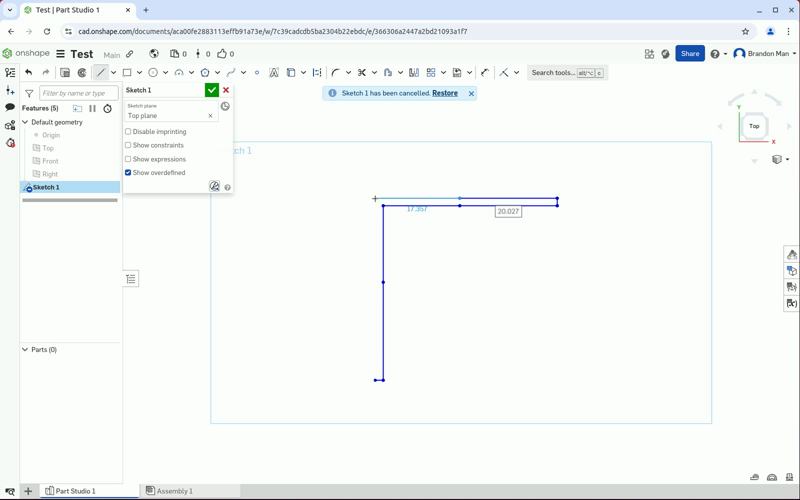
key_down(shift)
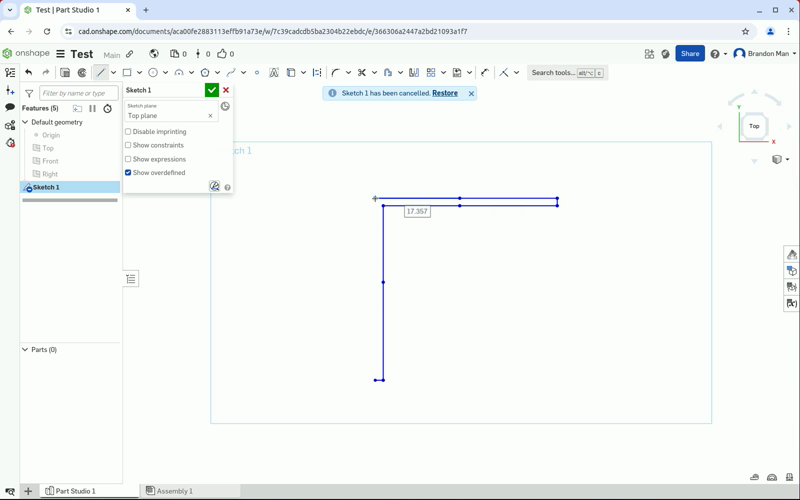
mouse_move(375, 282)
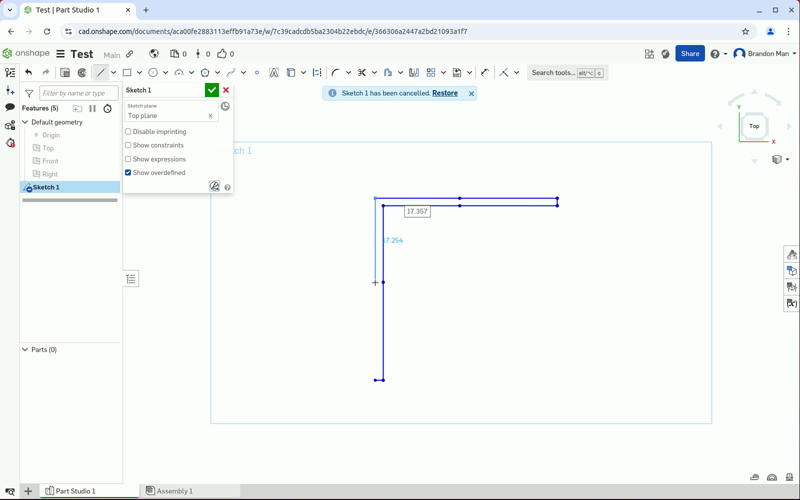
click(375, 282)
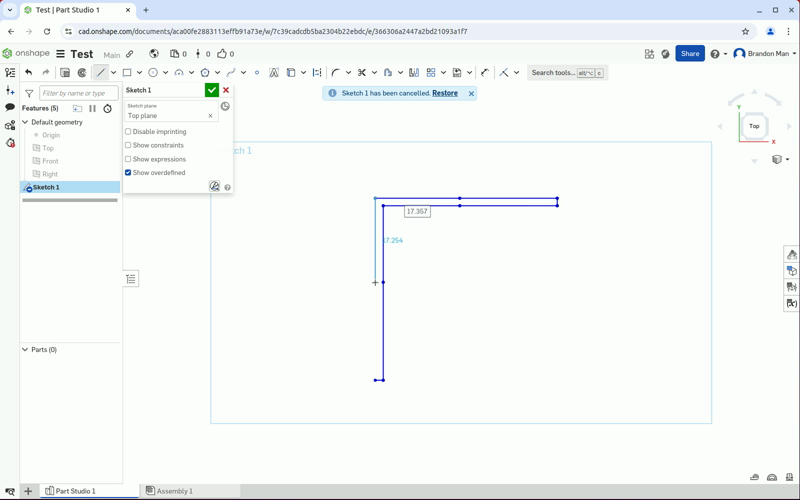
key_up(shift)
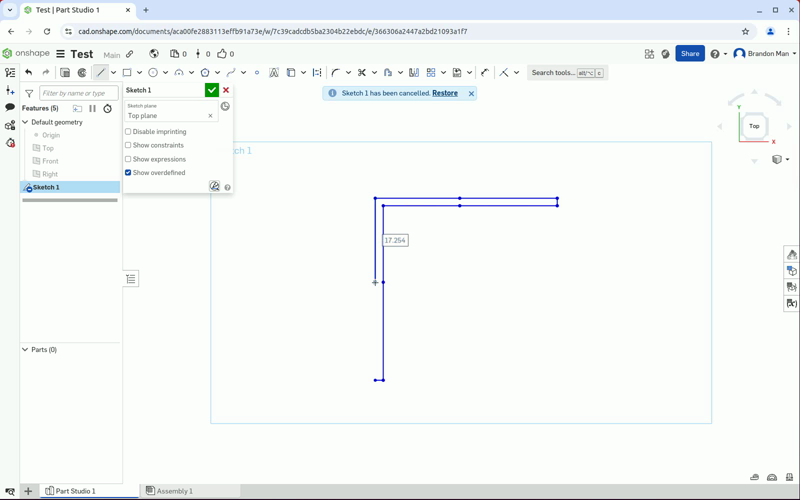
key_down(shift)
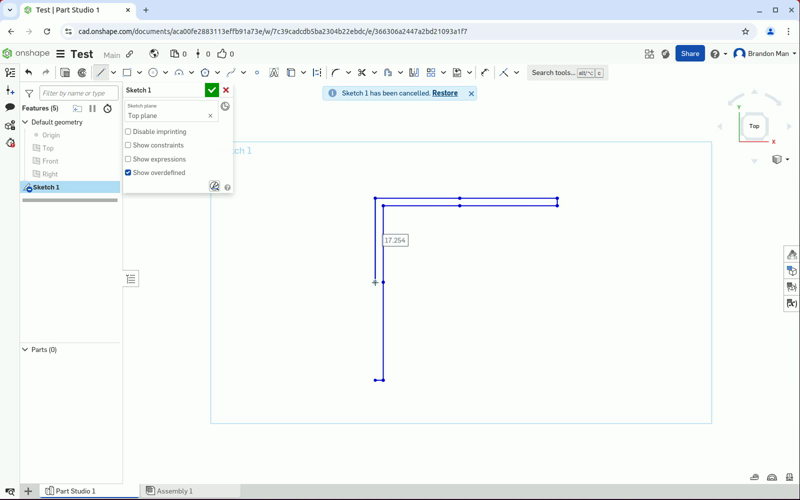
mouse_move(375, 380)
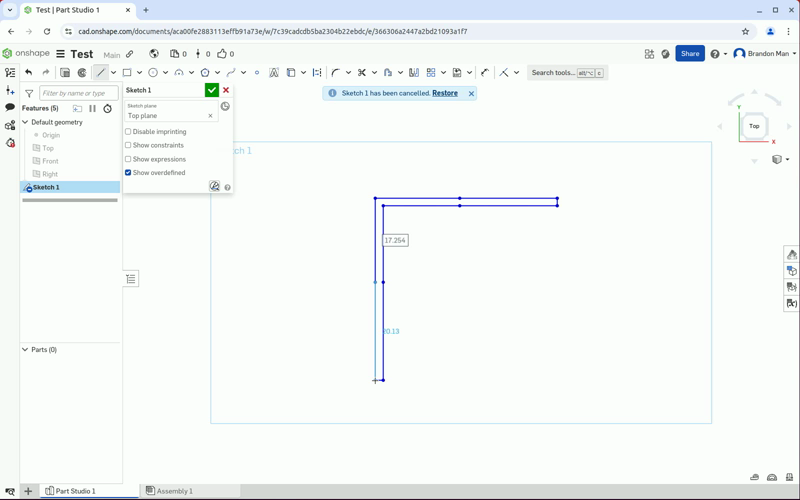
key_up(shift)
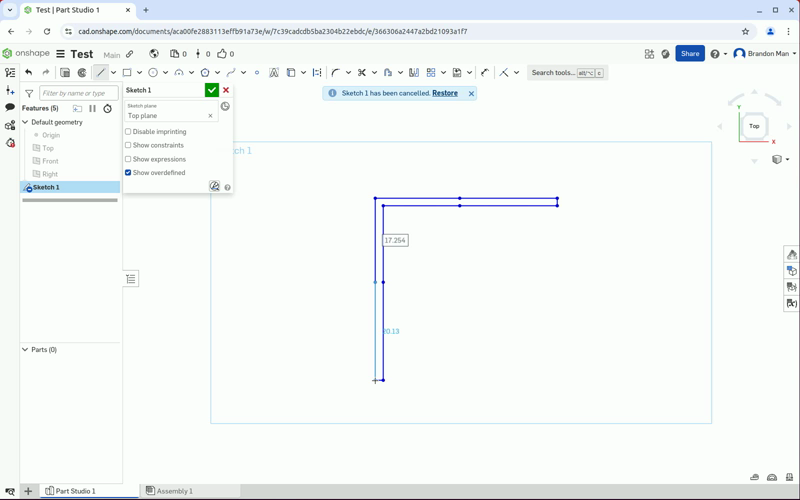
click(375, 380)
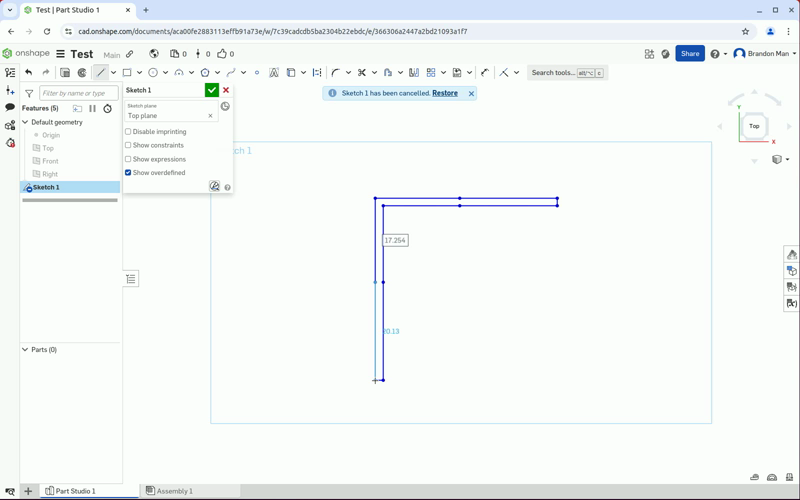
key(esc)
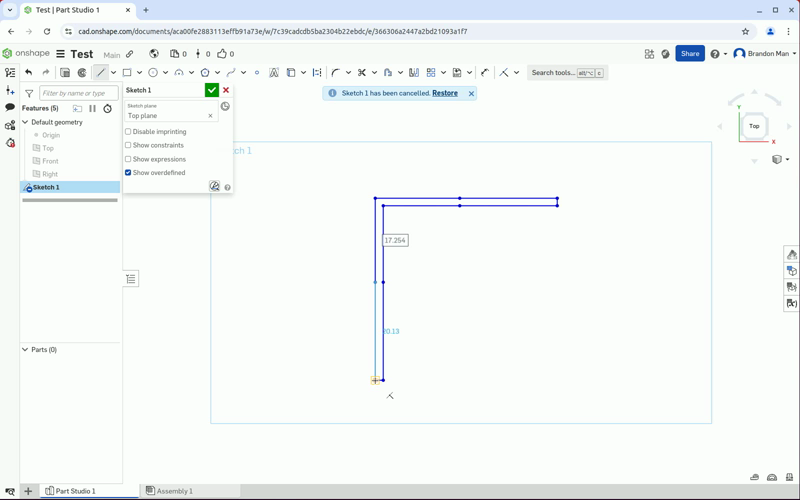
mouse_move(502, 202)
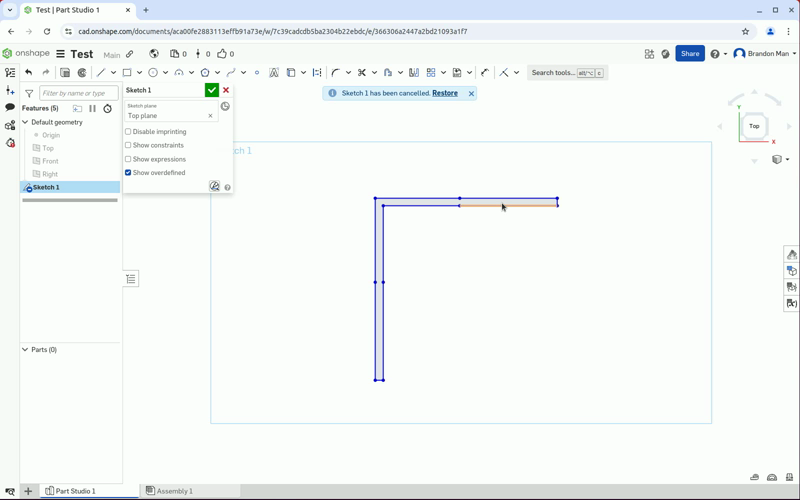
click(502, 202)
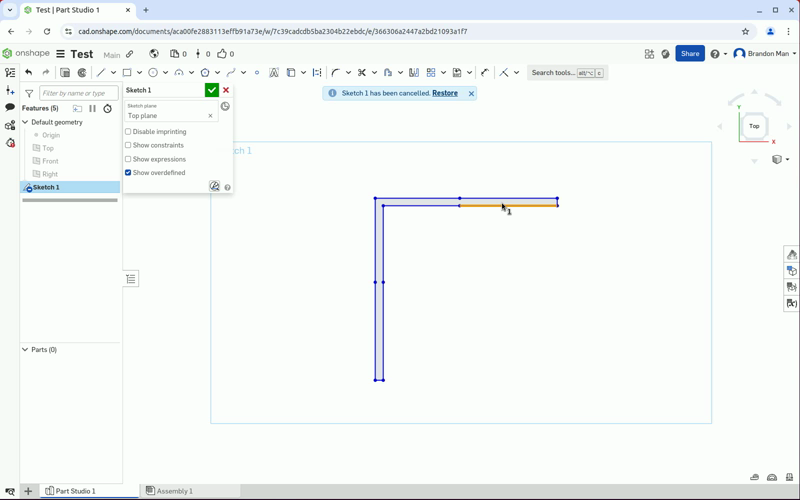
mouse_move(73, 352)
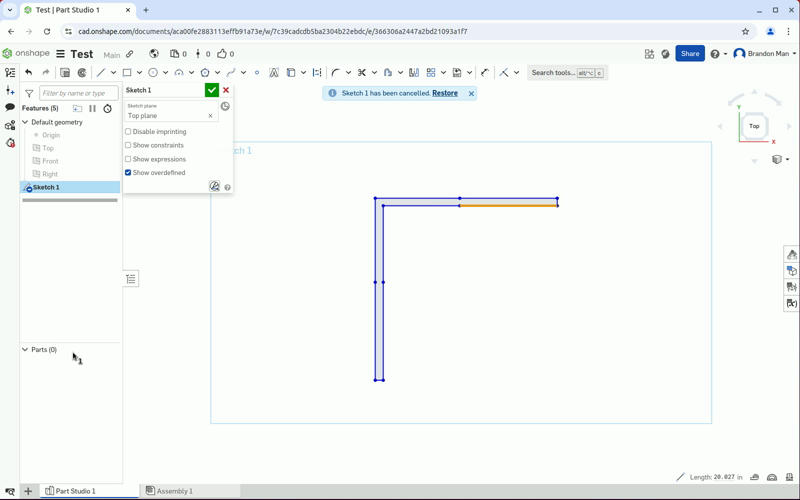
key(shift+y)
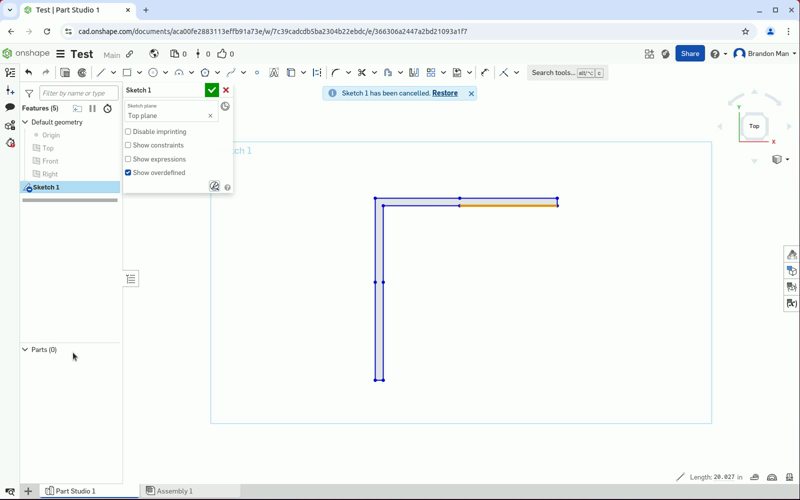
key(shift+e)
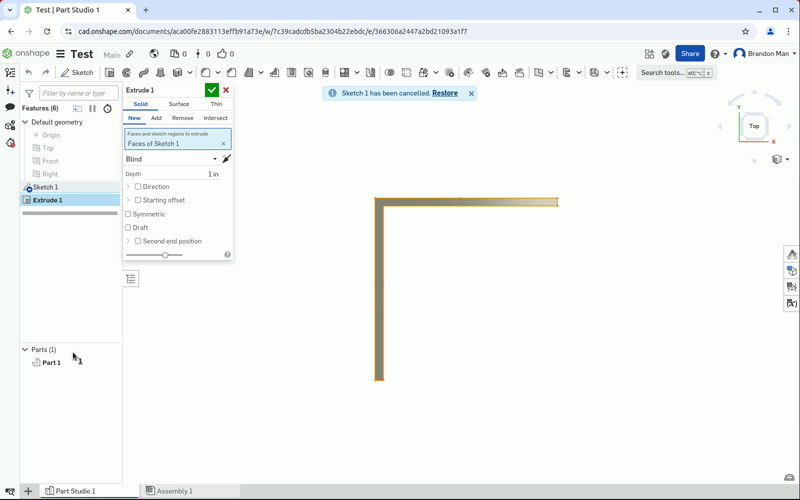
mouse_move(143, 106)
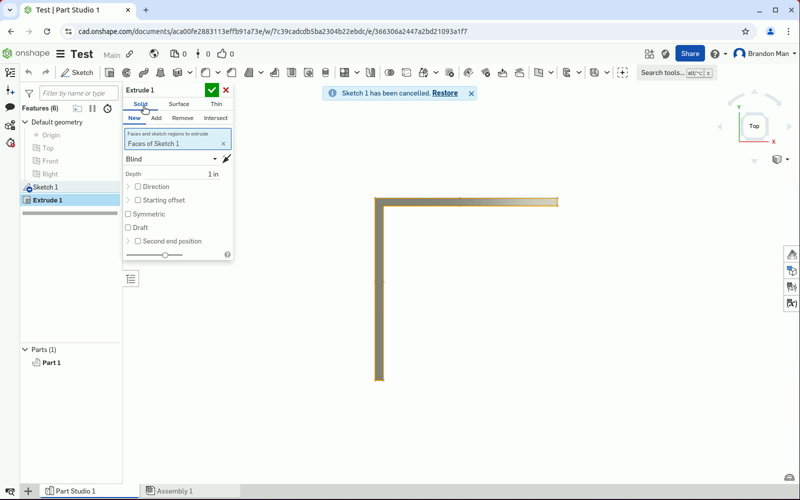
click(143, 106)
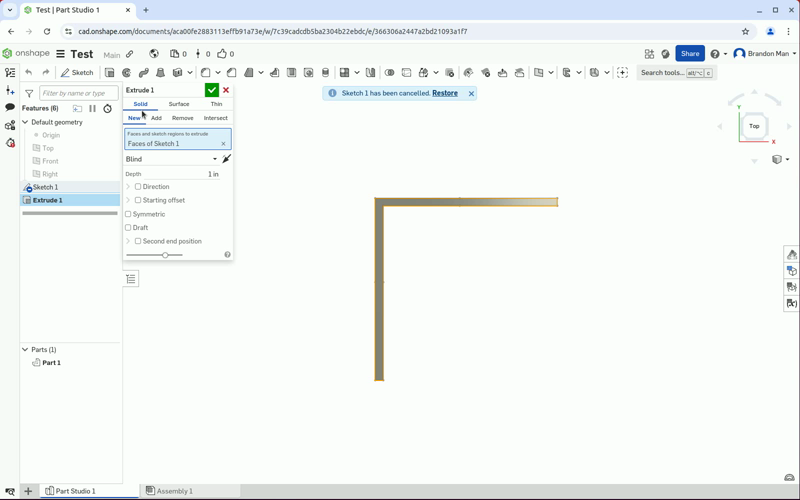
mouse_move(137, 120)
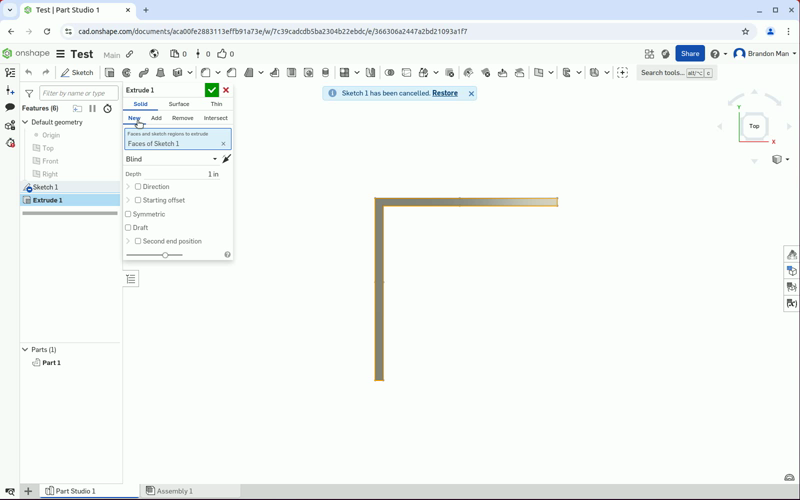
click(137, 120)
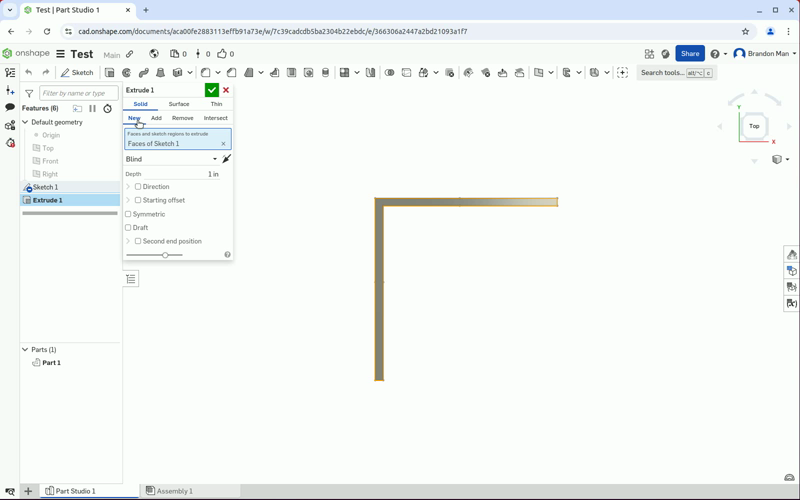
key(tab, 4)
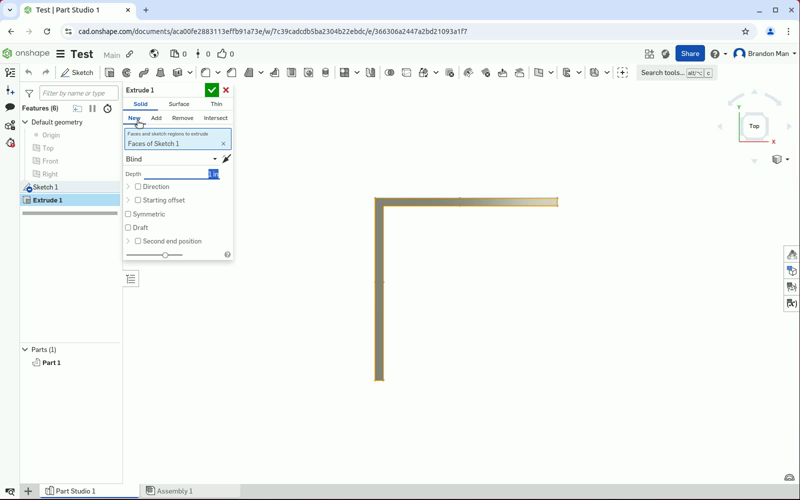
text(-23.108)
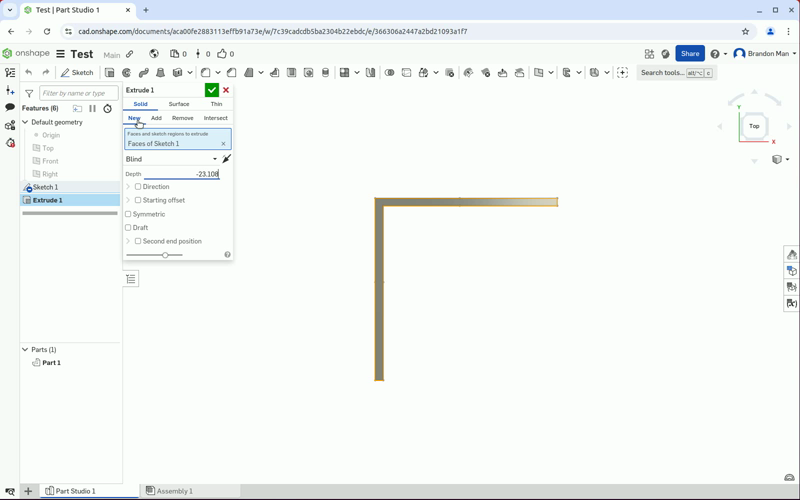
key(enter)
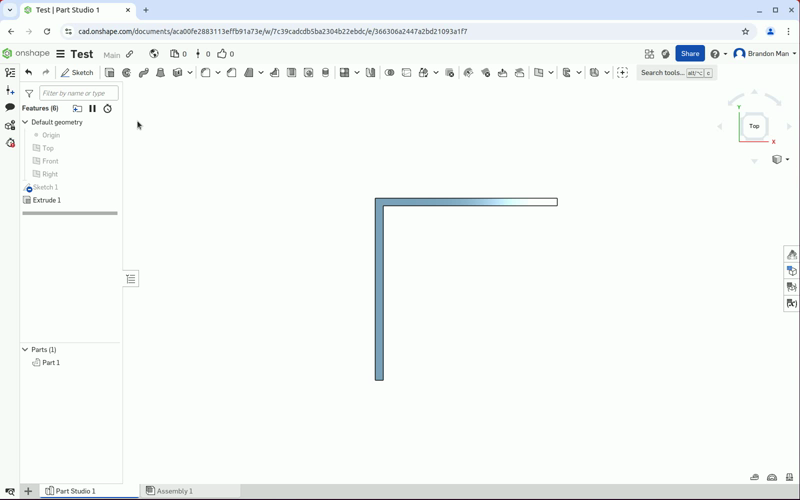
key(shift+h)
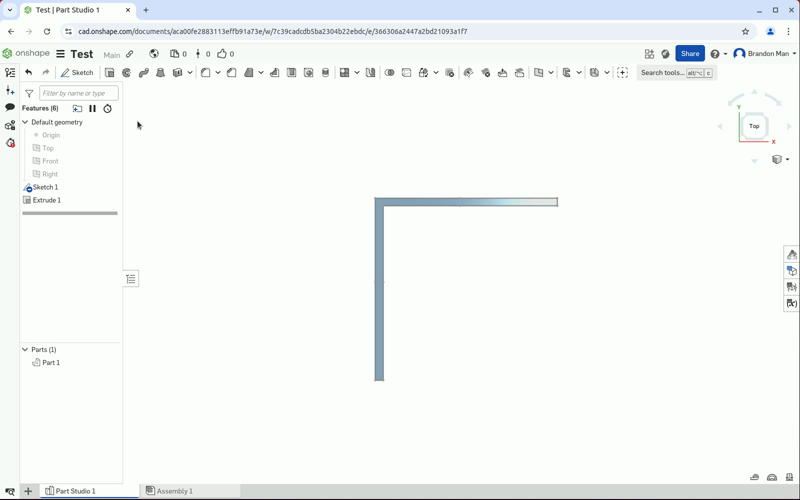
key(shift+h)
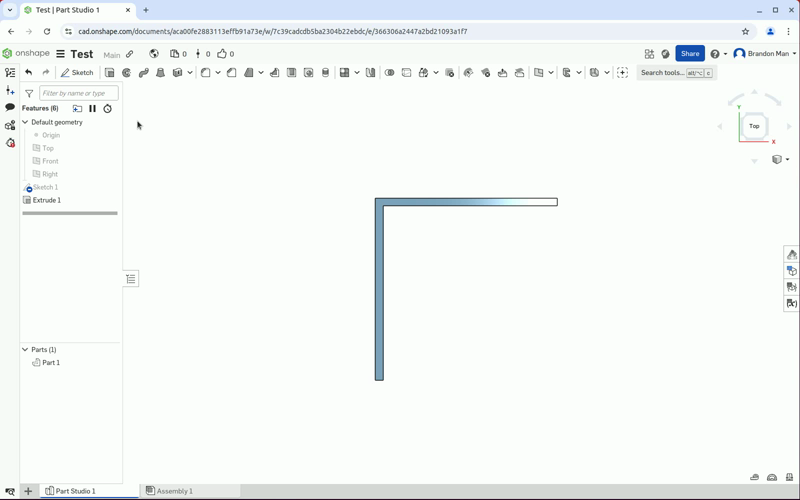
mouse_move(73, 189)
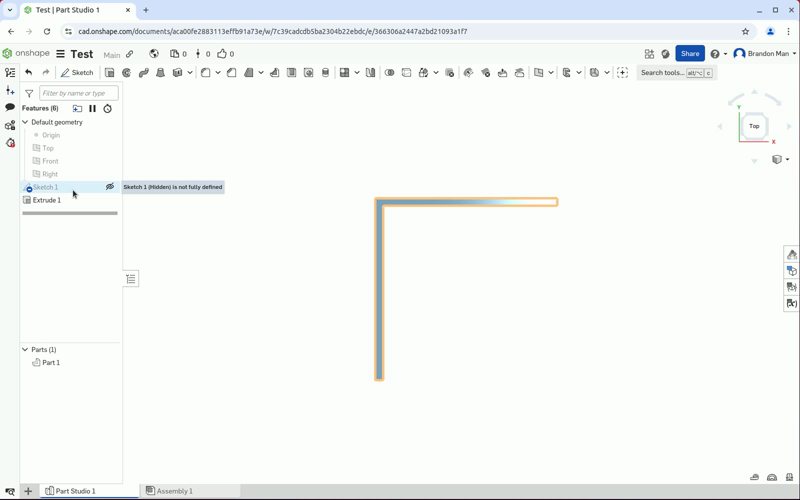
click(73, 189)
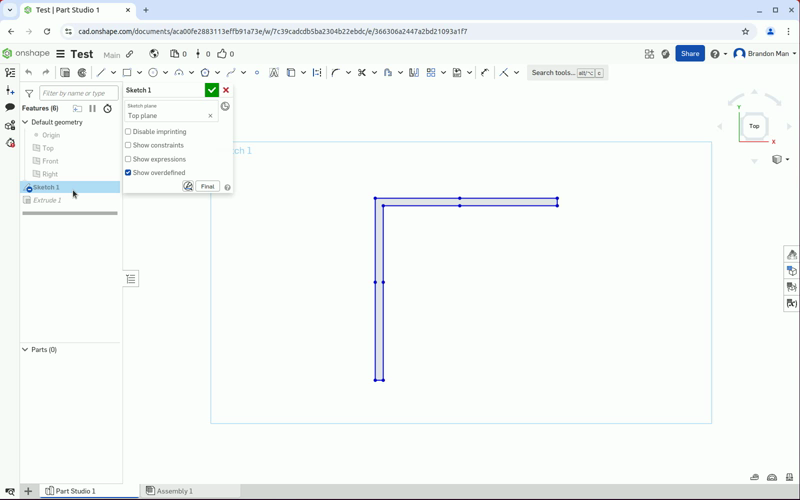
mouse_move(229, 92)
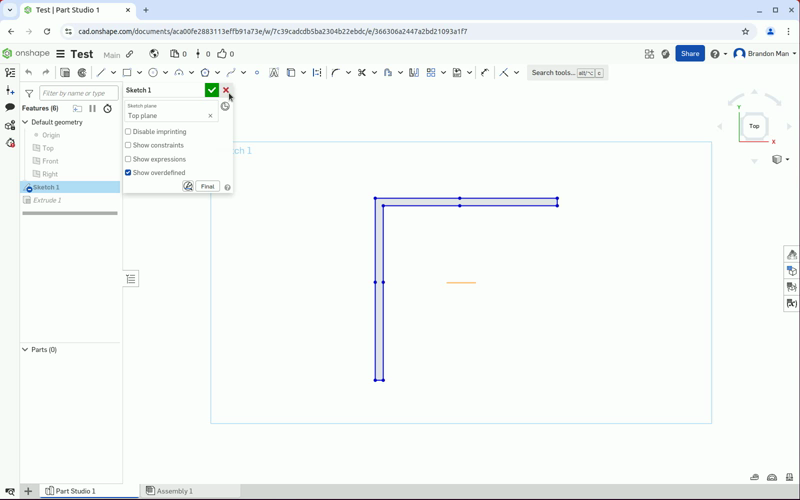
click(229, 92)
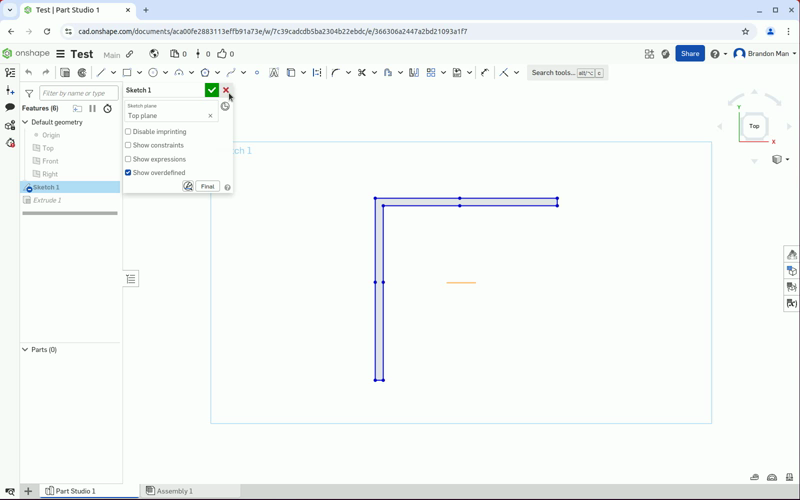
key(shift+s)
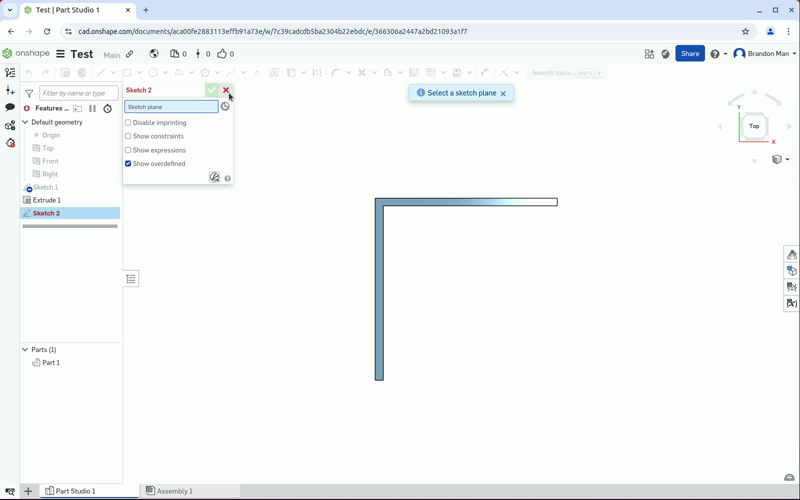
mouse_move(73, 150)
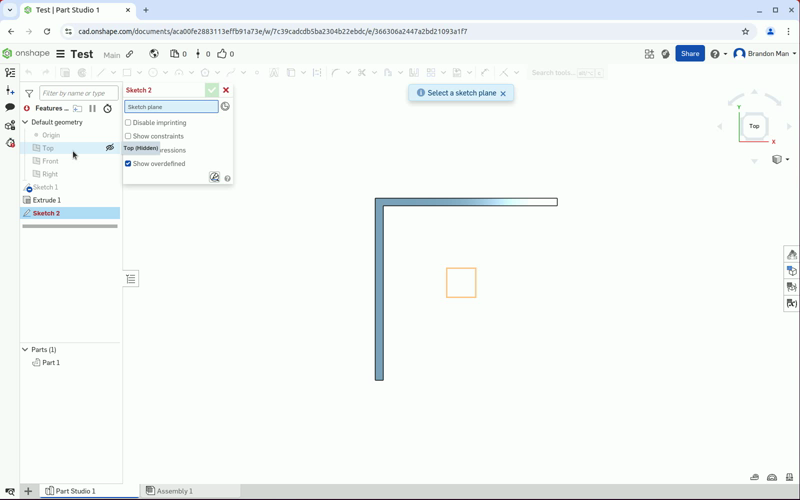
click(73, 150)
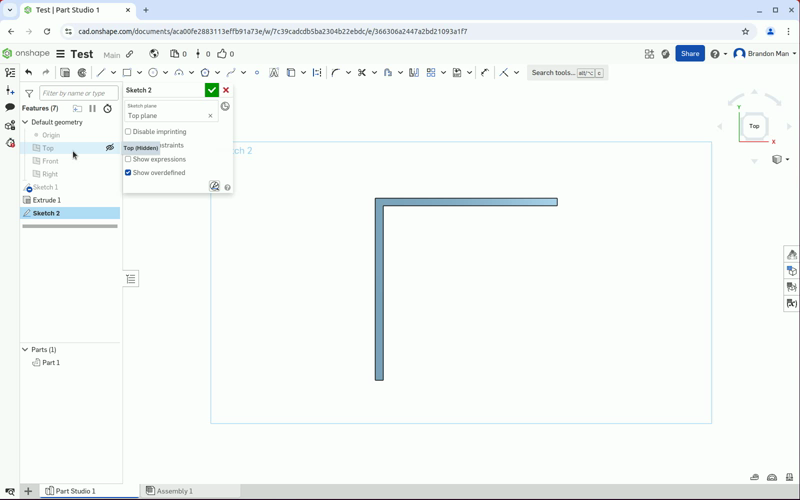
mouse_move(73, 352)
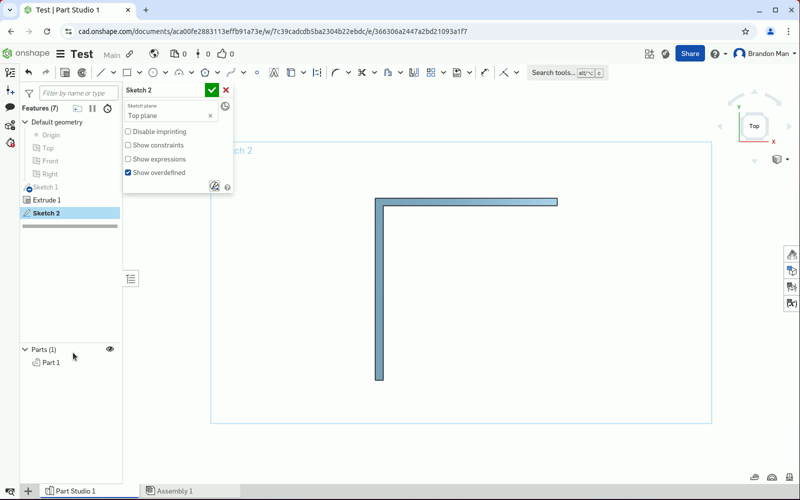
key(y)
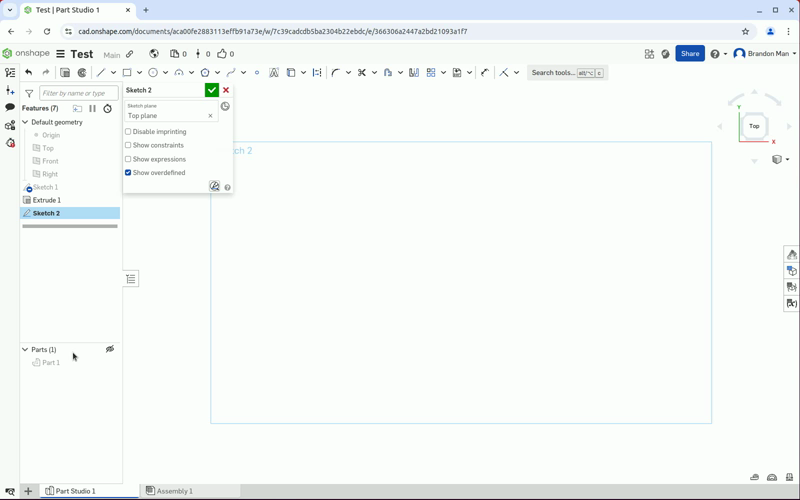
key(l)
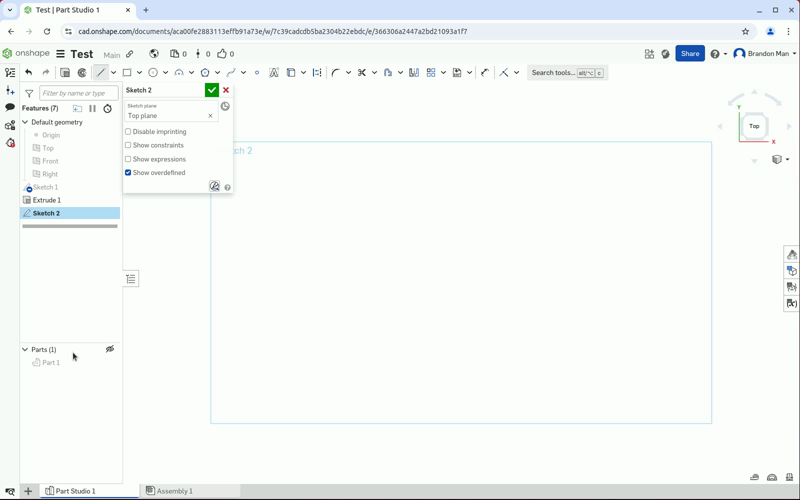
key_down(shift)
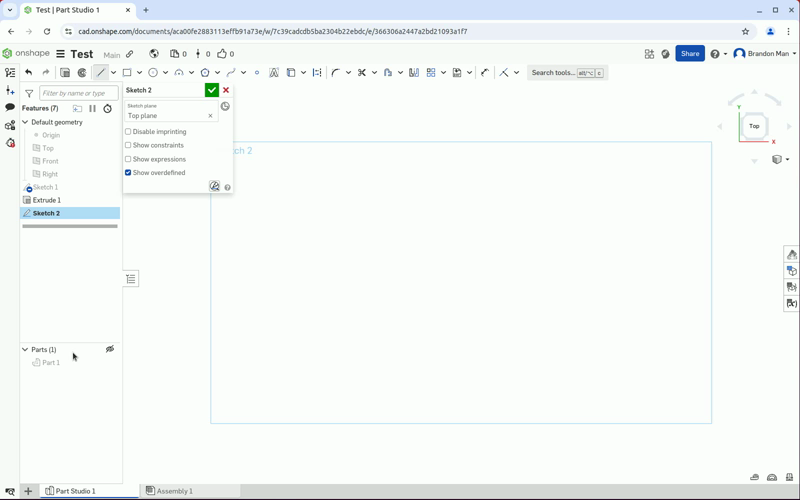
mouse_move(363, 380)
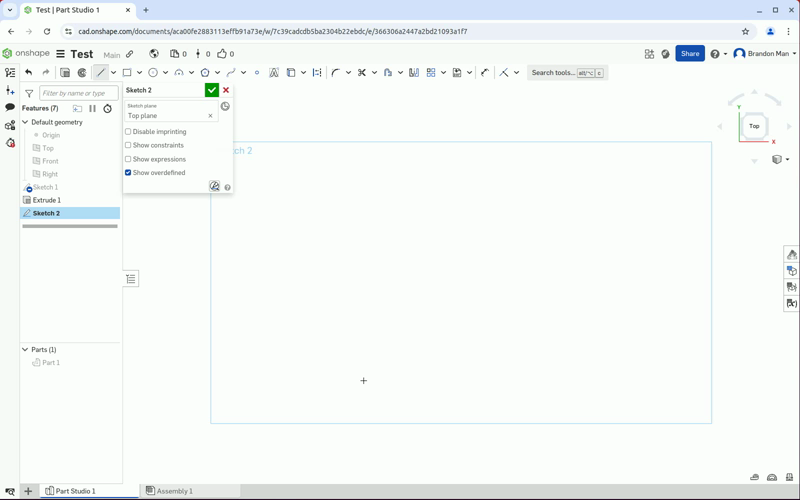
click(363, 380)
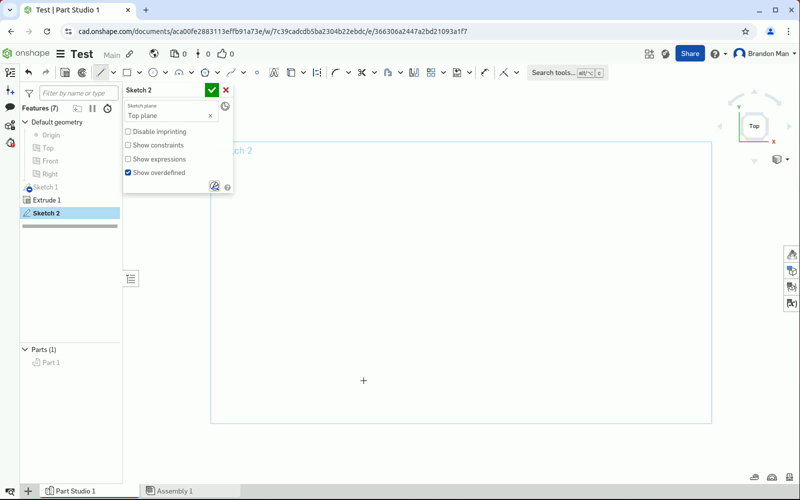
key_up(shift)
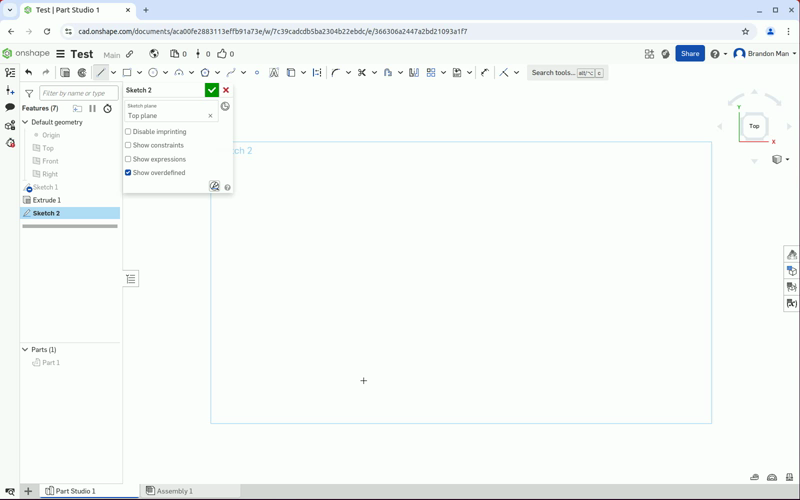
key_down(shift)
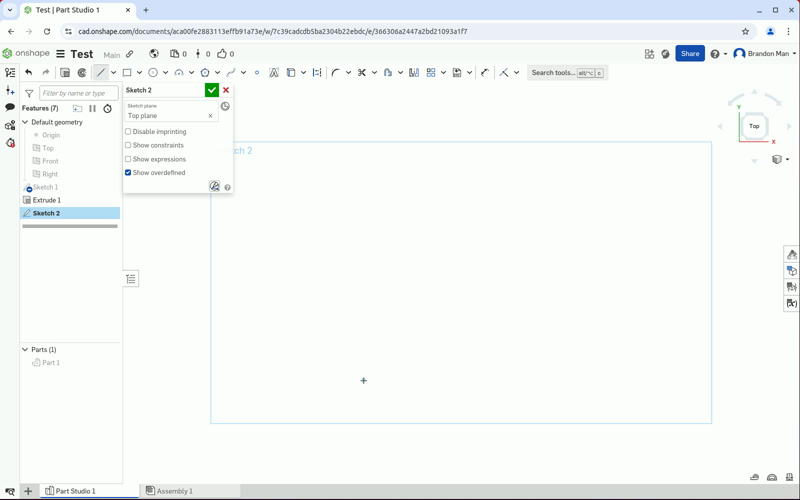
mouse_move(393, 380)
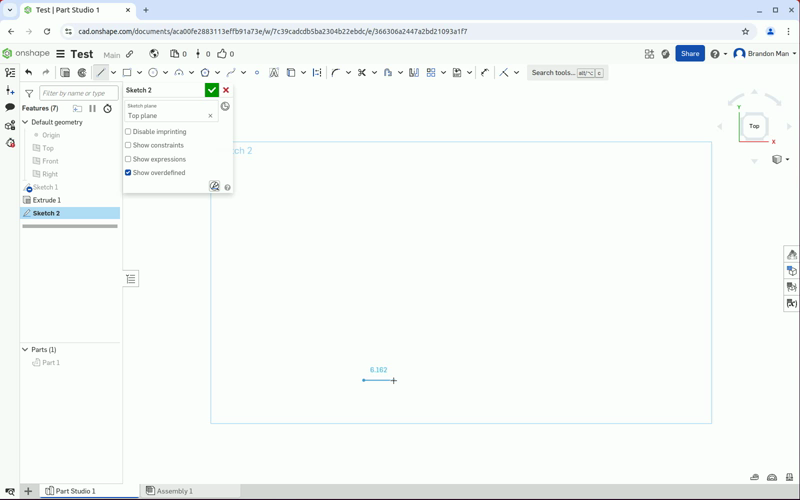
mouse_move(375, 380)
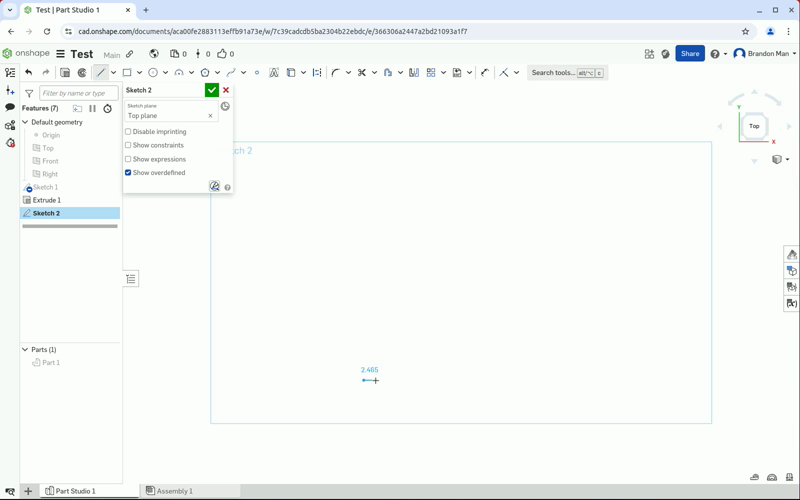
click(375, 380)
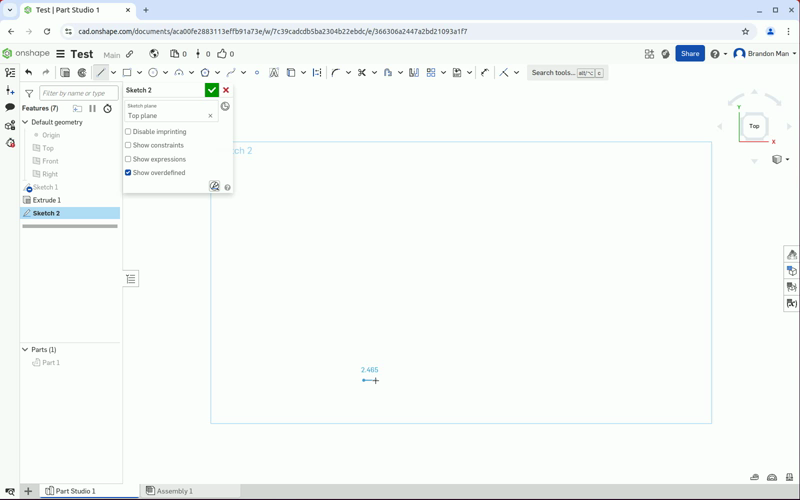
key_up(shift)
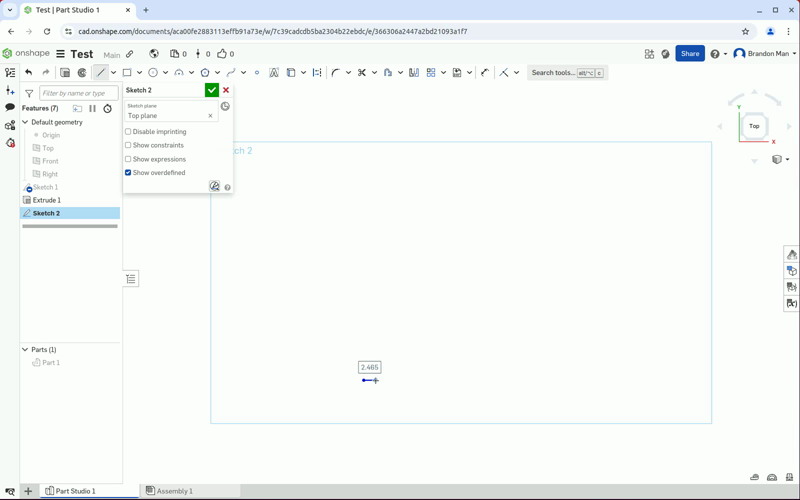
key_down(shift)
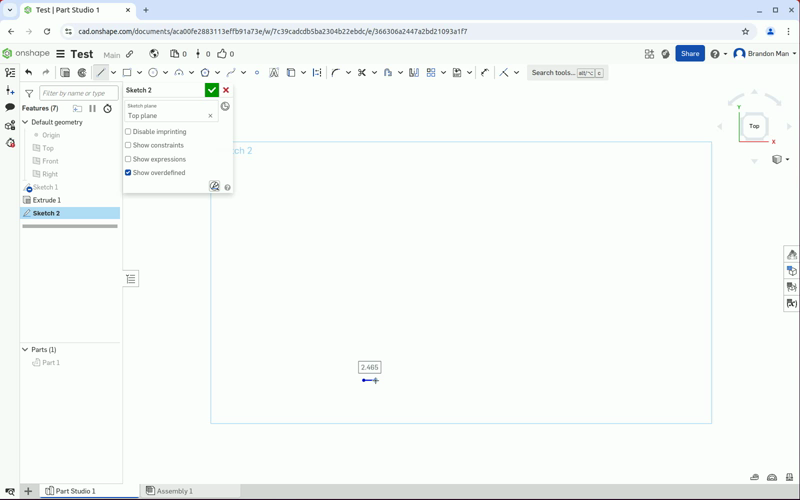
mouse_move(375, 282)
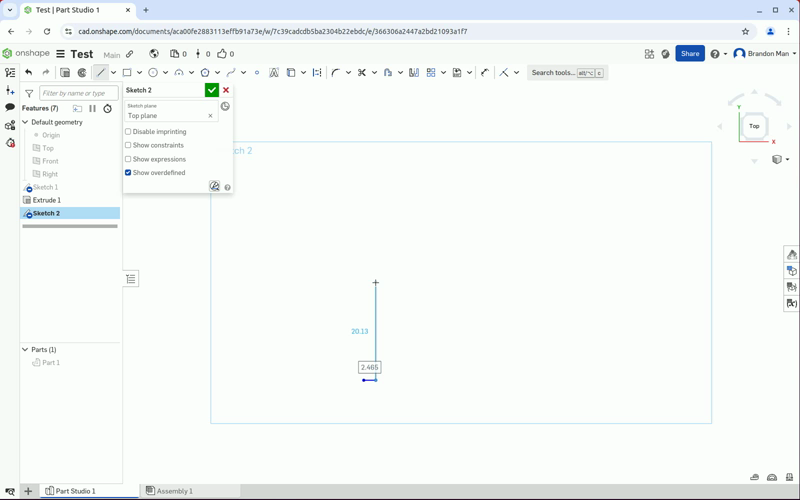
click(375, 282)
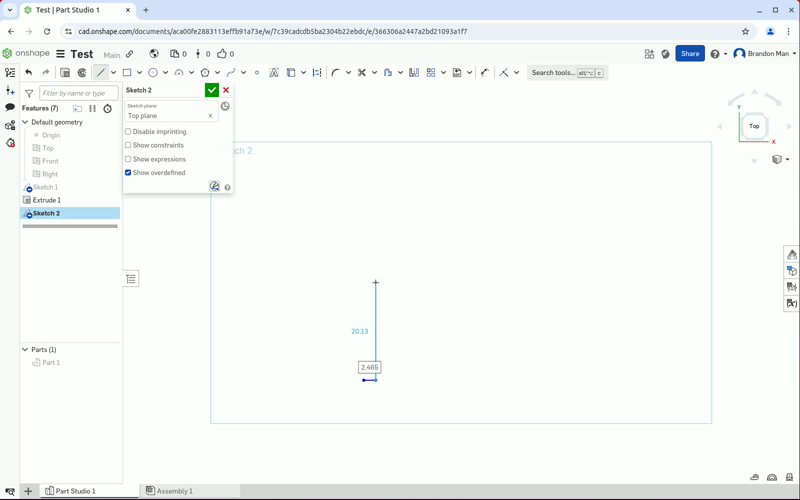
key_up(shift)
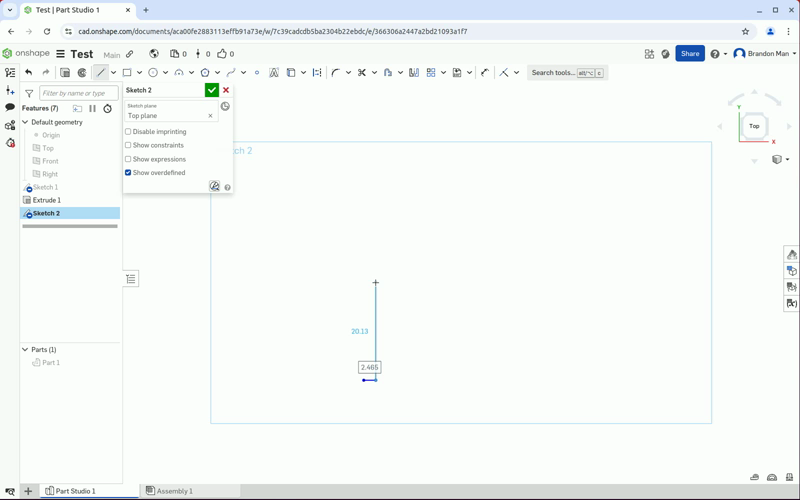
key_down(shift)
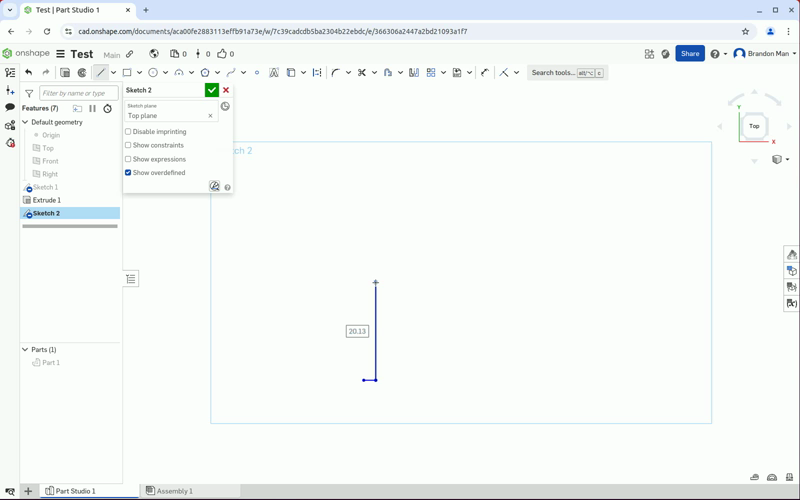
mouse_move(375, 198)
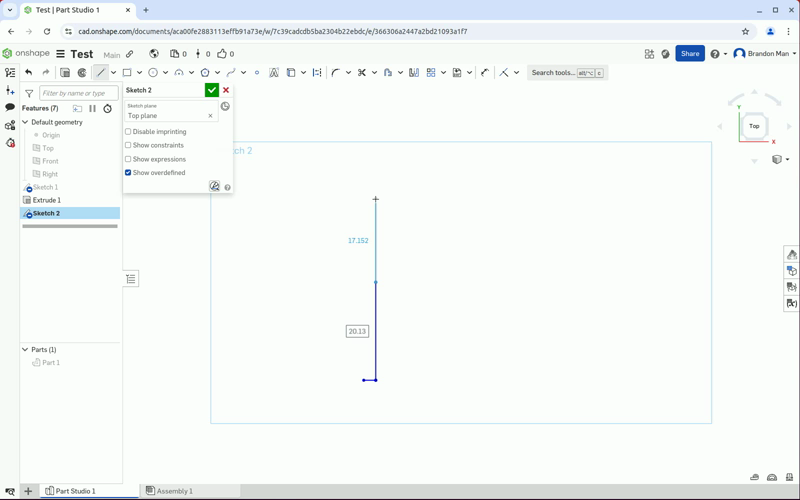
click(375, 198)
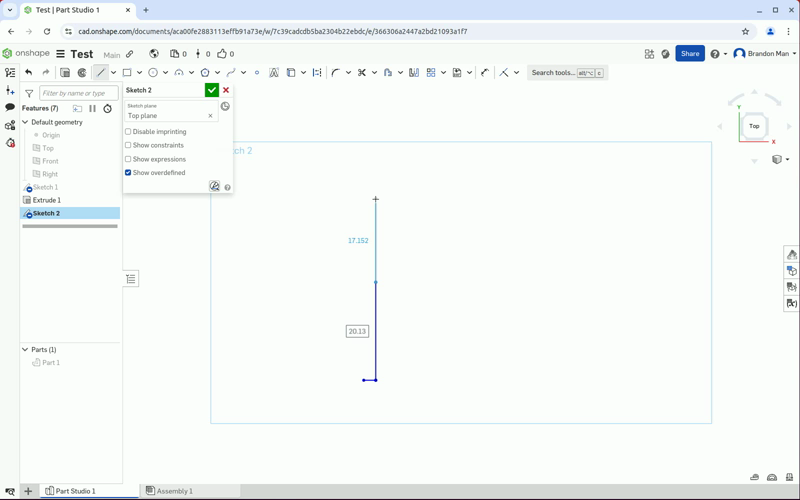
key_up(shift)
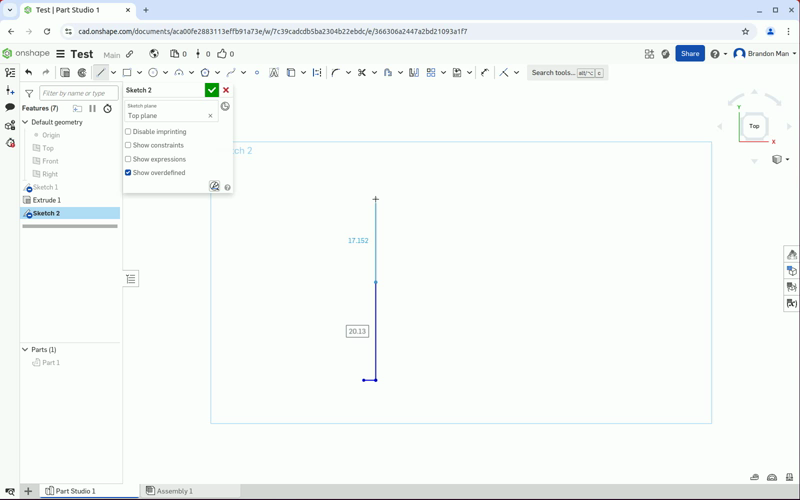
key_down(shift)
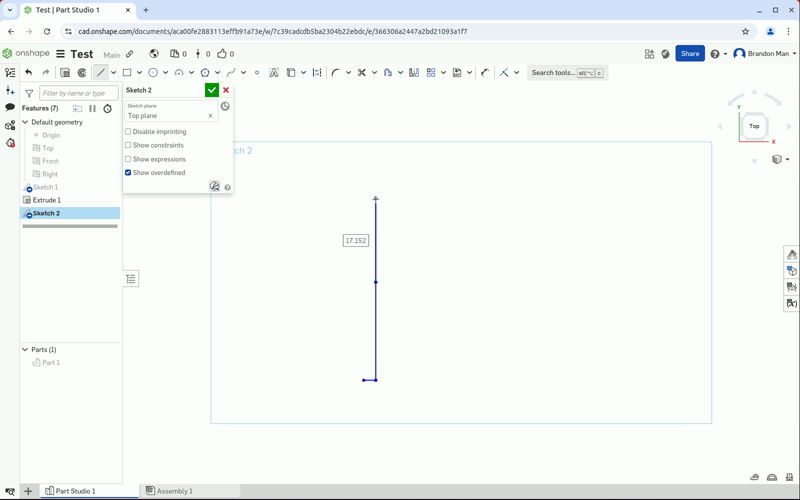
mouse_move(461, 198)
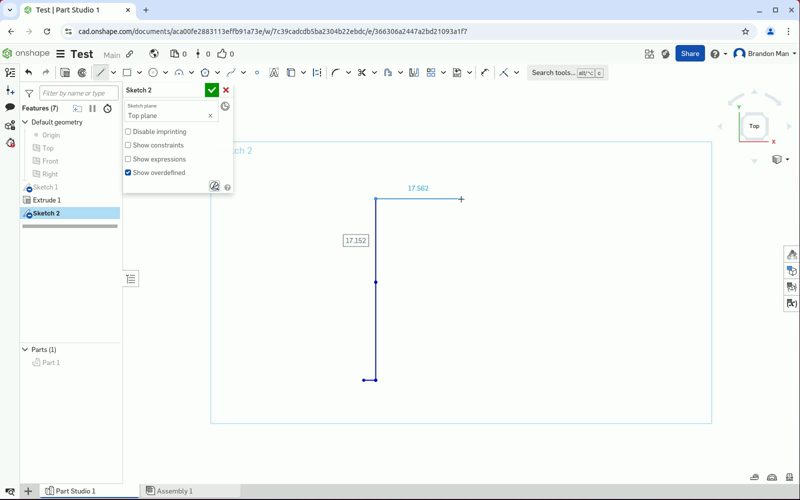
click(461, 198)
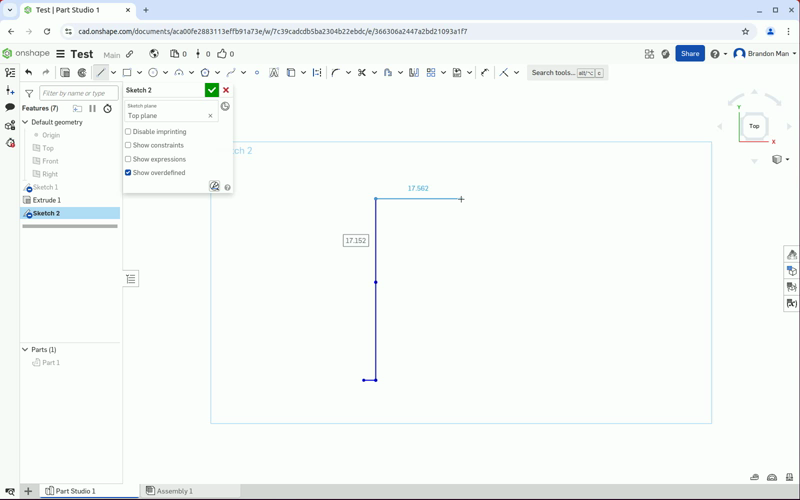
key_up(shift)
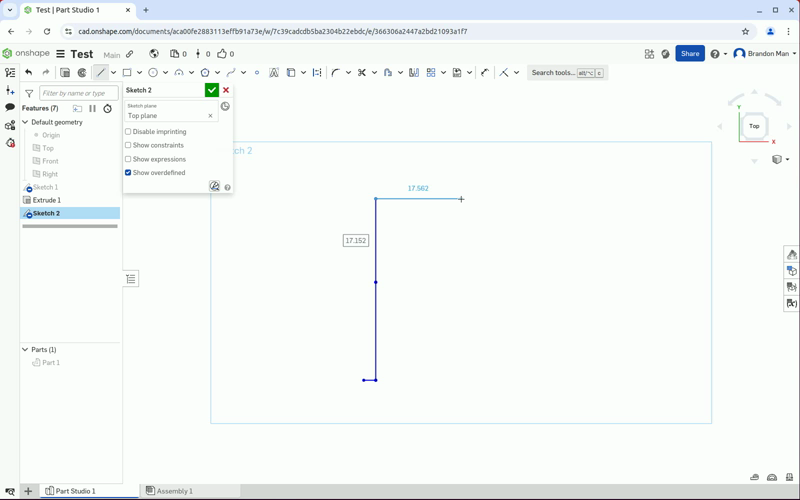
key_down(shift)
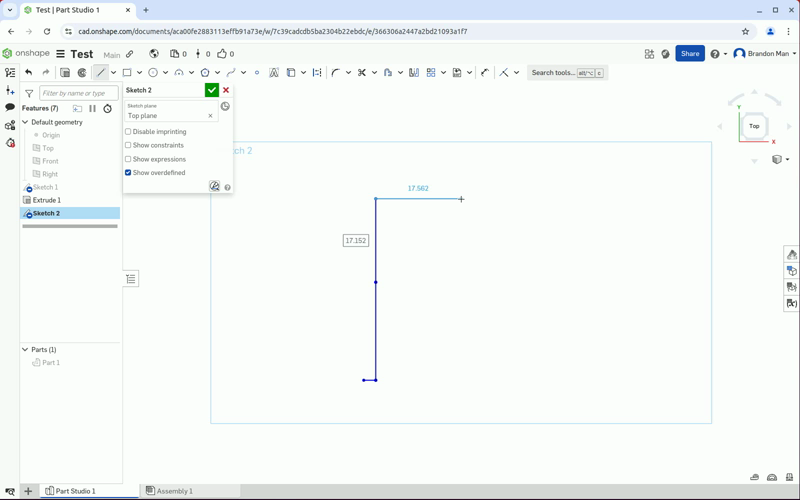
mouse_move(557, 198)
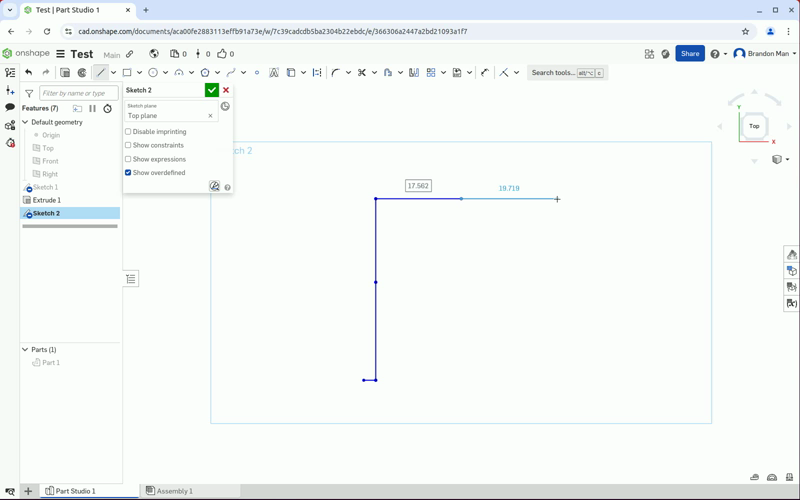
click(557, 198)
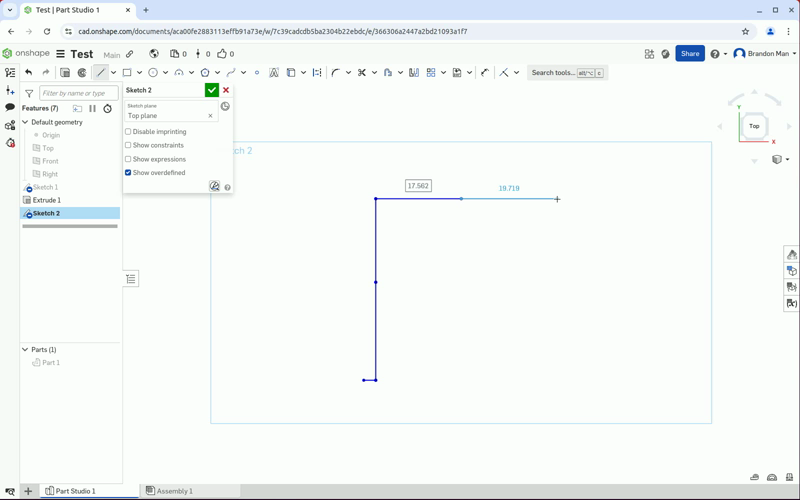
key_up(shift)
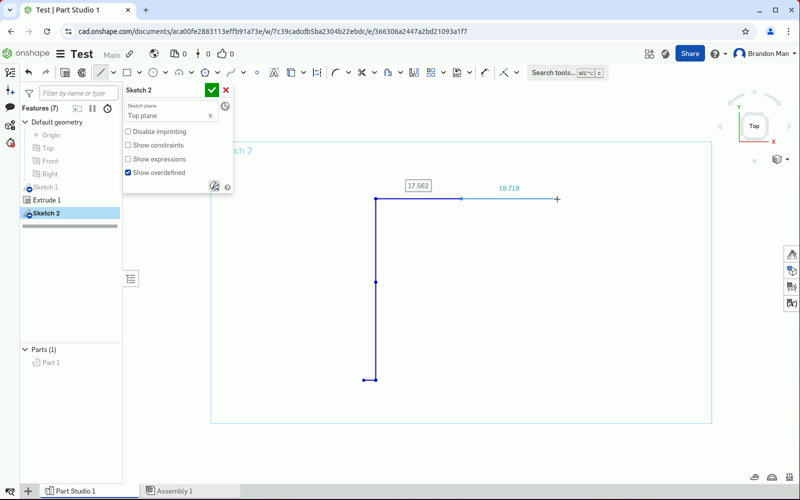
key_down(shift)
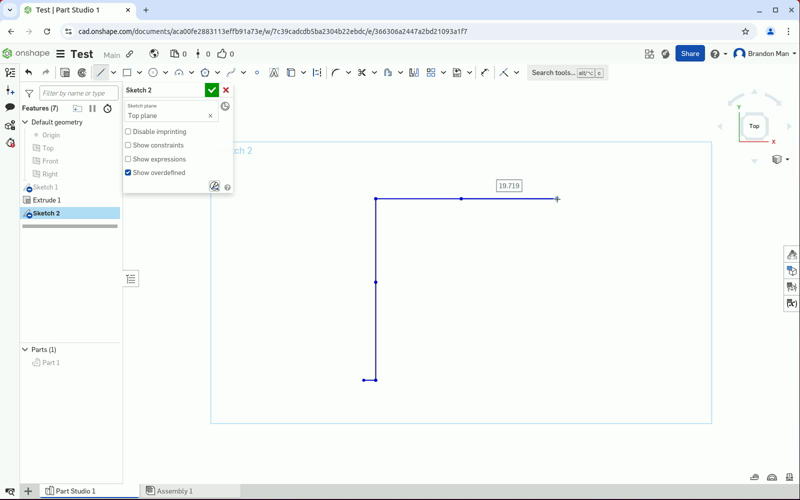
mouse_move(587, 198)
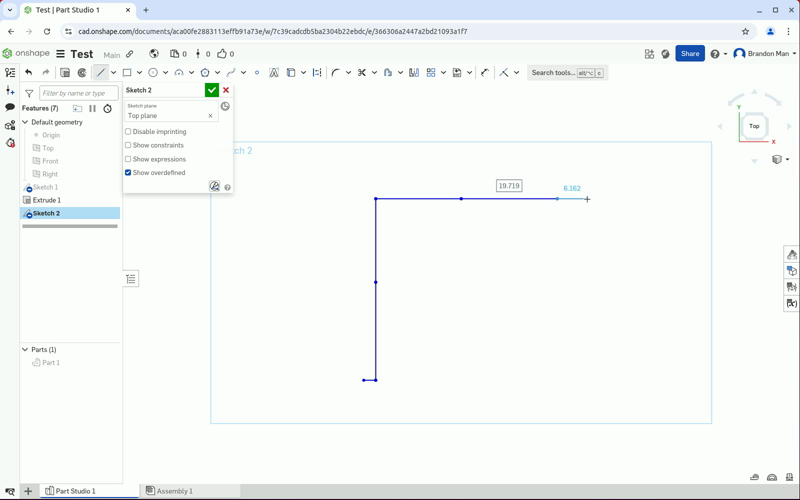
mouse_move(557, 186)
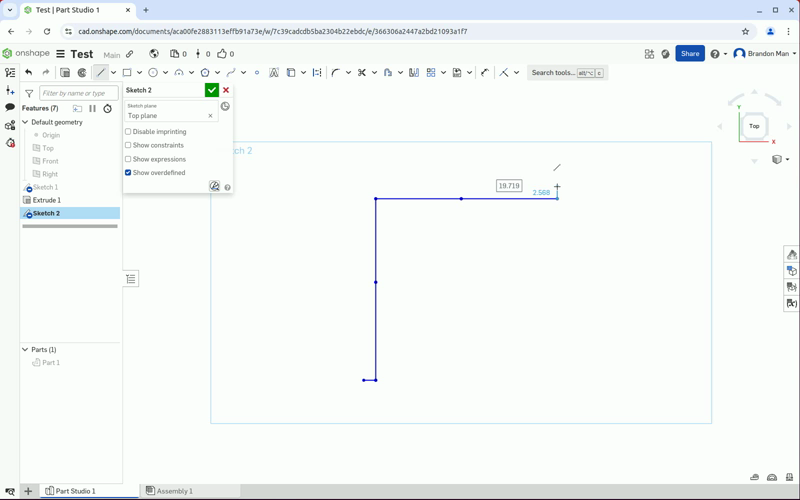
click(557, 186)
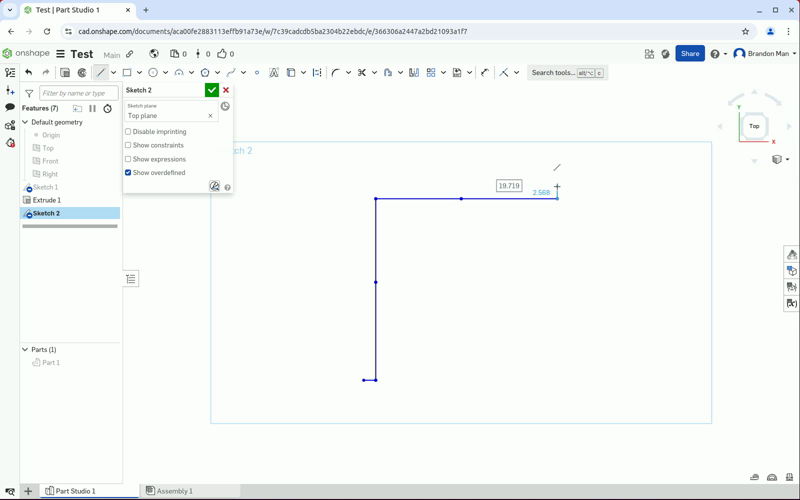
key_up(shift)
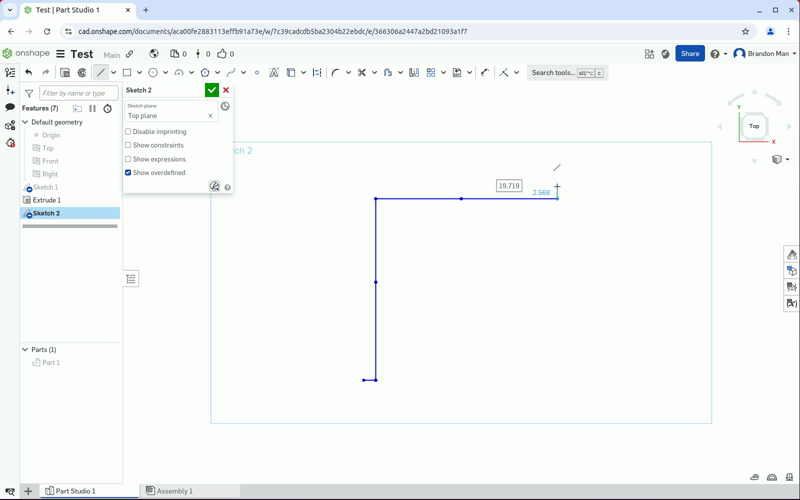
key_down(shift)
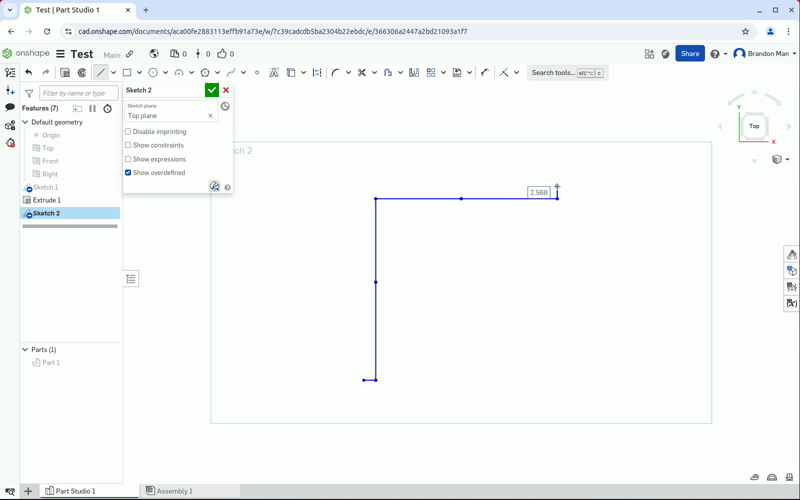
mouse_move(461, 186)
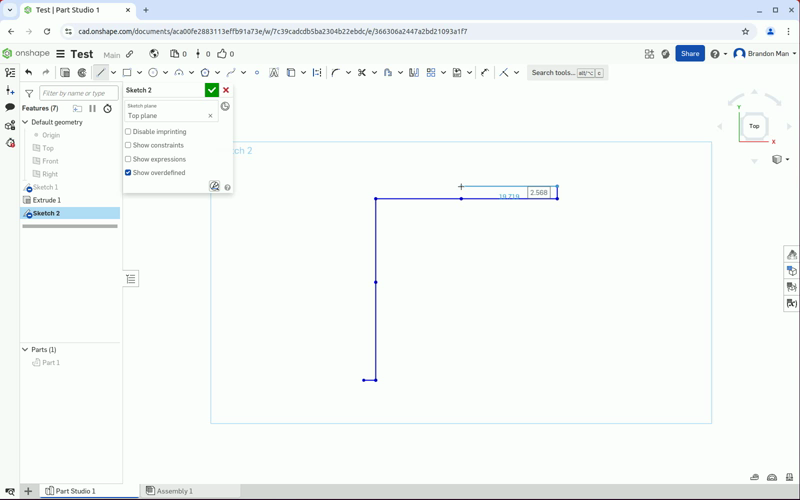
click(461, 186)
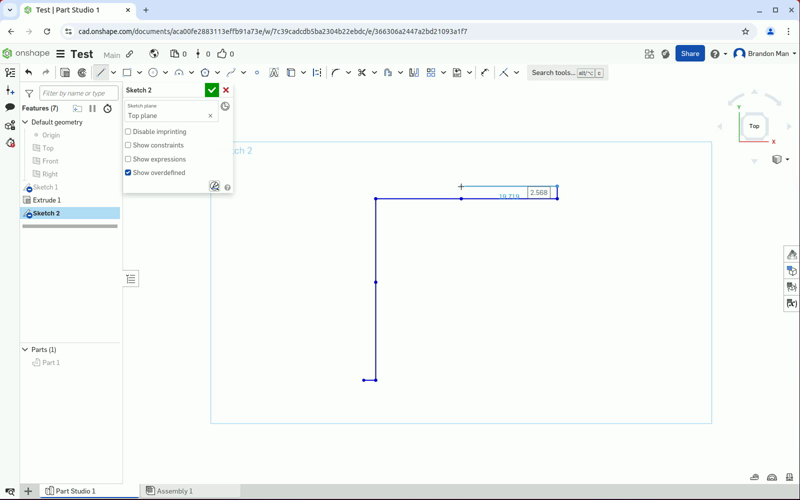
key_up(shift)
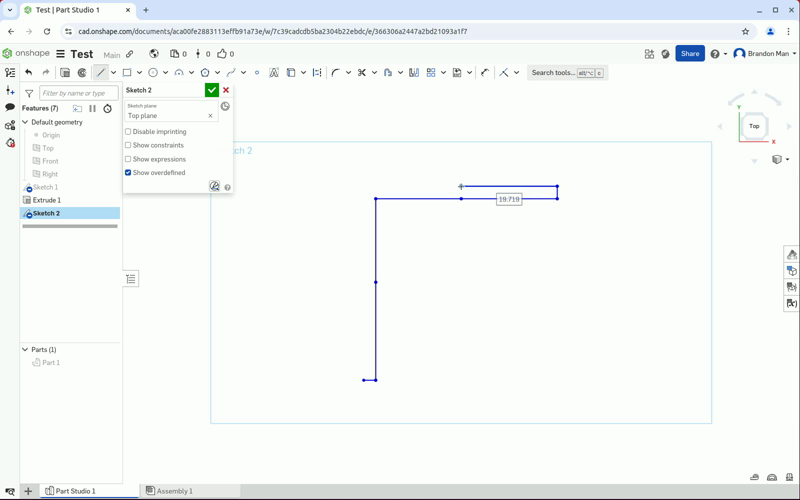
key_down(shift)
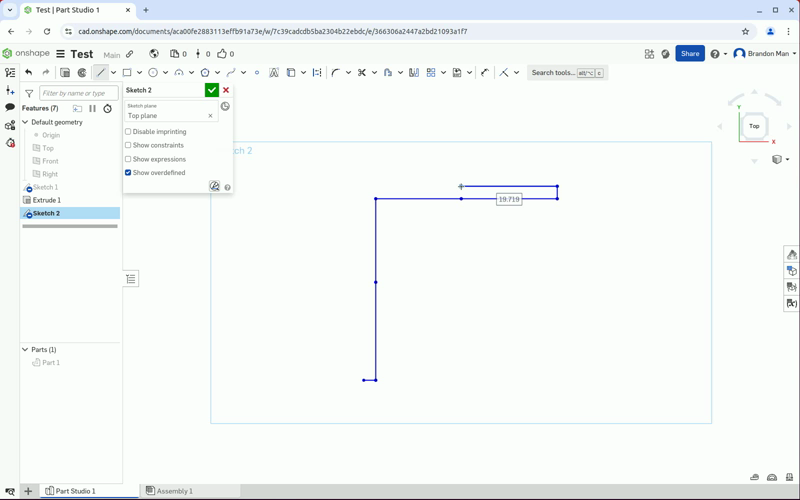
mouse_move(363, 186)
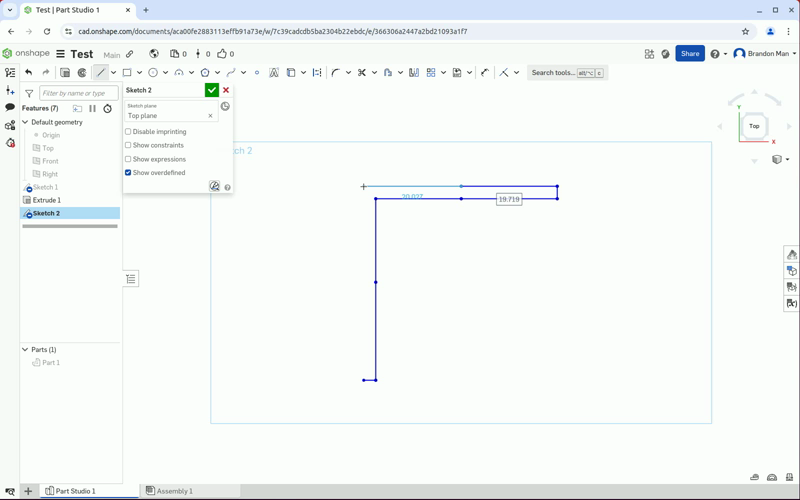
click(363, 186)
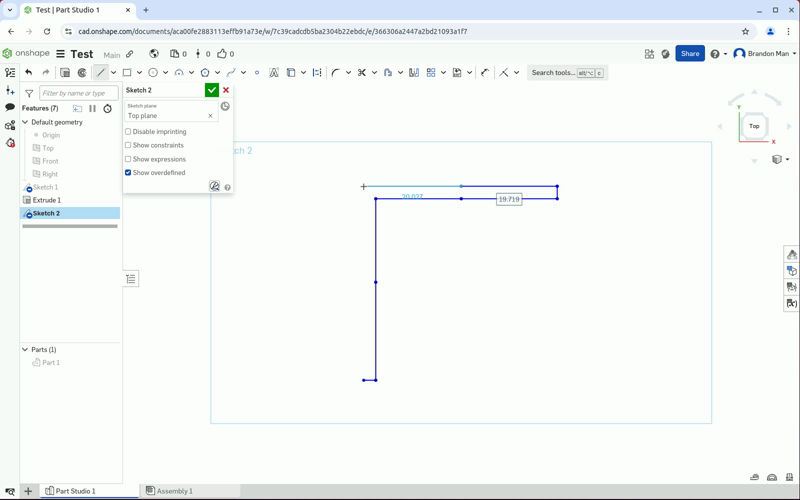
key_up(shift)
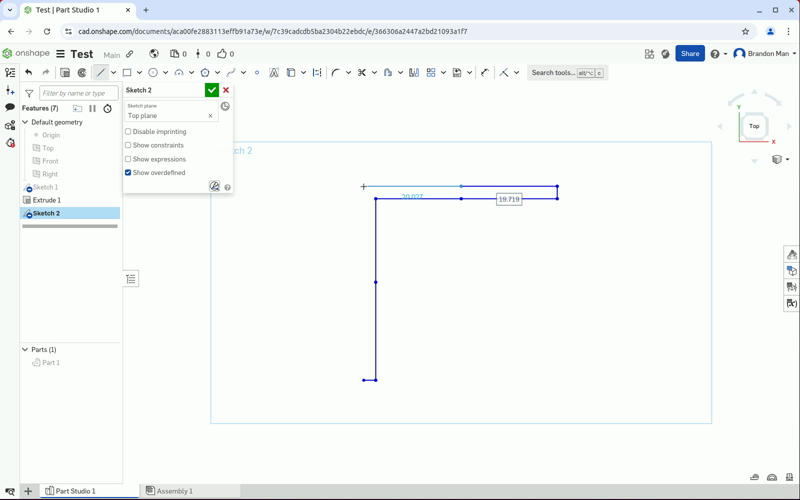
key_down(shift)
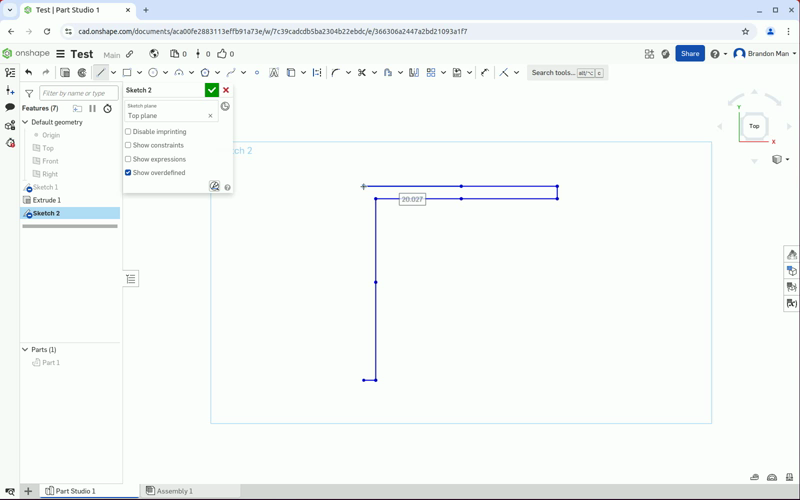
mouse_move(363, 282)
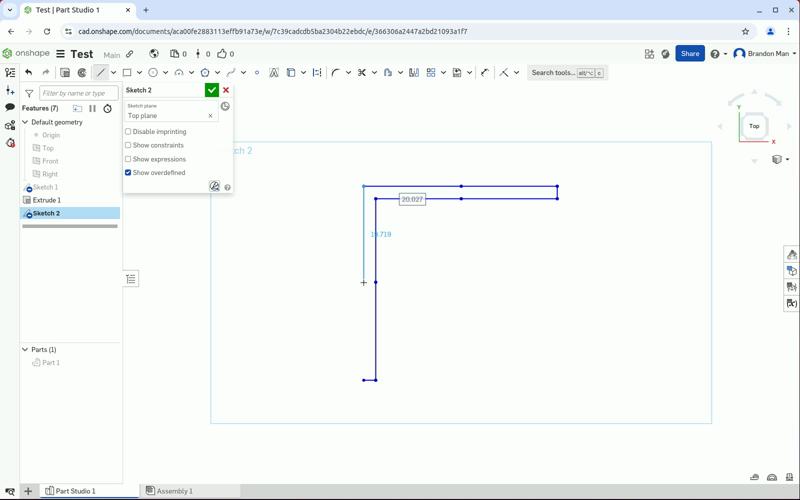
click(363, 282)
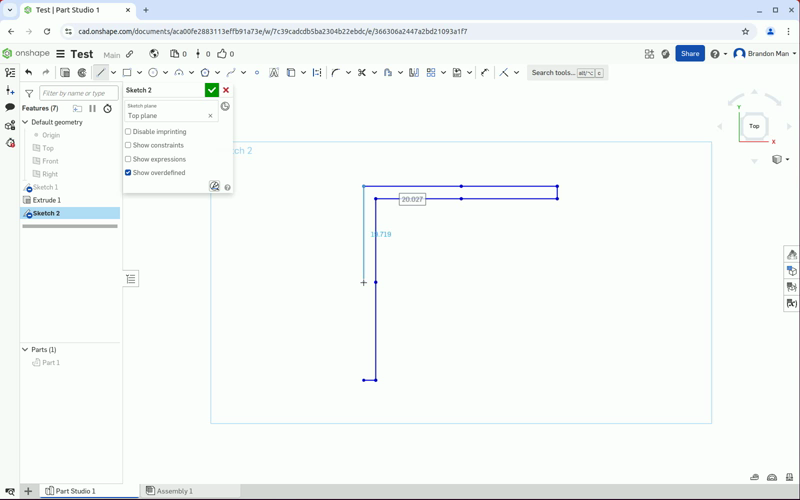
key_up(shift)
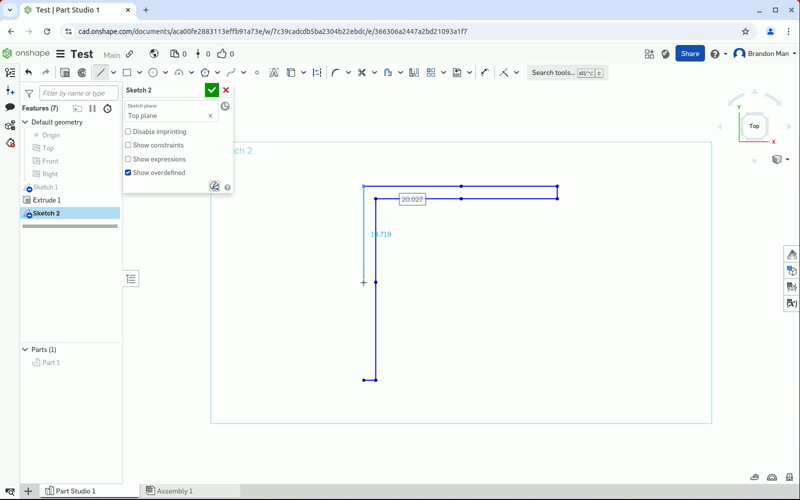
key_down(shift)
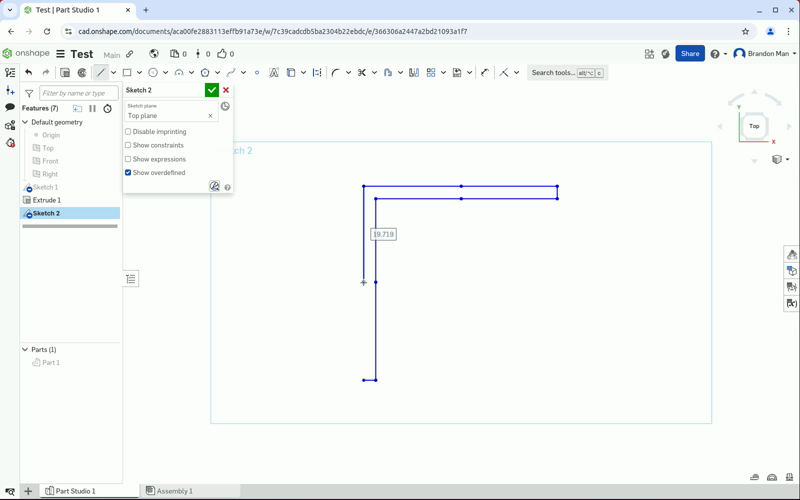
mouse_move(363, 380)
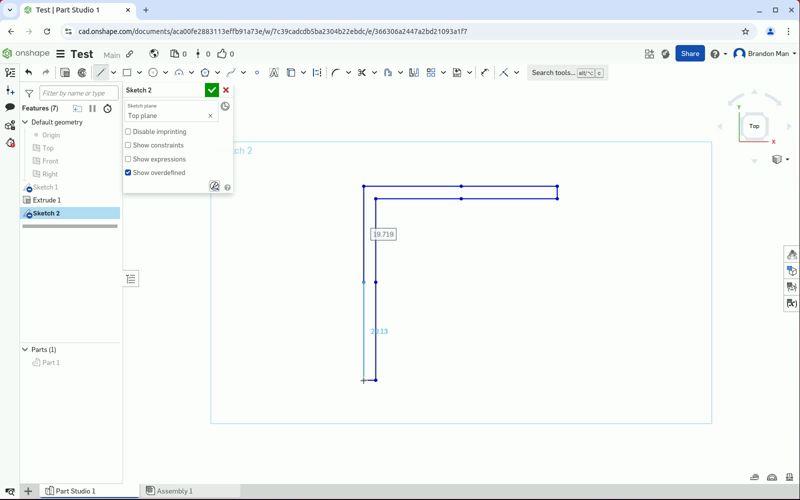
key_up(shift)
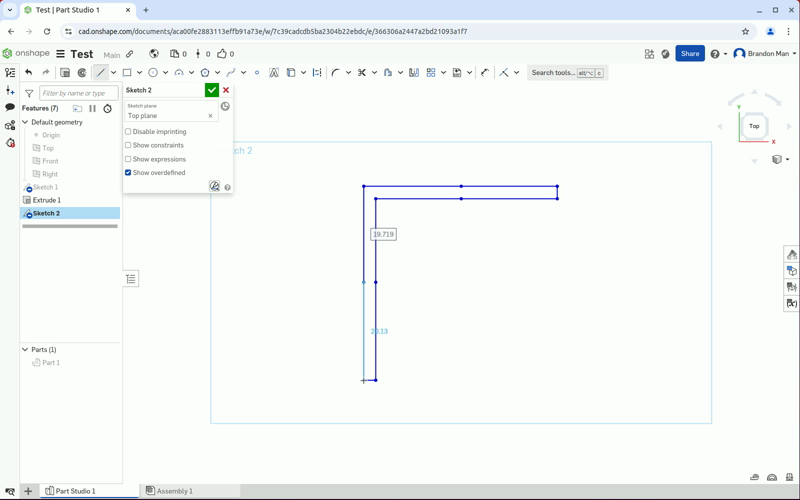
click(363, 380)
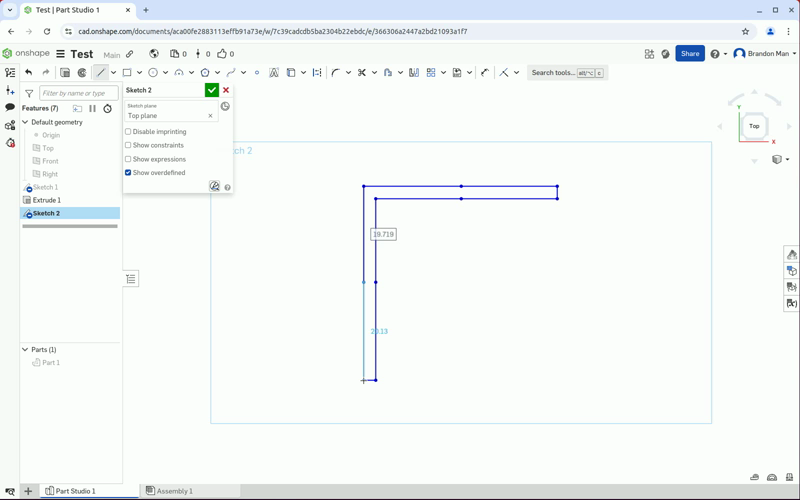
key(esc)
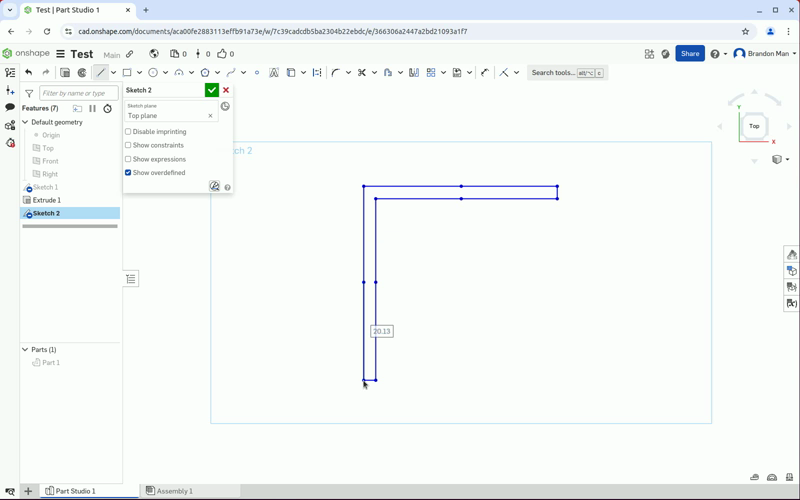
mouse_move(509, 194)
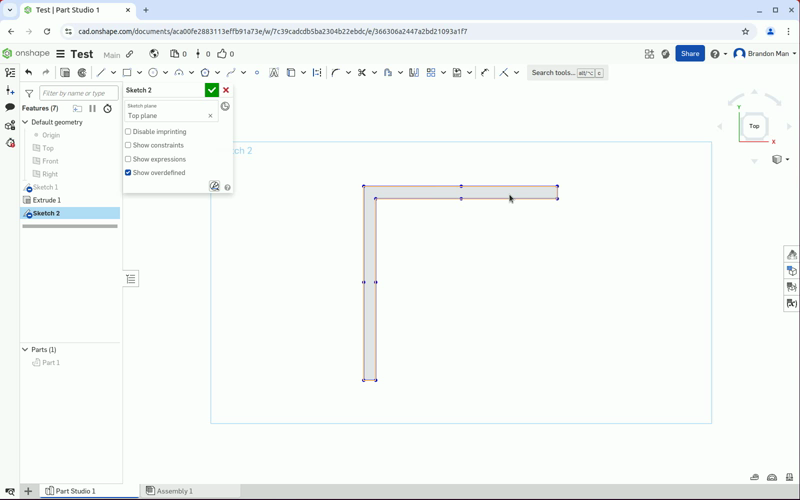
click(509, 194)
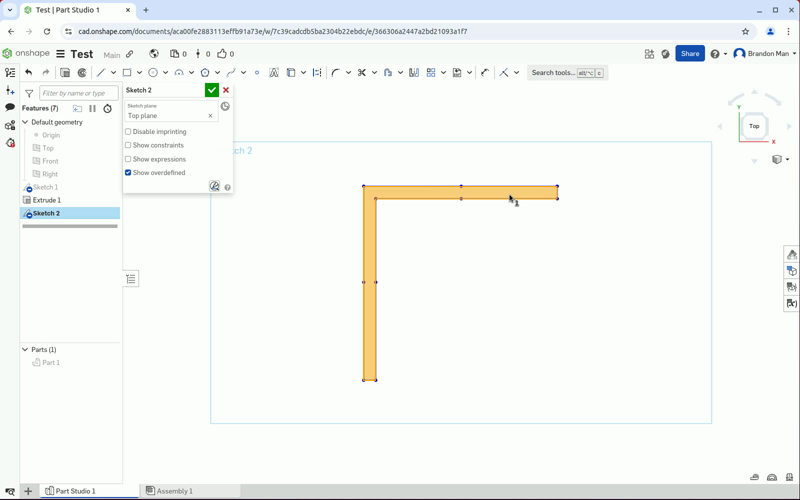
mouse_move(73, 352)
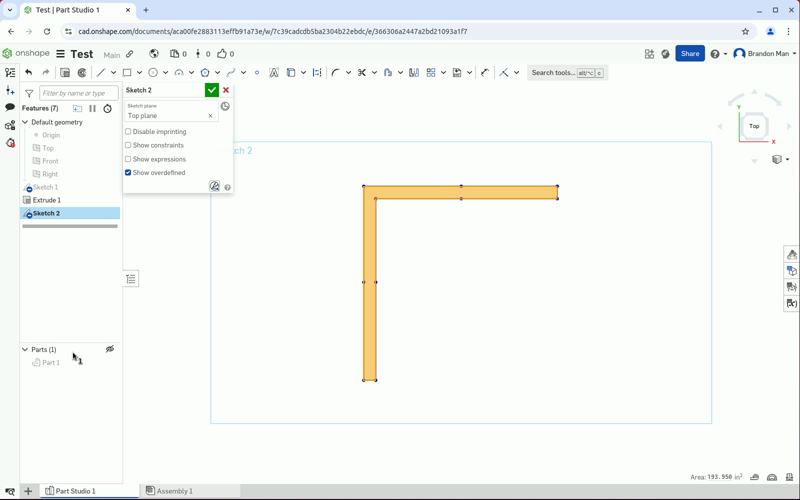
key(shift+y)
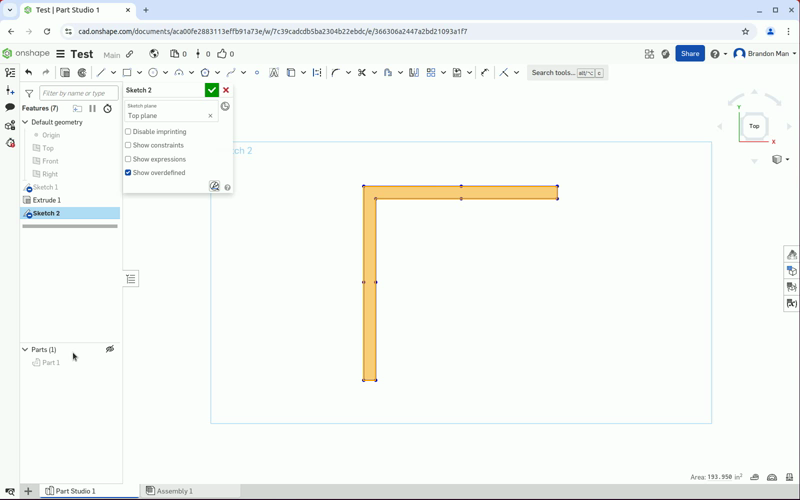
key(shift+e)
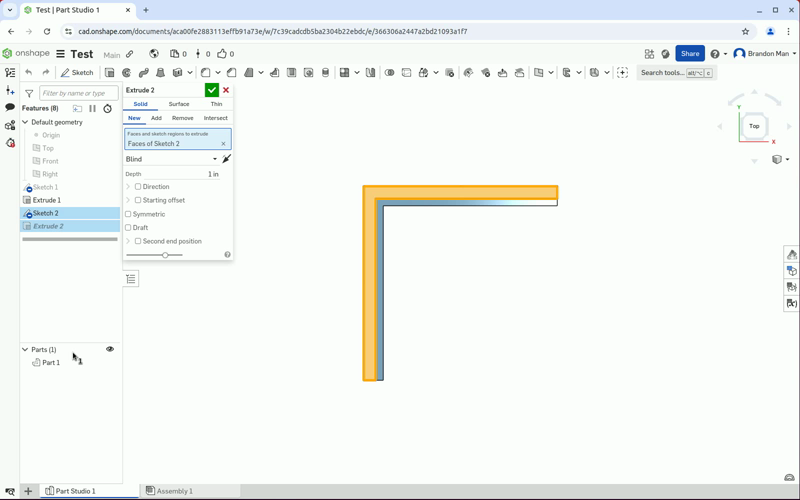
mouse_move(143, 106)
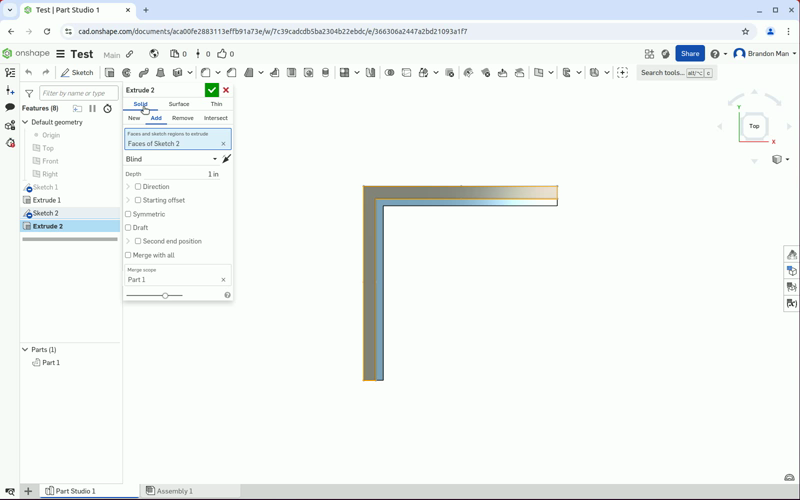
click(143, 106)
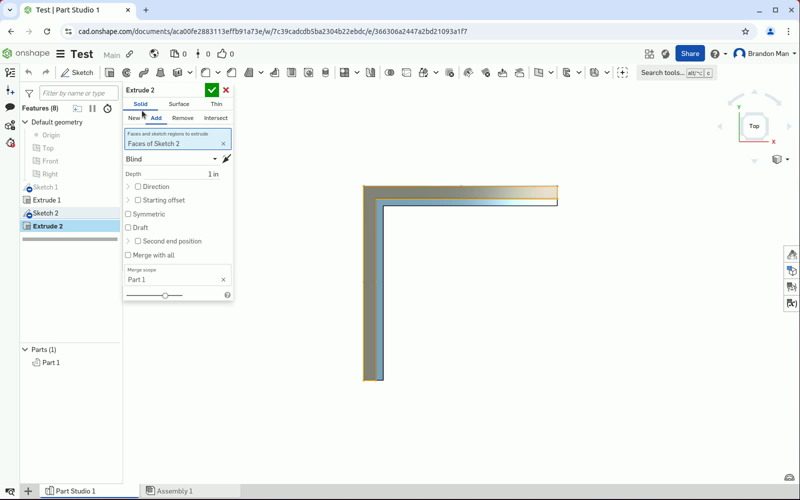
mouse_move(137, 120)
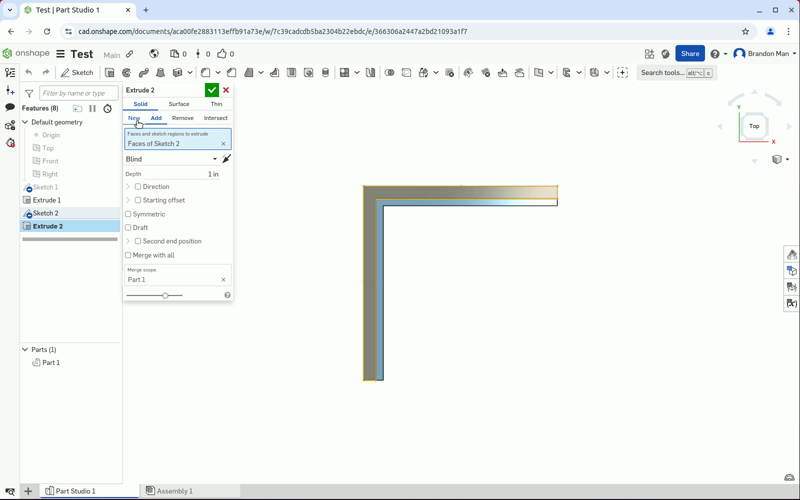
click(137, 120)
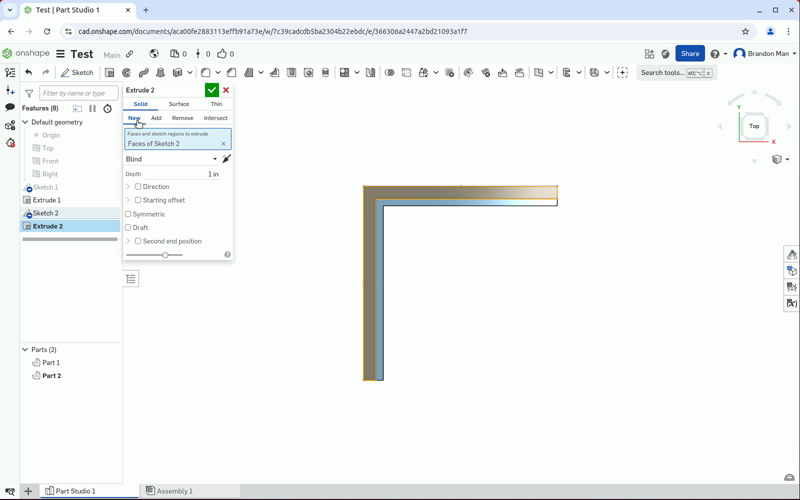
key(tab, 4)
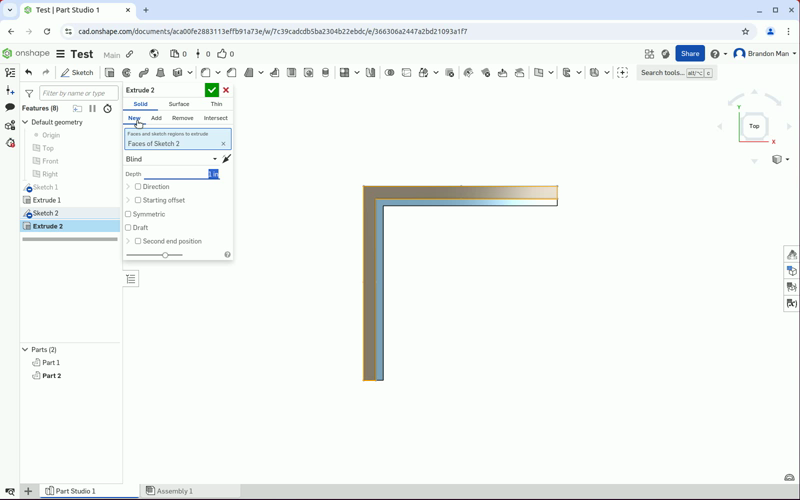
text(-23.108)
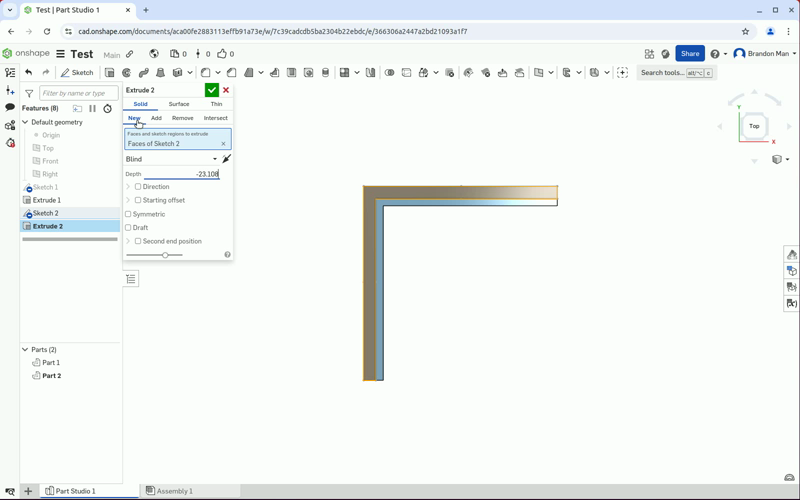
key(enter)
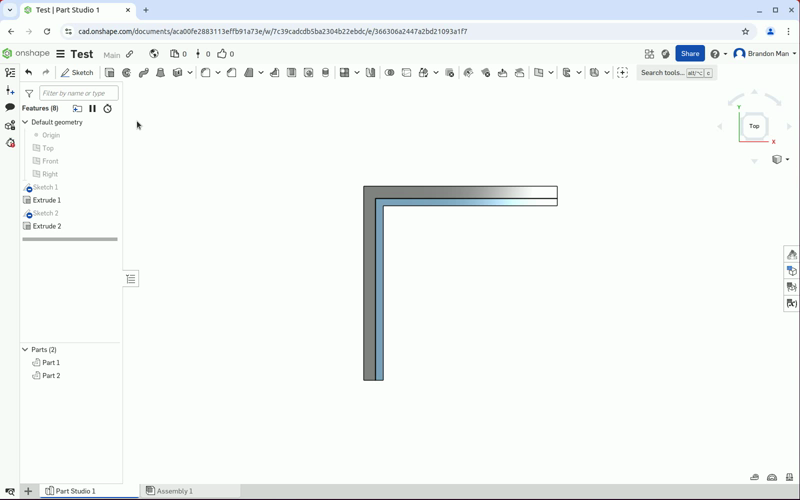
key(shift+h)
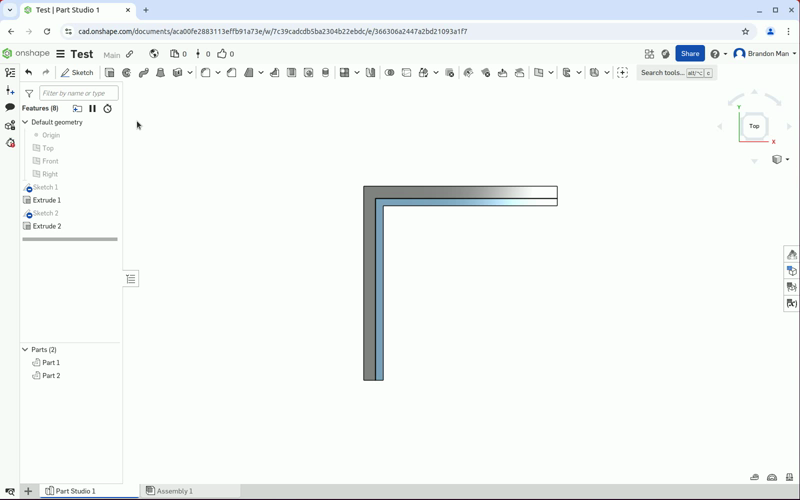
key(shift+h)
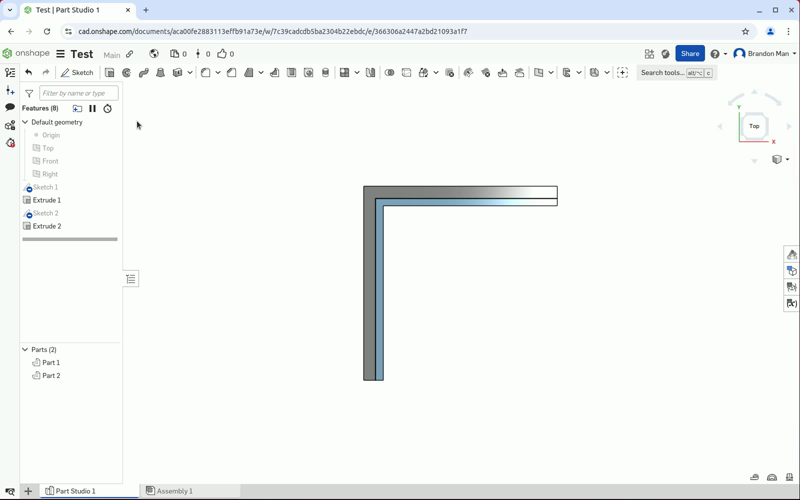
mouse_move(73, 189)
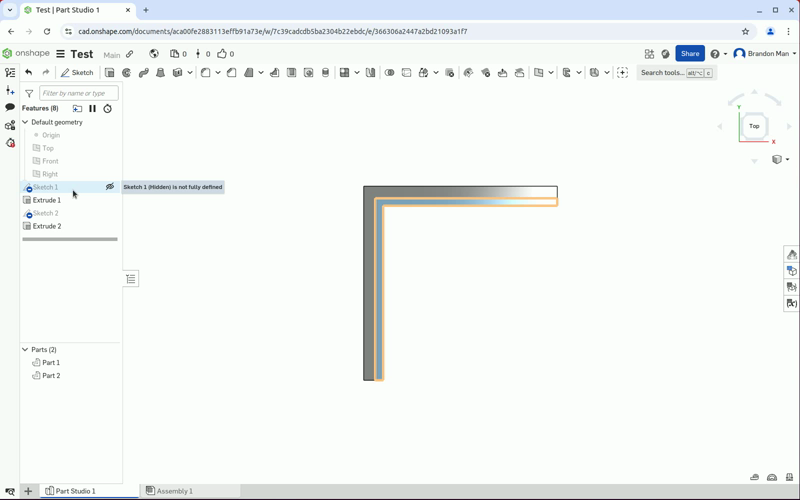
click(73, 189)
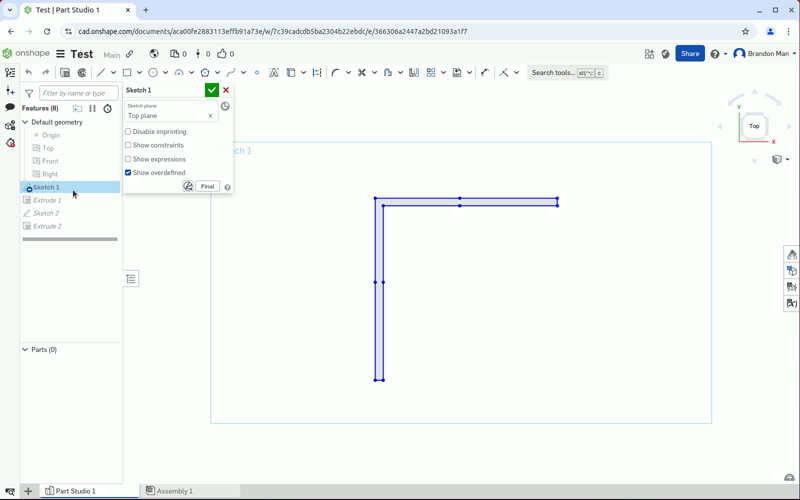
mouse_move(229, 92)
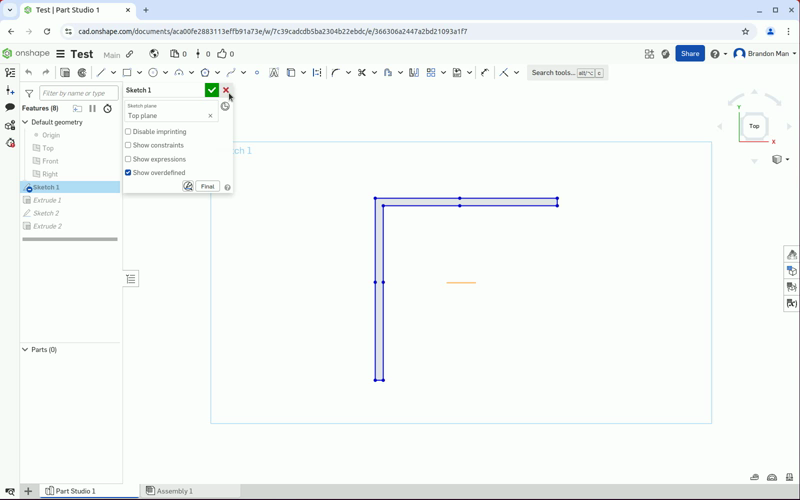
click(229, 92)
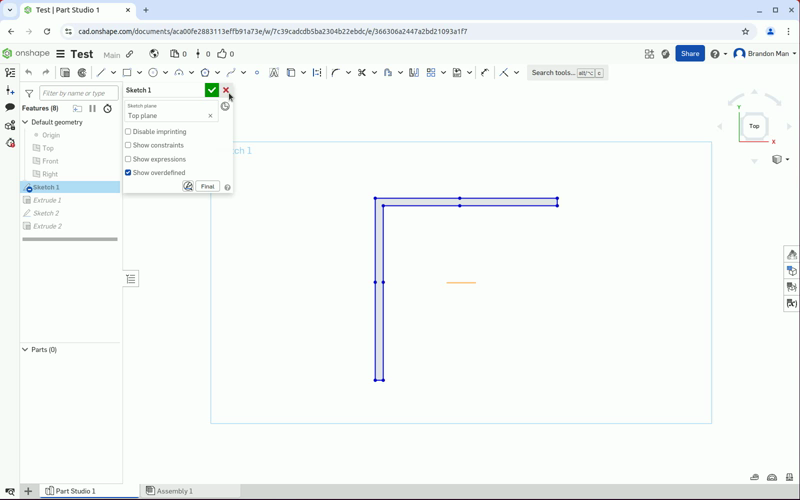
key(shift+s)
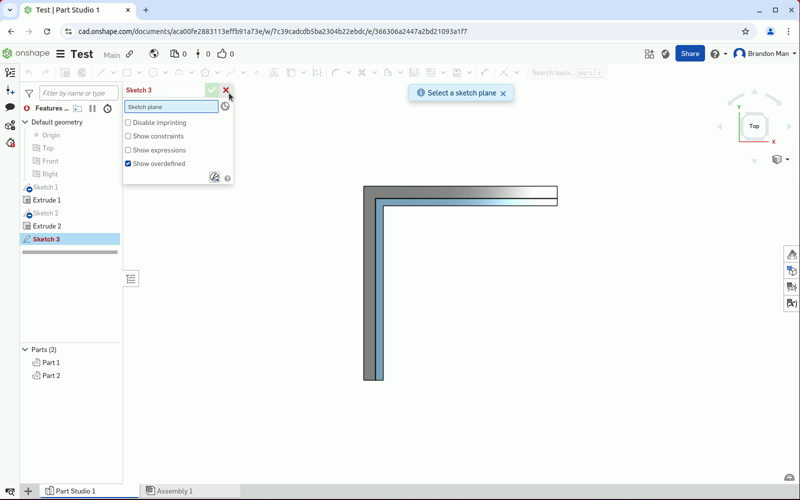
mouse_move(73, 150)
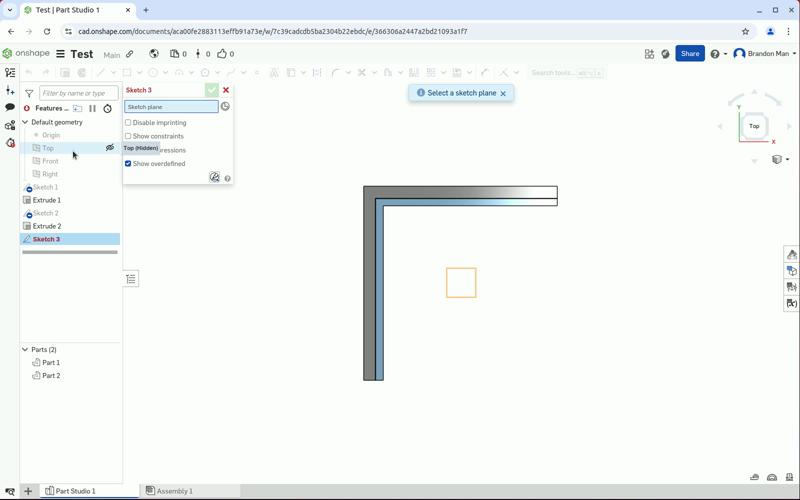
click(73, 150)
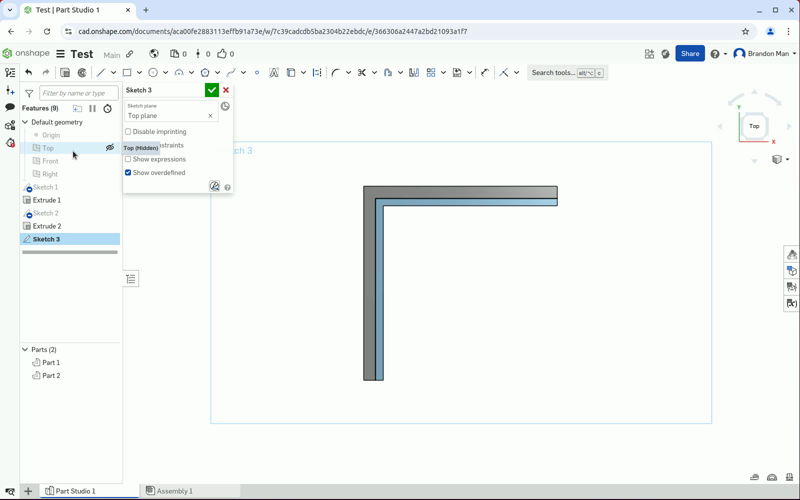
mouse_move(73, 352)
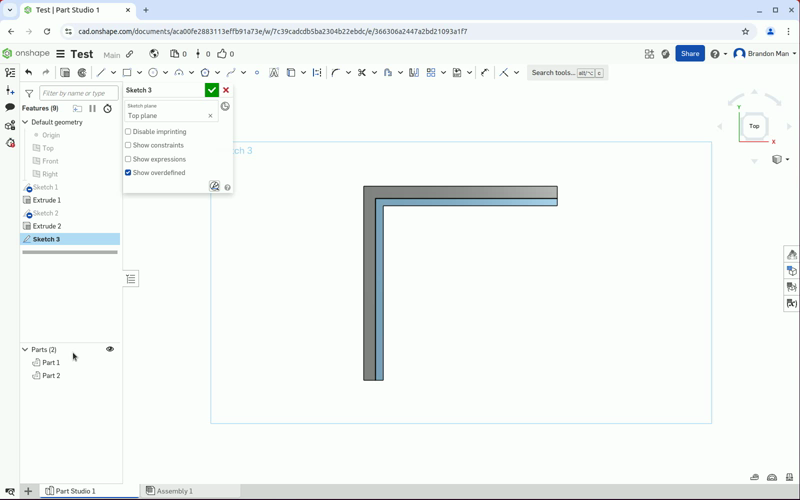
key(y)
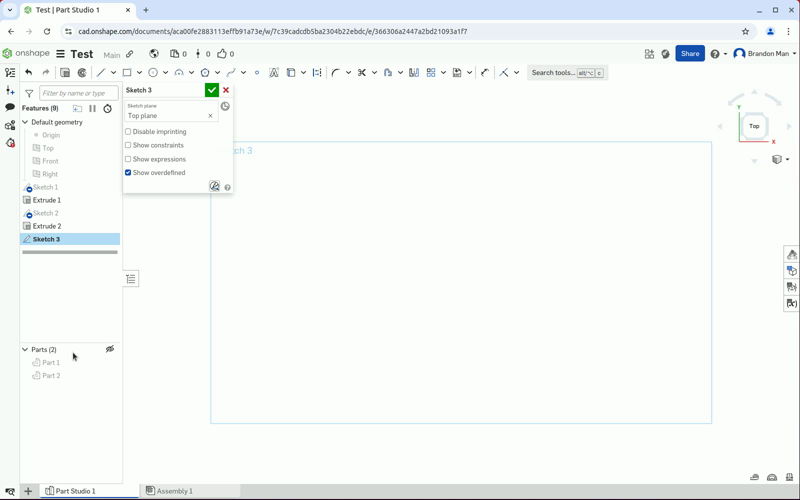
key(l)
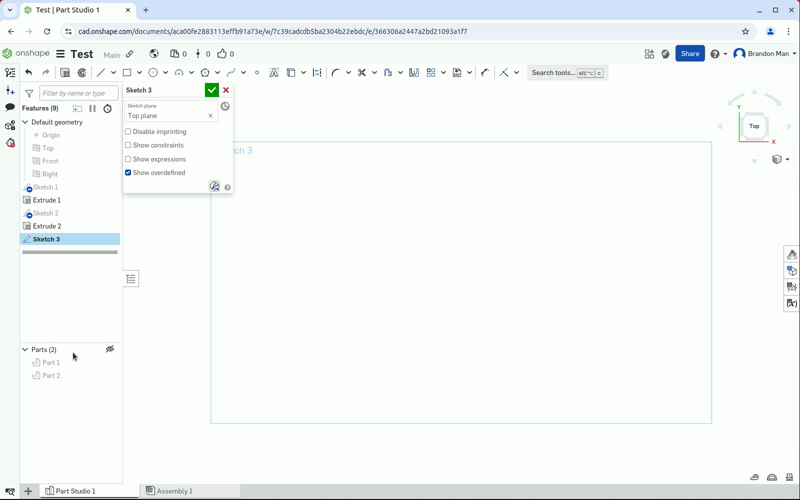
key_down(shift)
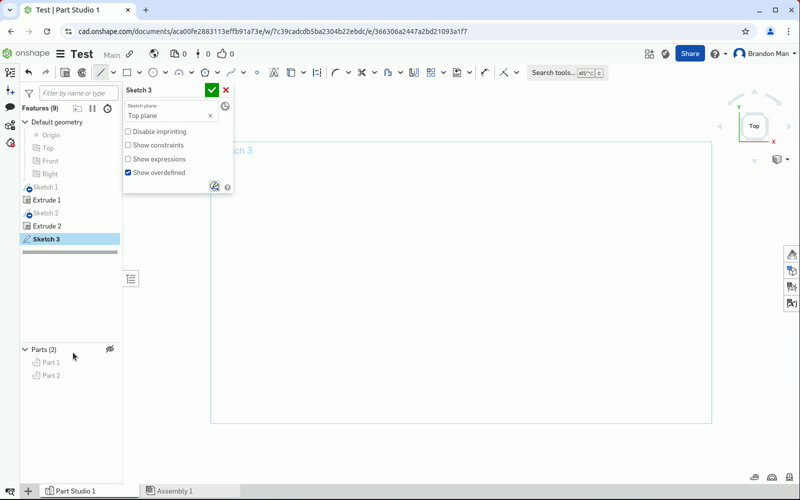
mouse_move(440, 380)
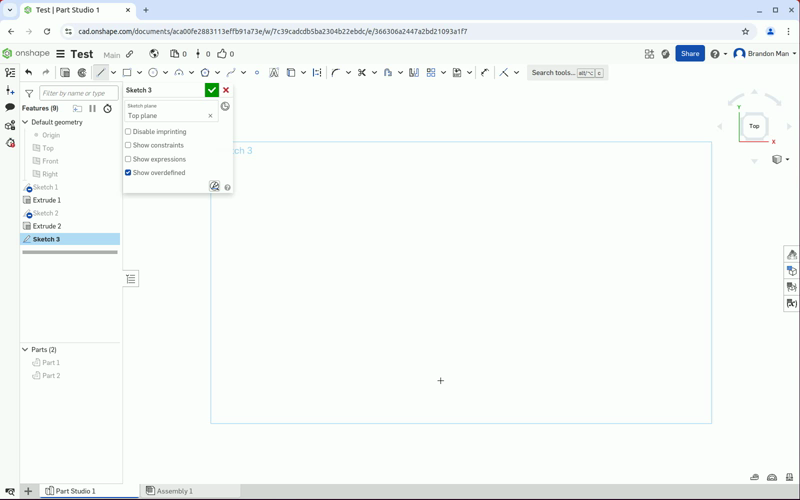
click(440, 380)
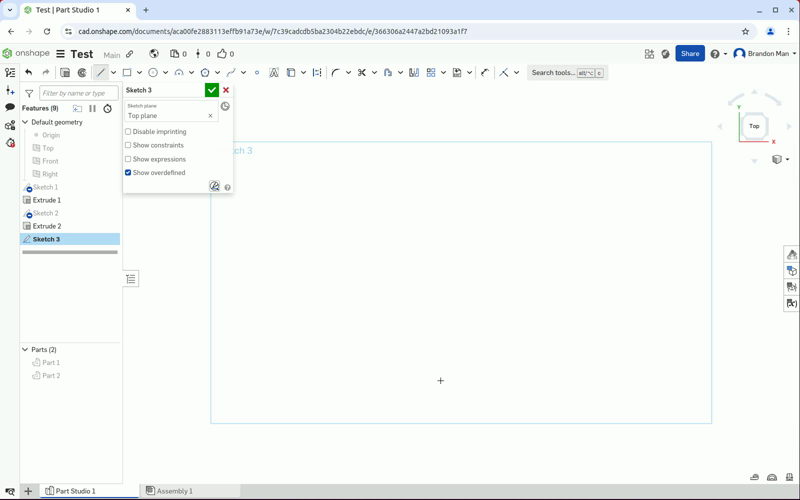
key_up(shift)
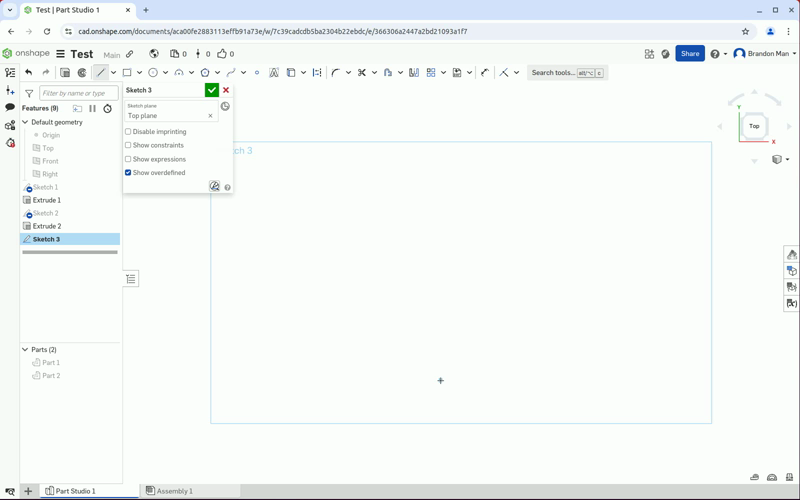
key_down(shift)
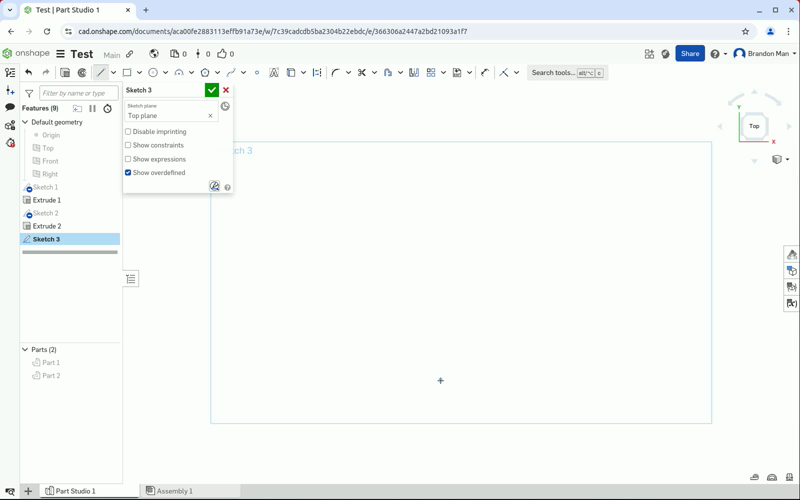
mouse_move(470, 380)
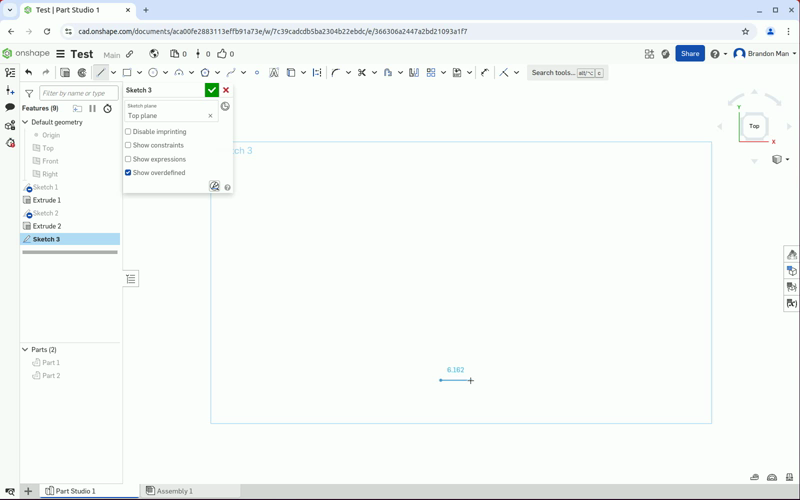
mouse_move(445, 380)
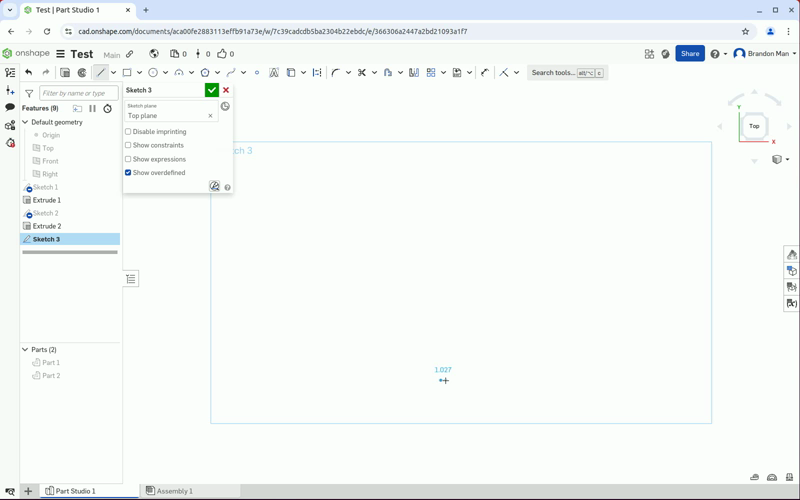
scroll(6)
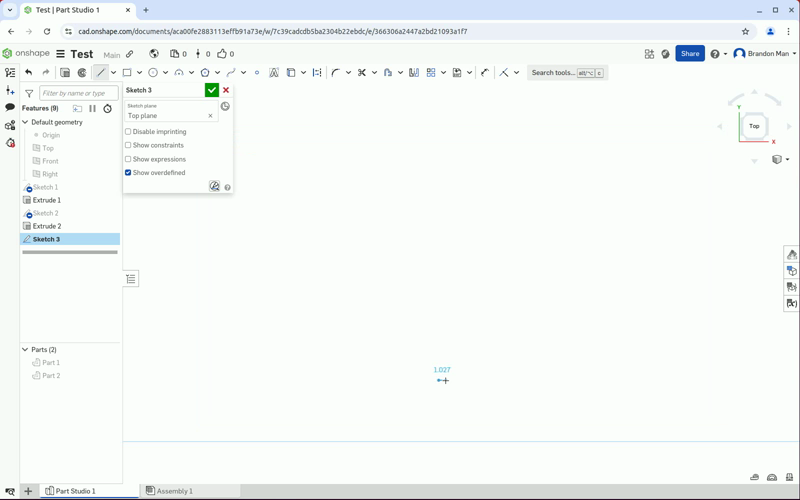
scroll(6)
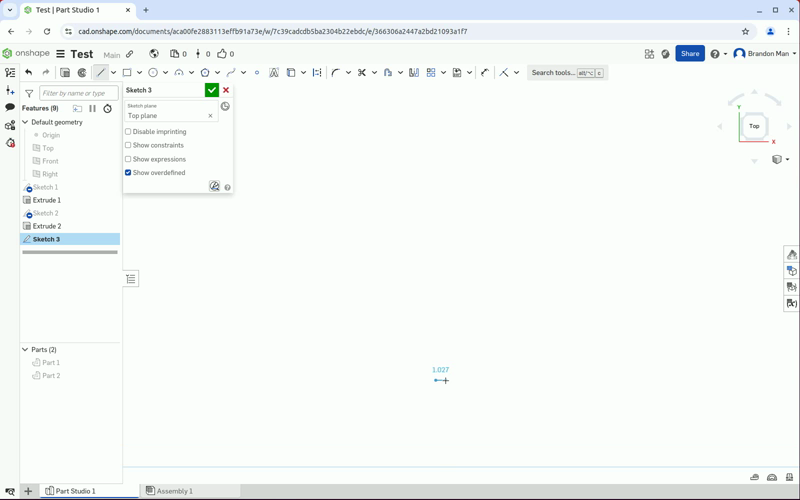
scroll(6)
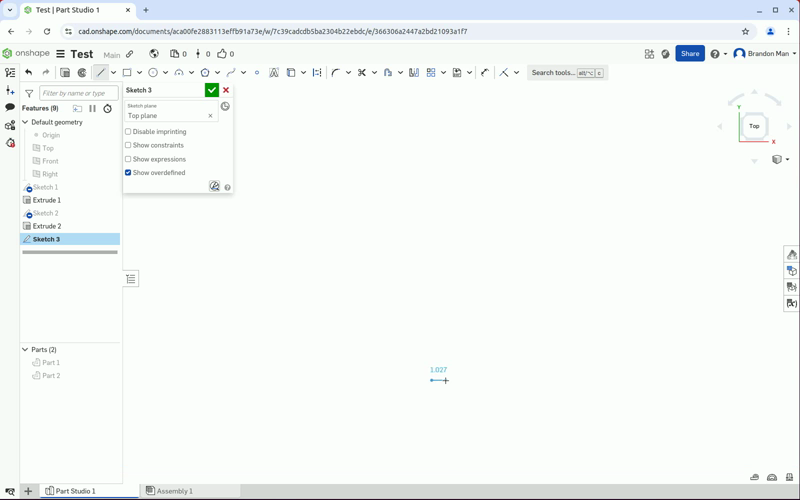
scroll(6)
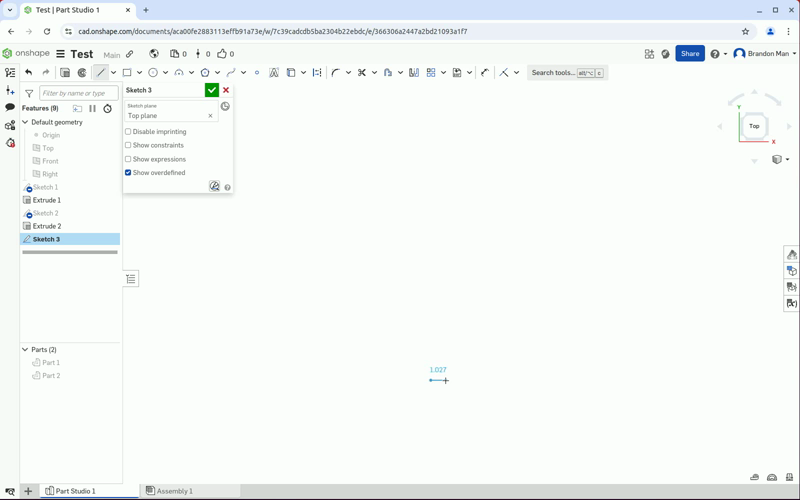
scroll(6)
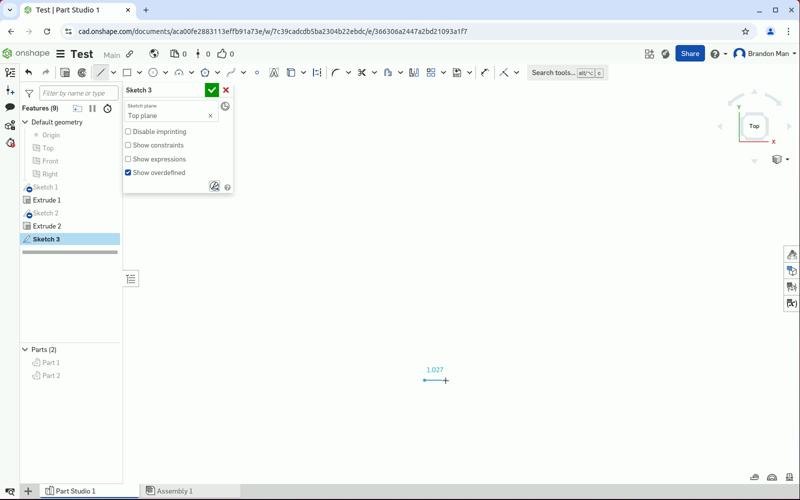
scroll(6)
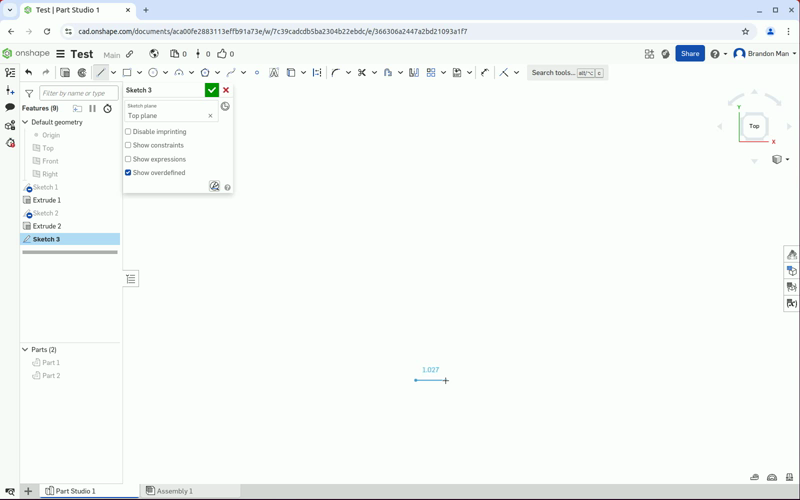
scroll(6)
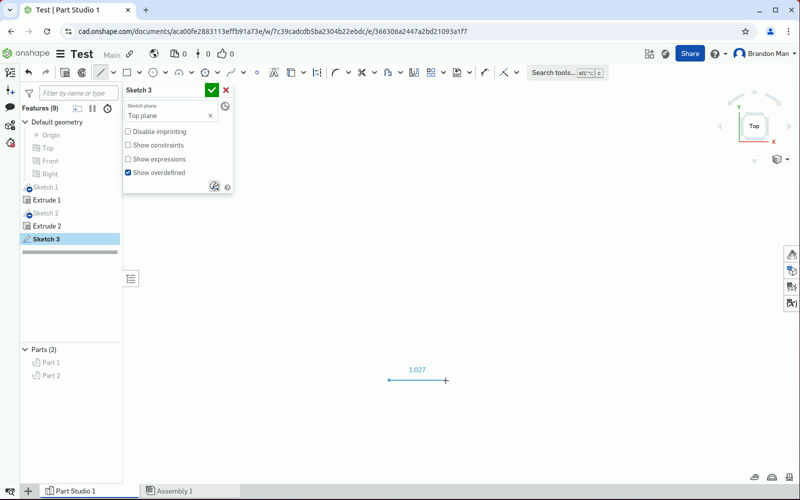
click(445, 380)
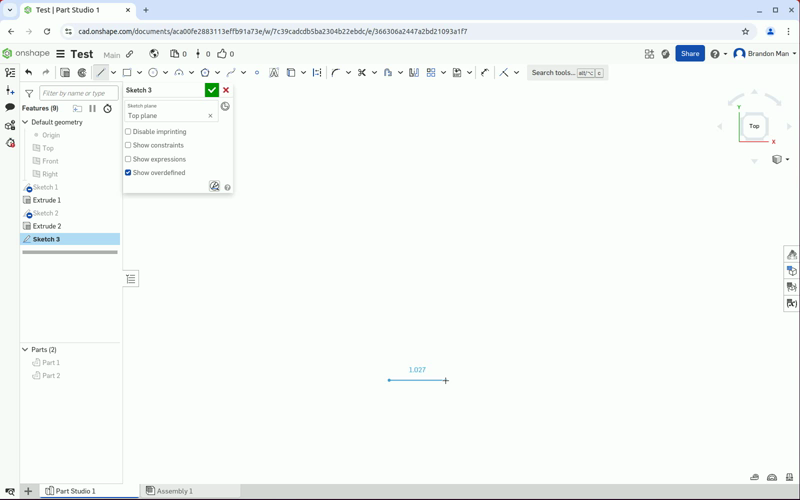
scroll(-6)
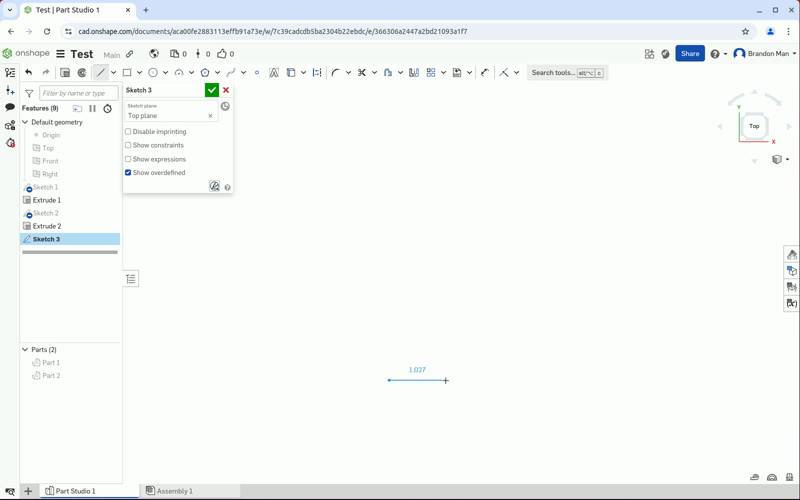
scroll(-6)
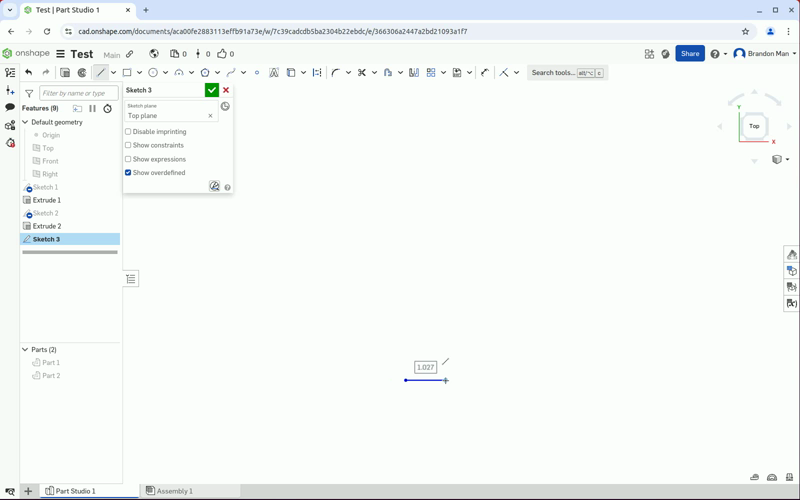
scroll(-6)
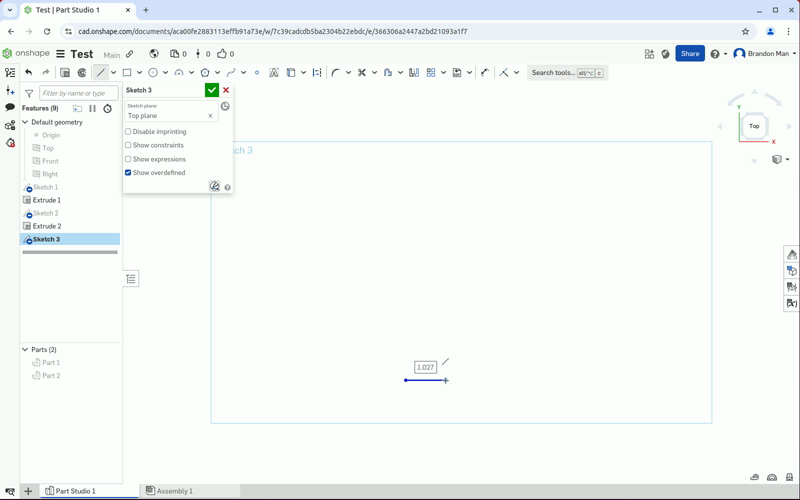
scroll(-6)
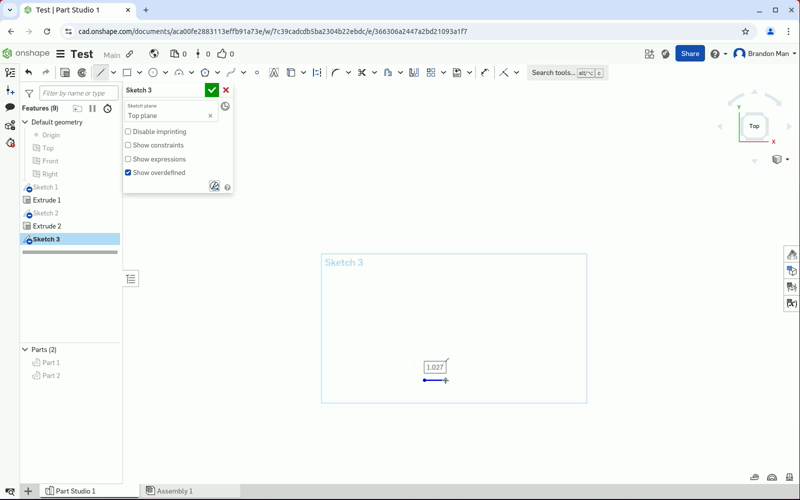
scroll(-6)
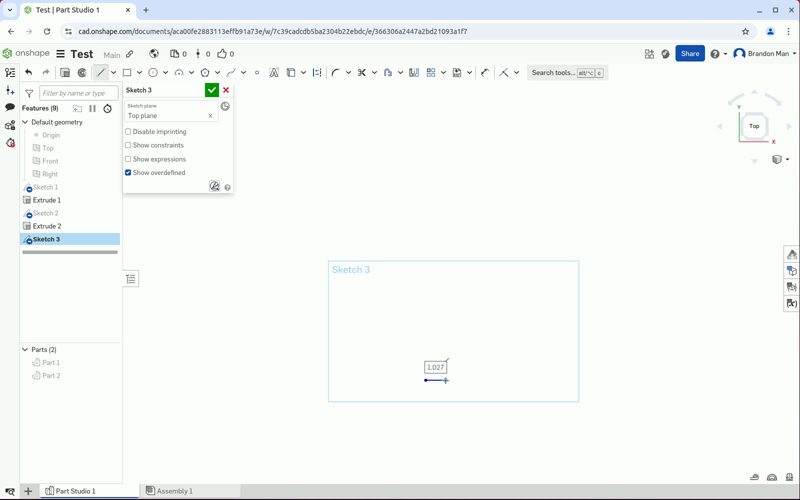
scroll(-6)
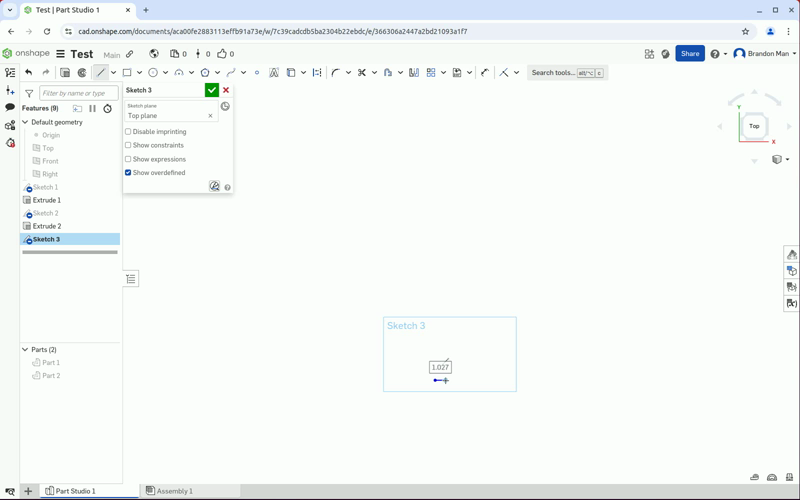
scroll(-6)
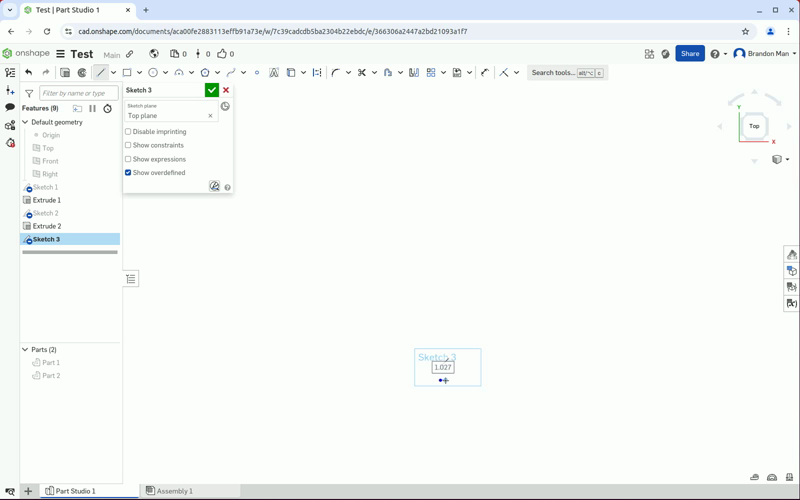
key_up(shift)
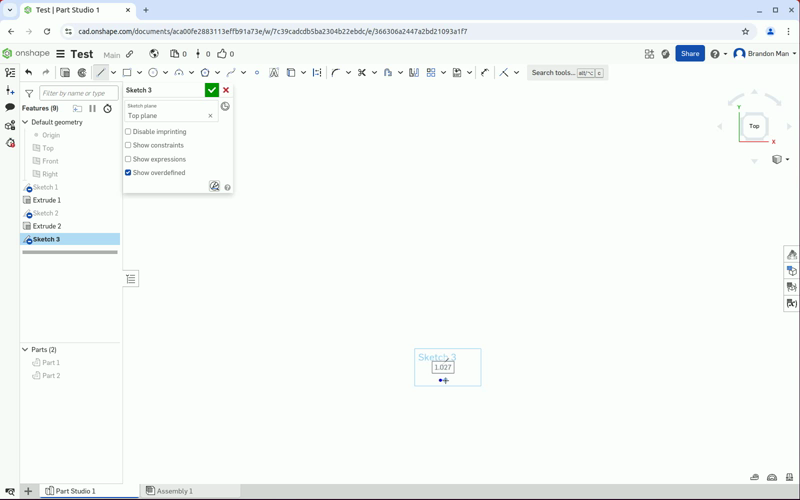
key_down(shift)
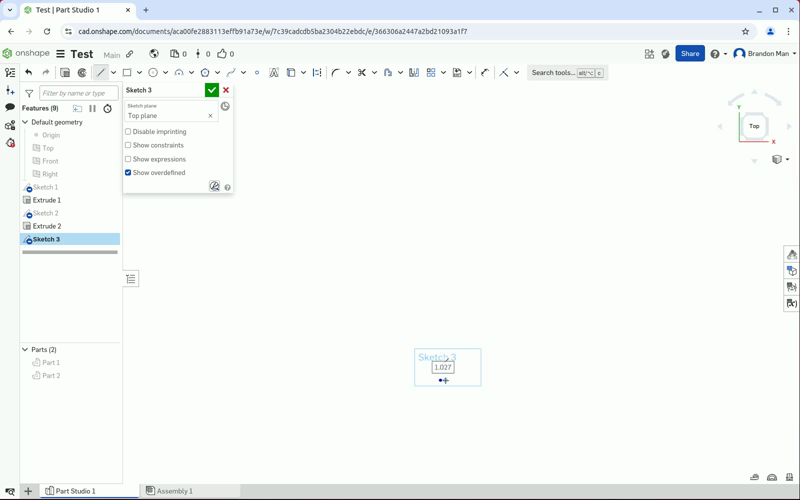
mouse_move(445, 267)
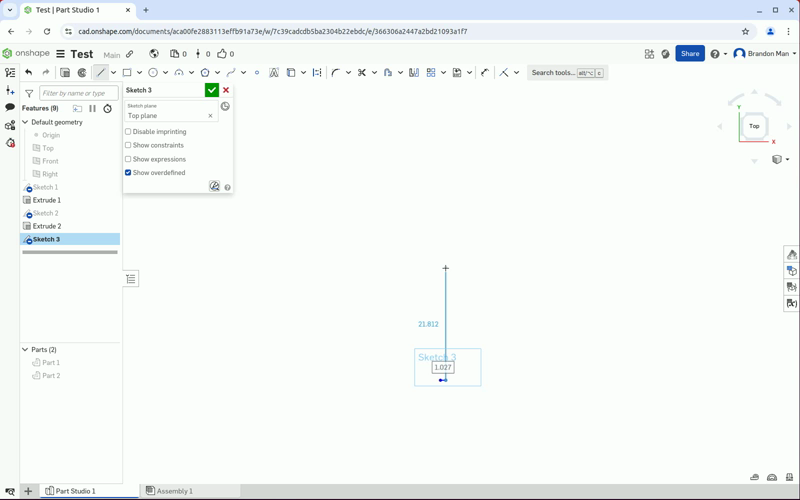
click(445, 267)
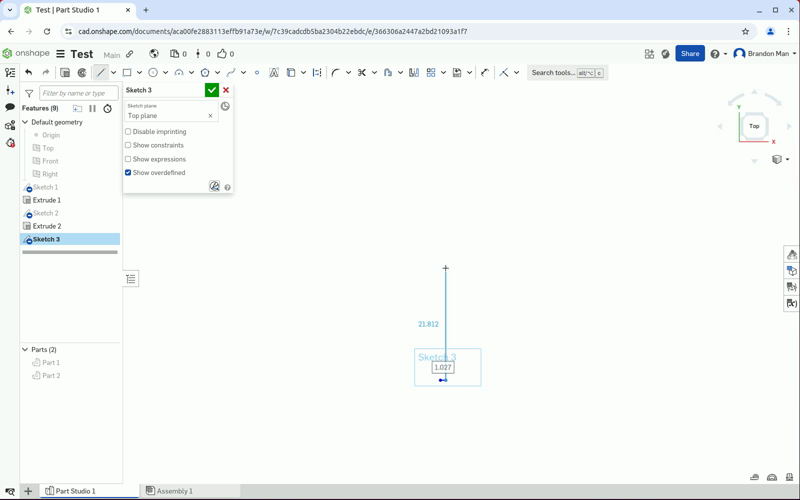
key_up(shift)
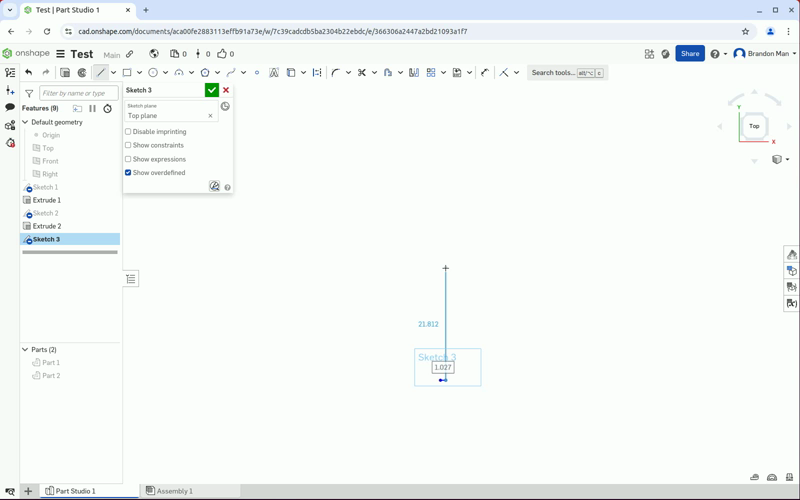
key_down(shift)
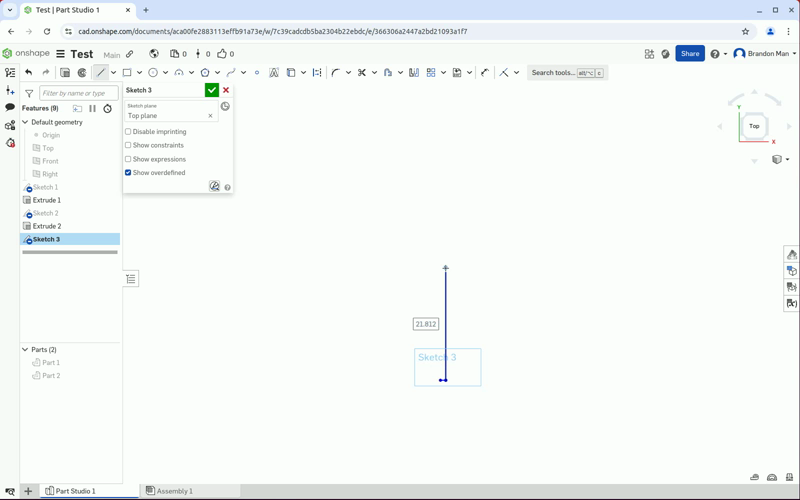
mouse_move(558, 267)
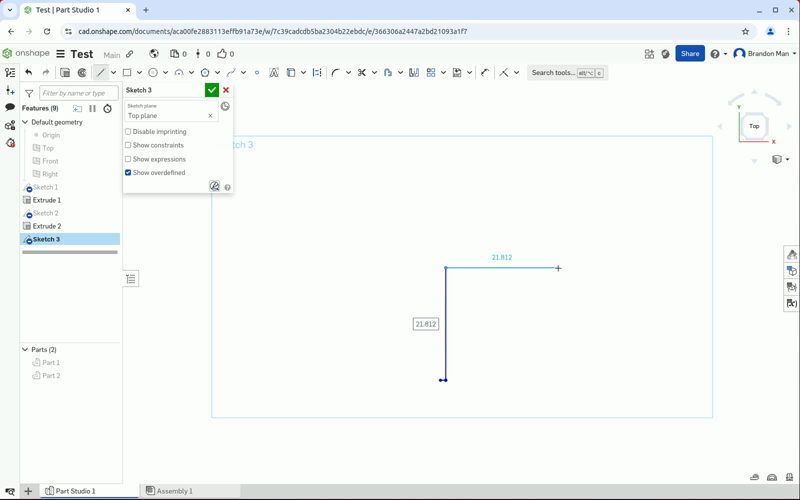
click(558, 267)
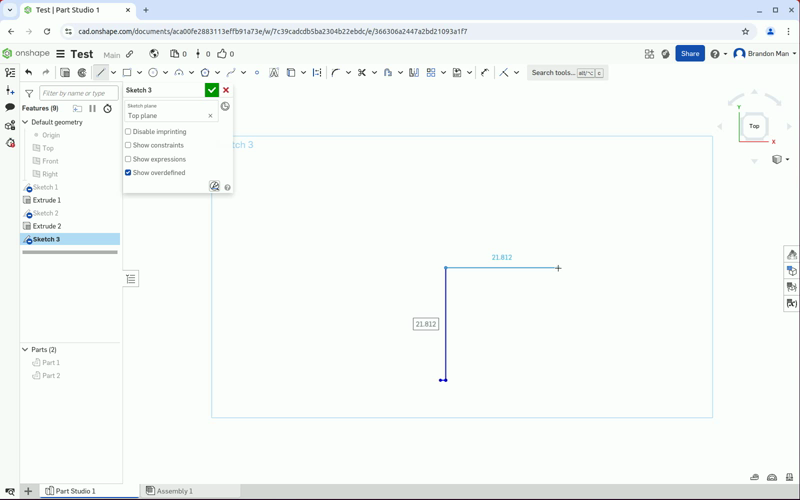
key_up(shift)
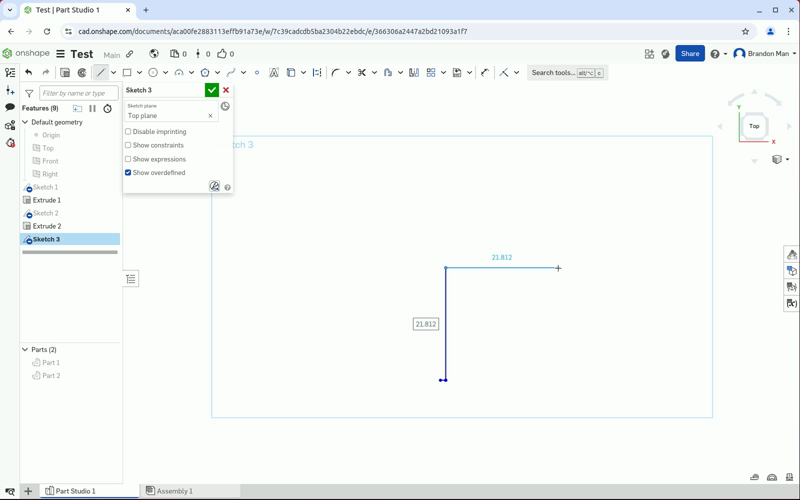
key_down(shift)
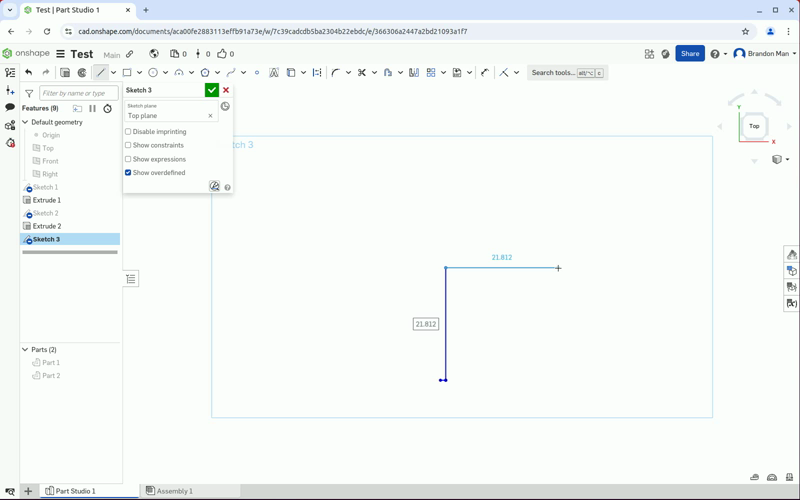
mouse_move(588, 267)
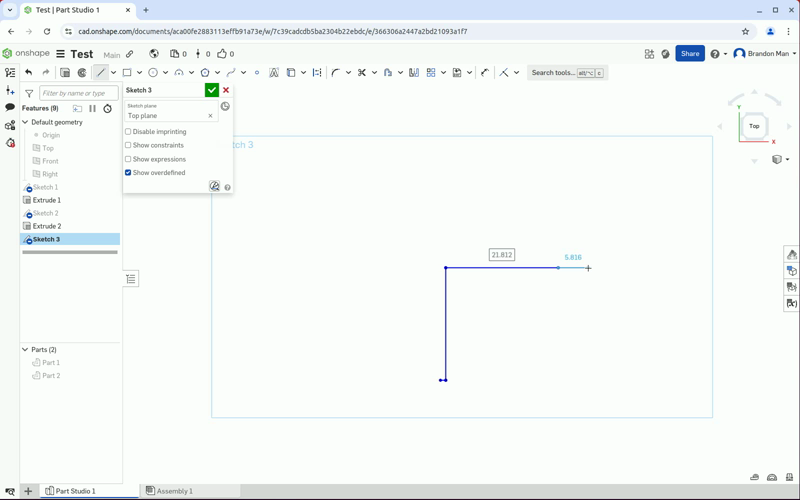
mouse_move(558, 263)
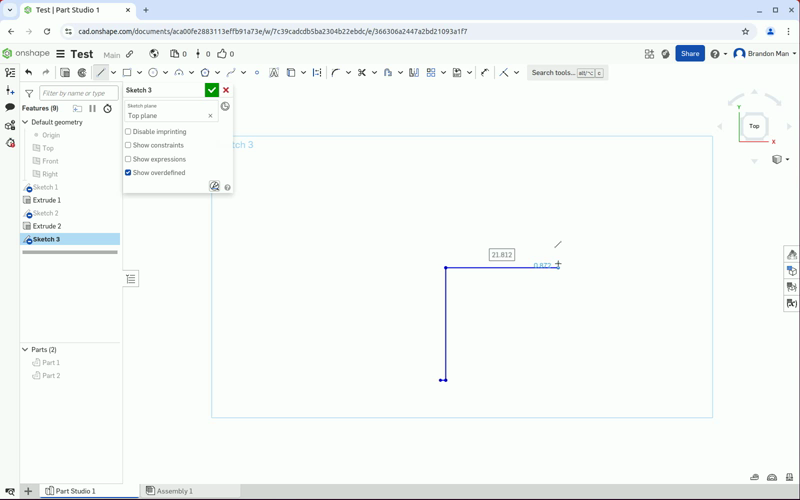
scroll(6)
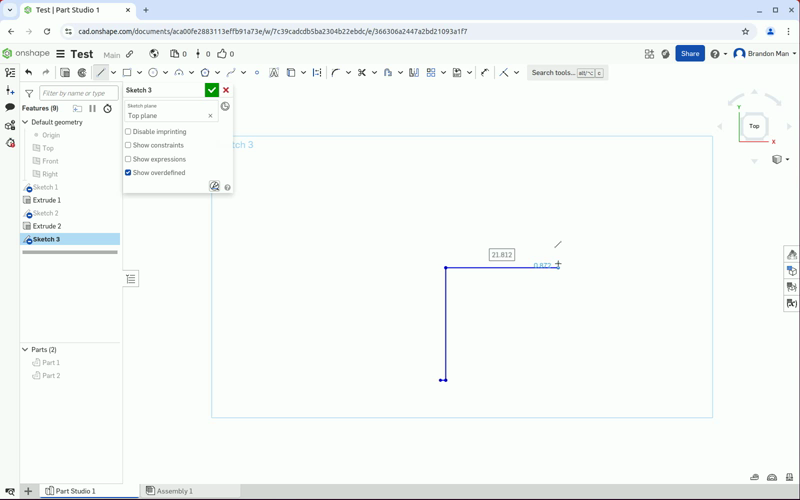
scroll(6)
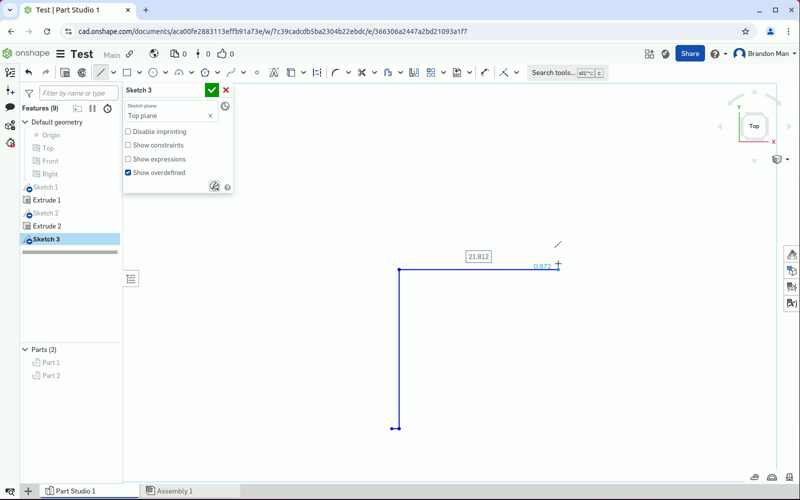
scroll(6)
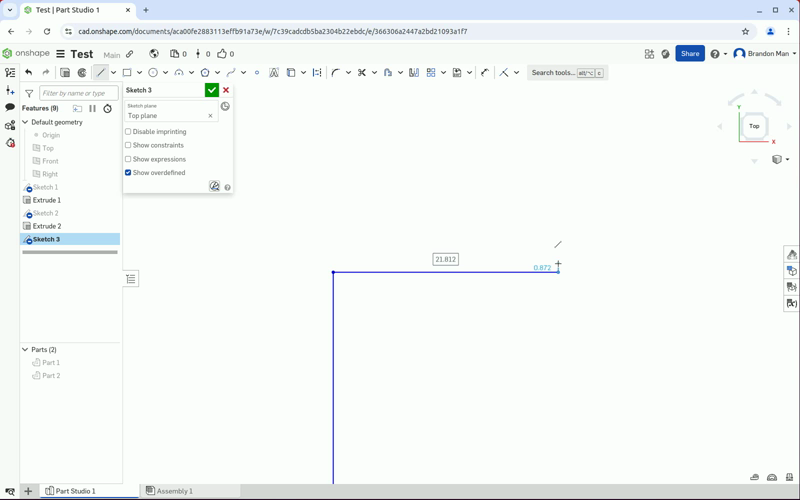
scroll(6)
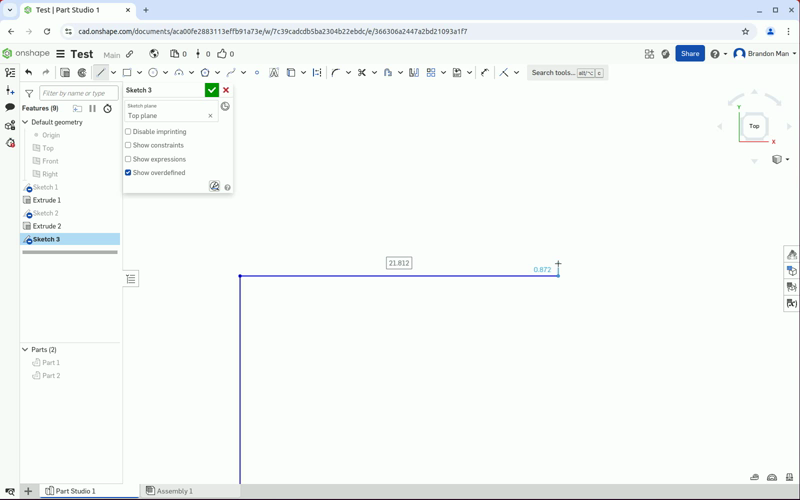
scroll(6)
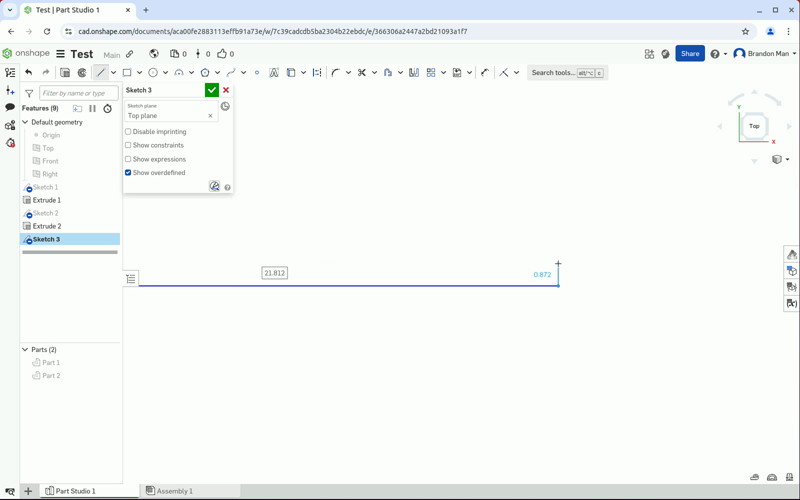
scroll(6)
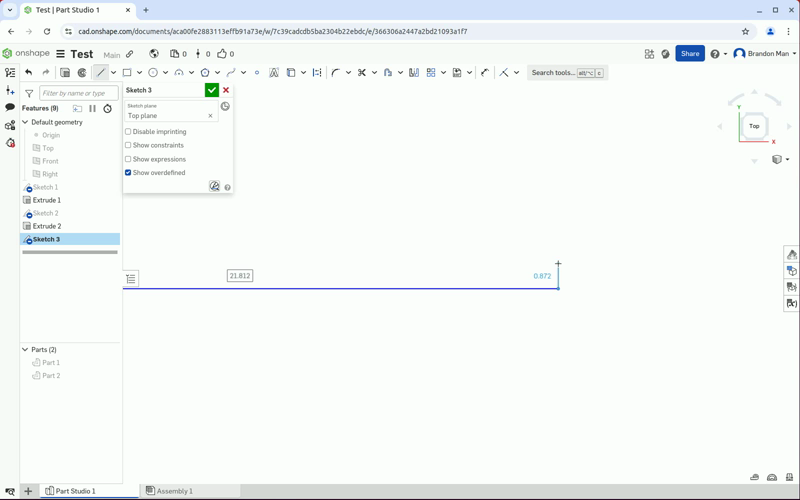
scroll(6)
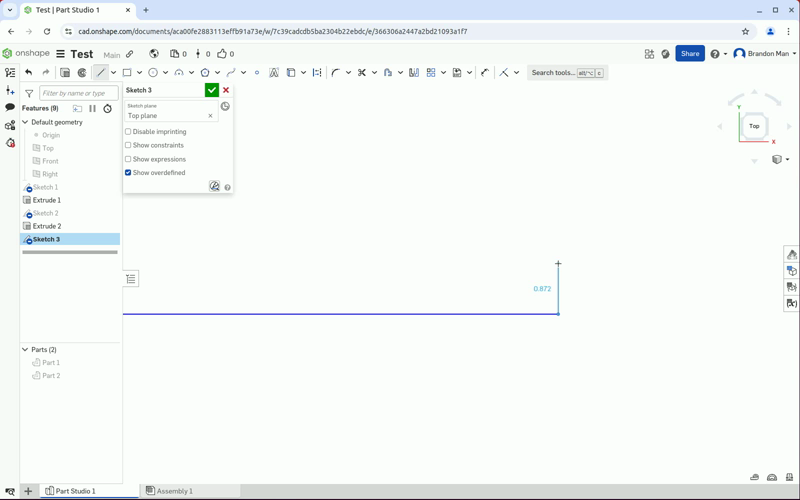
click(558, 263)
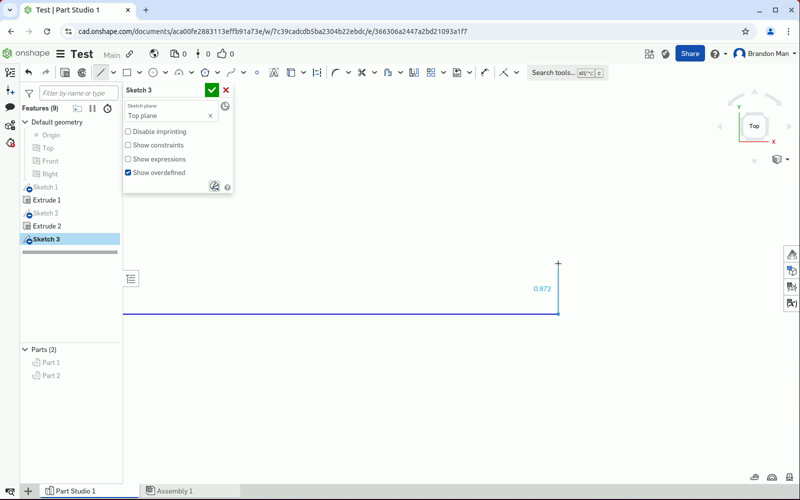
scroll(-6)
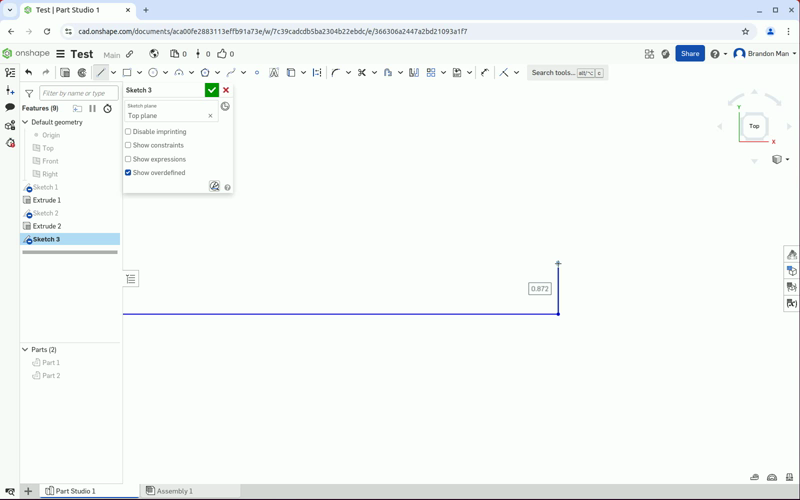
scroll(-6)
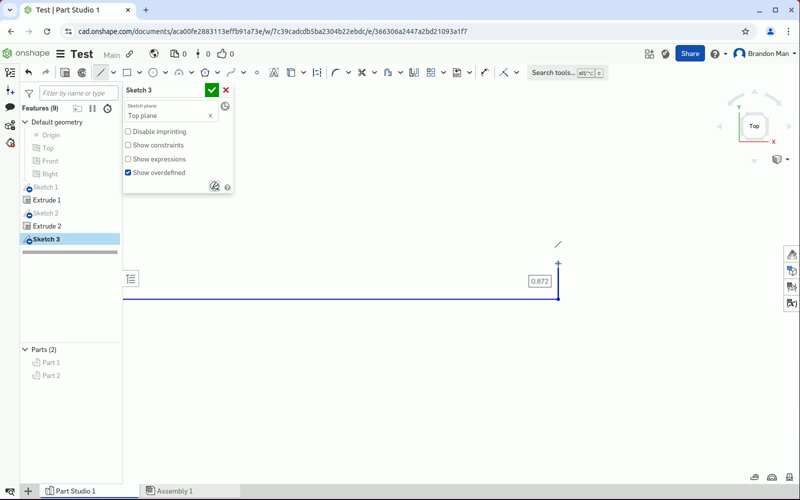
scroll(-6)
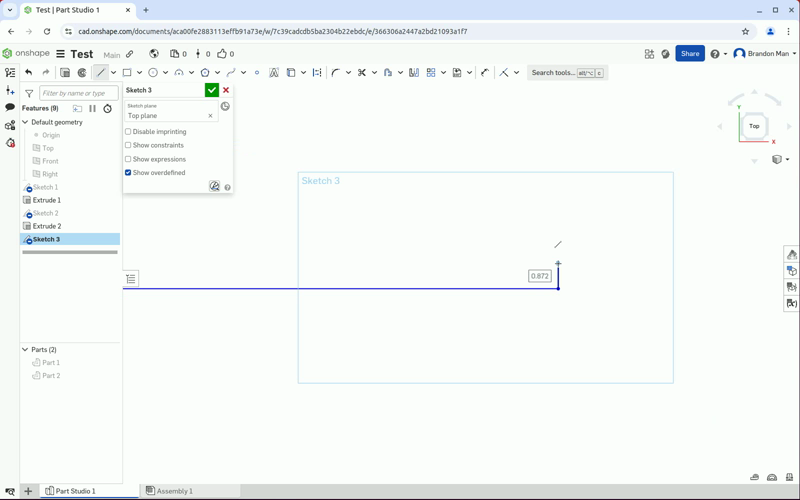
scroll(-6)
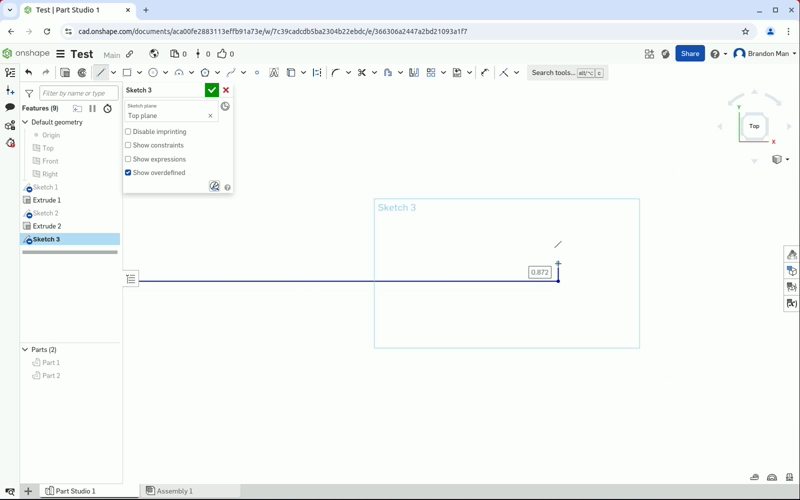
scroll(-6)
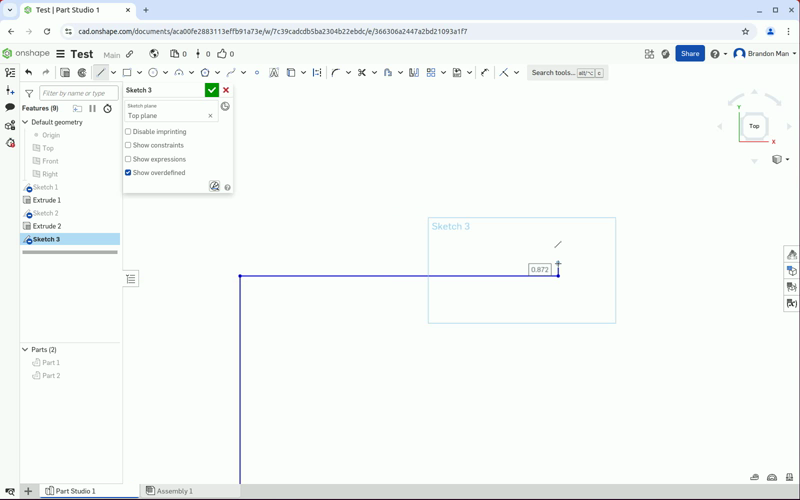
scroll(-6)
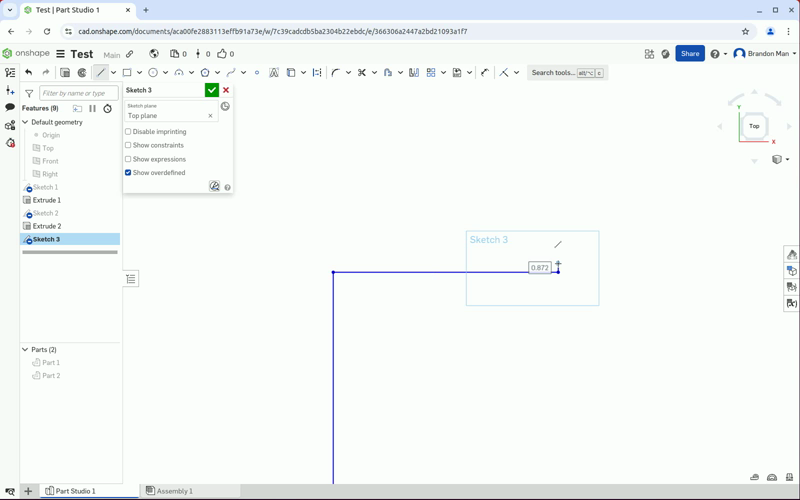
scroll(-6)
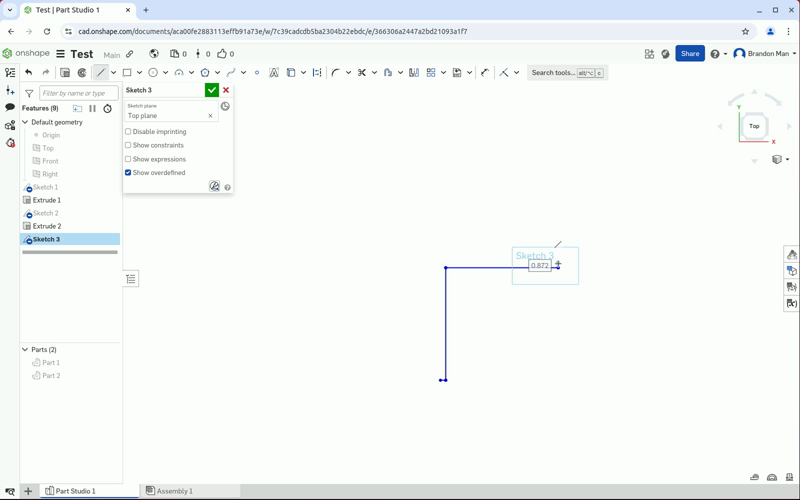
key_up(shift)
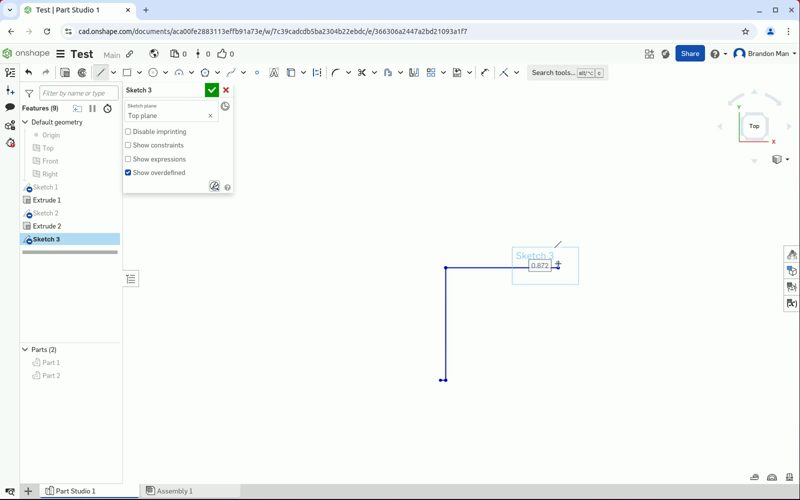
key_down(shift)
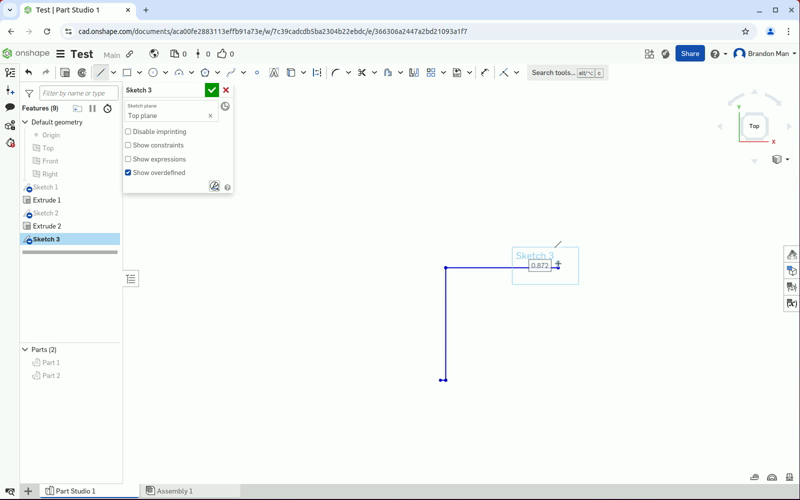
mouse_move(440, 263)
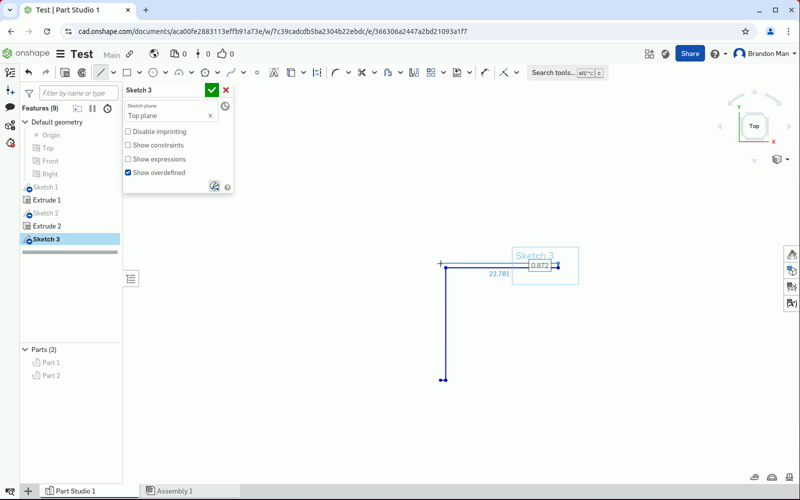
click(440, 263)
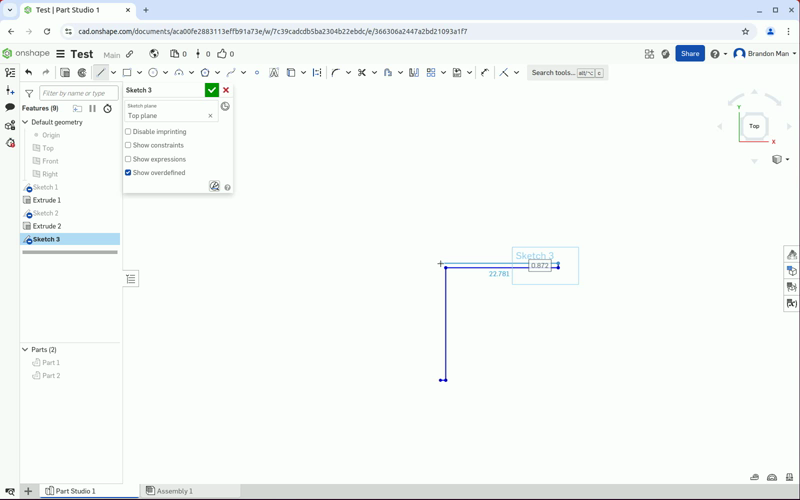
key_up(shift)
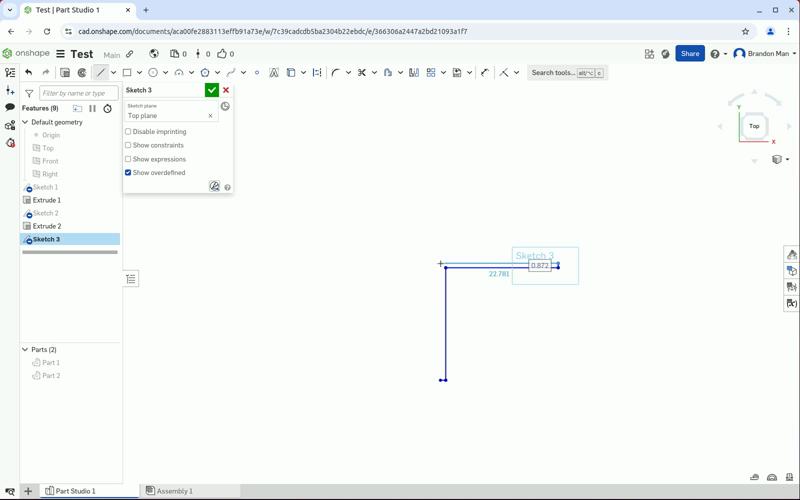
key_down(shift)
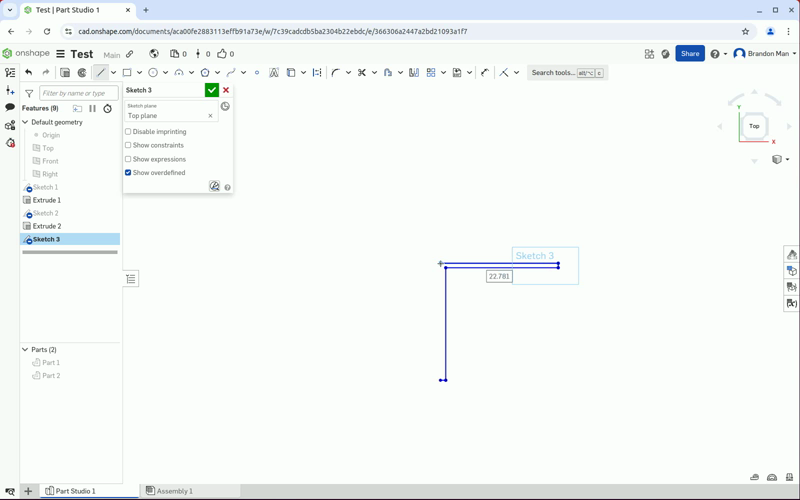
mouse_move(440, 380)
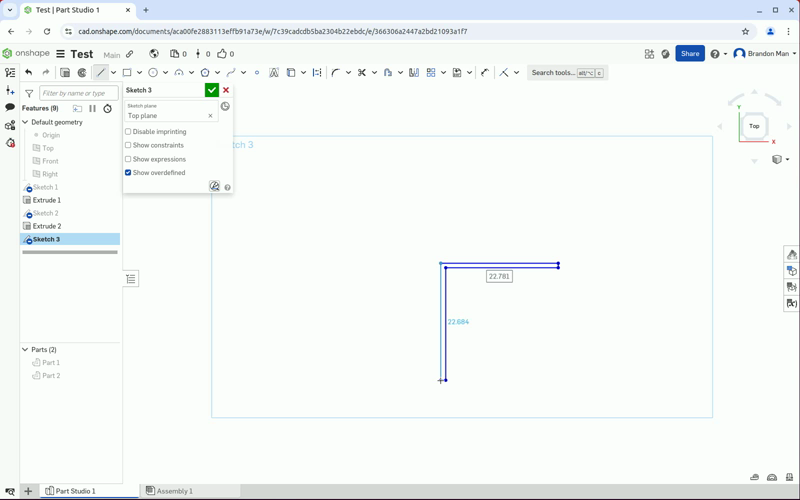
key_up(shift)
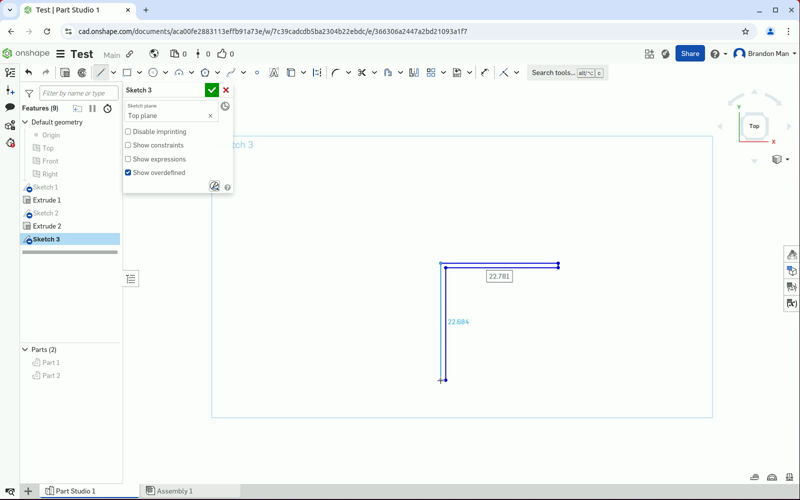
click(440, 380)
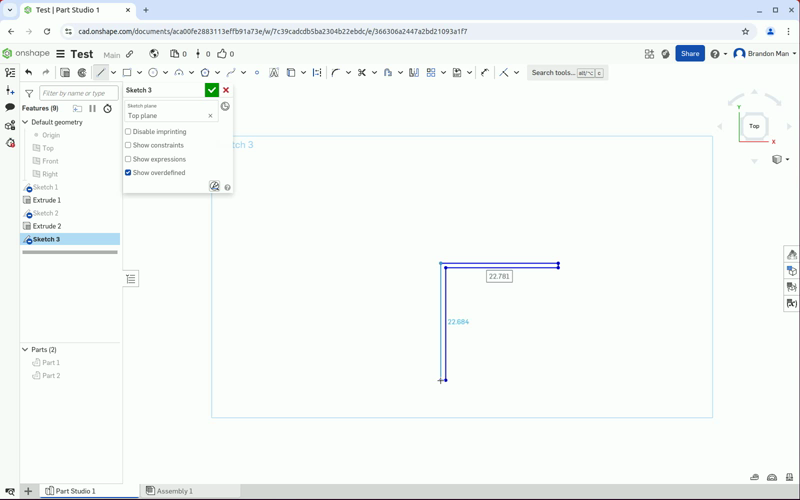
key(esc)
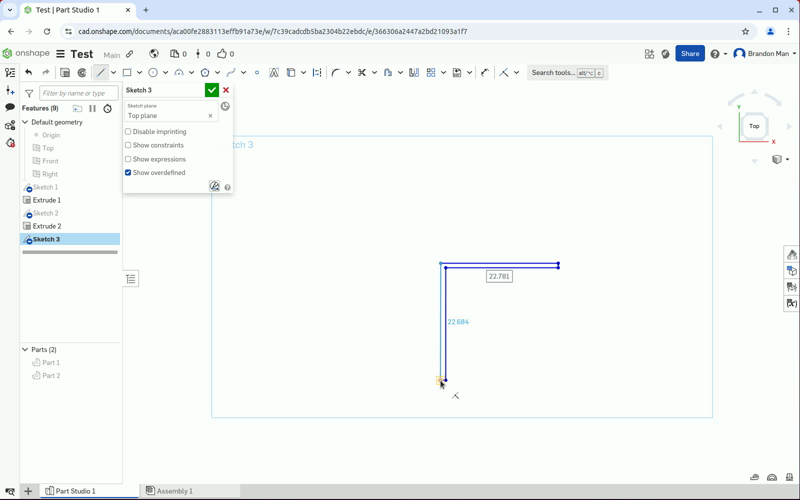
mouse_move(469, 264)
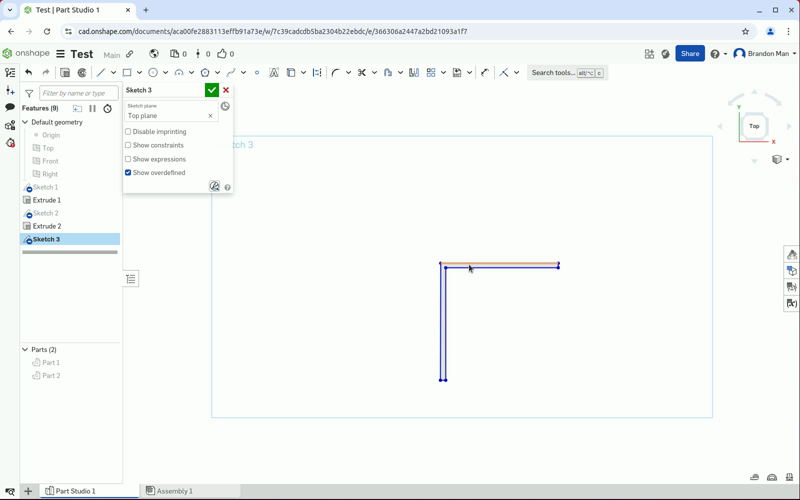
scroll(6)
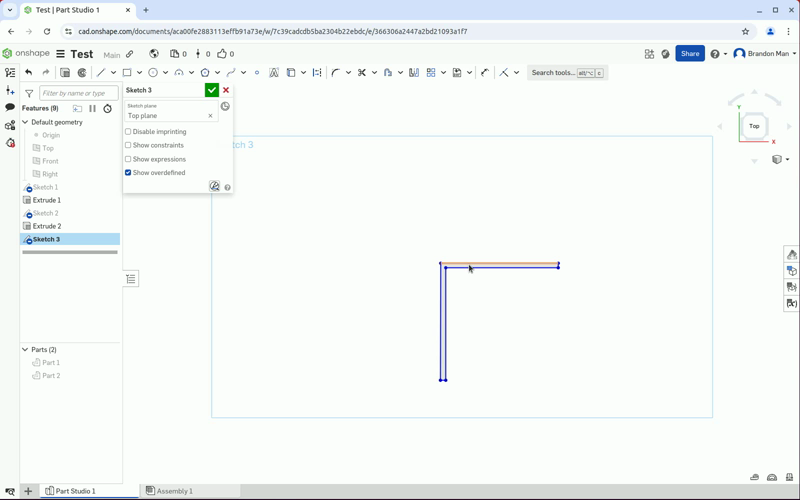
scroll(6)
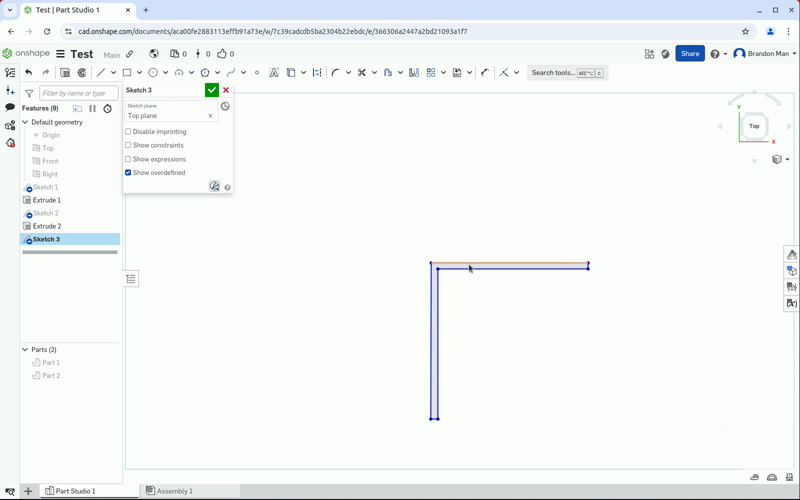
scroll(6)
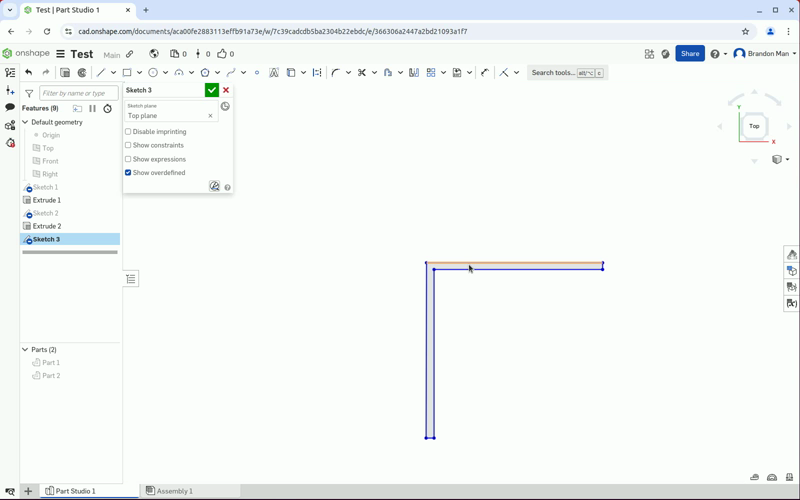
scroll(6)
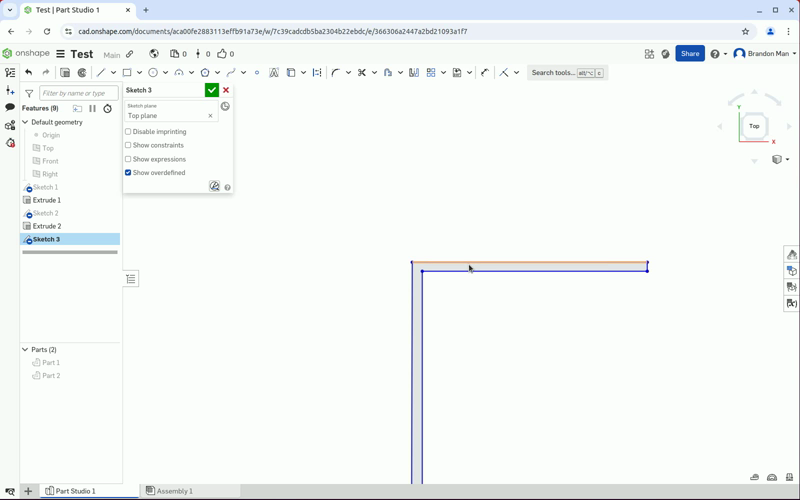
scroll(6)
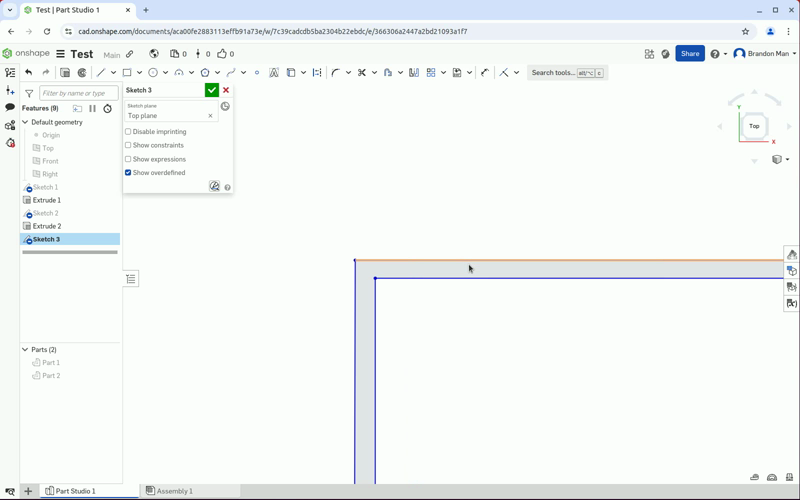
scroll(6)
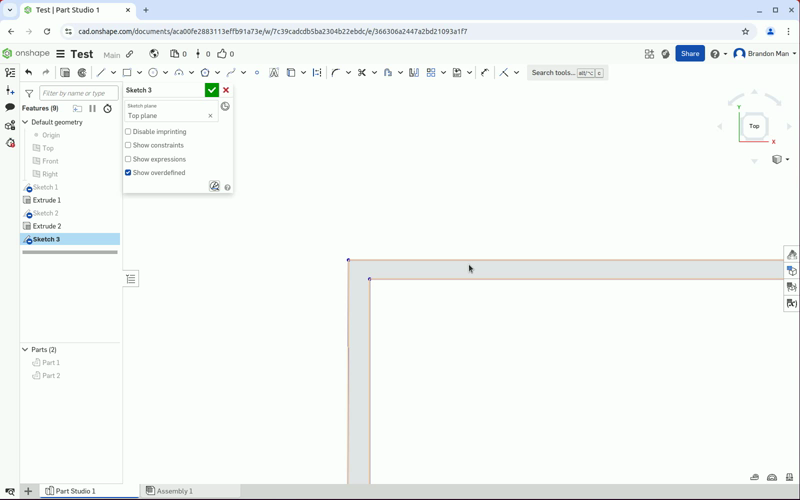
scroll(6)
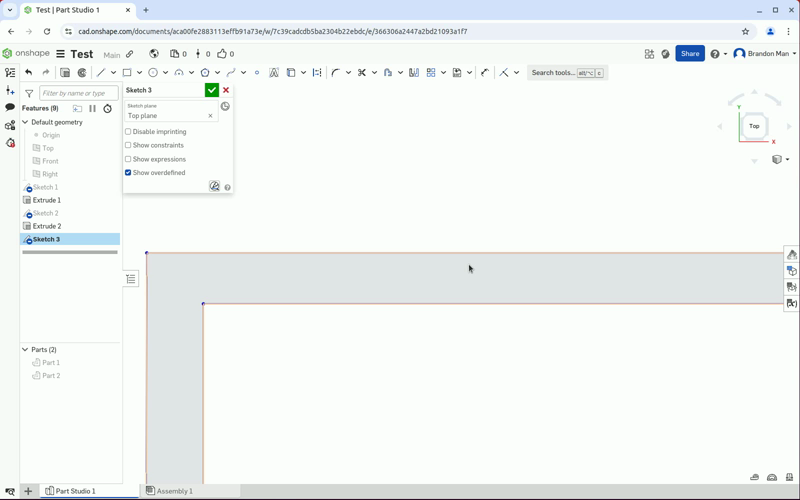
click(469, 264)
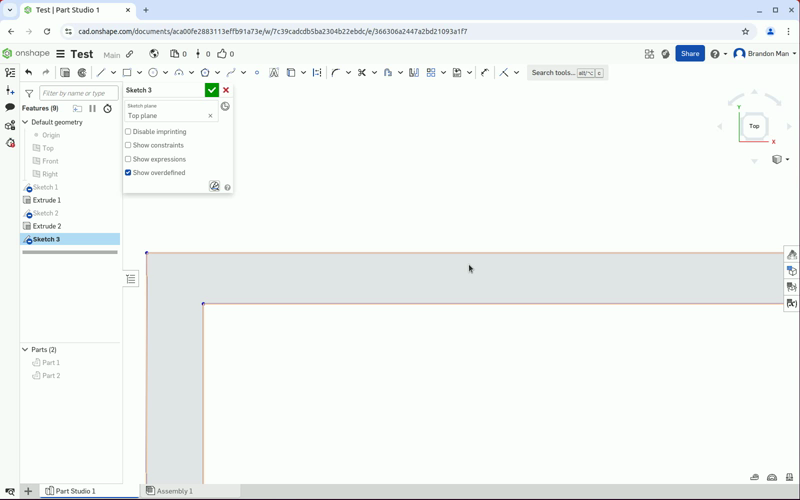
scroll(-6)
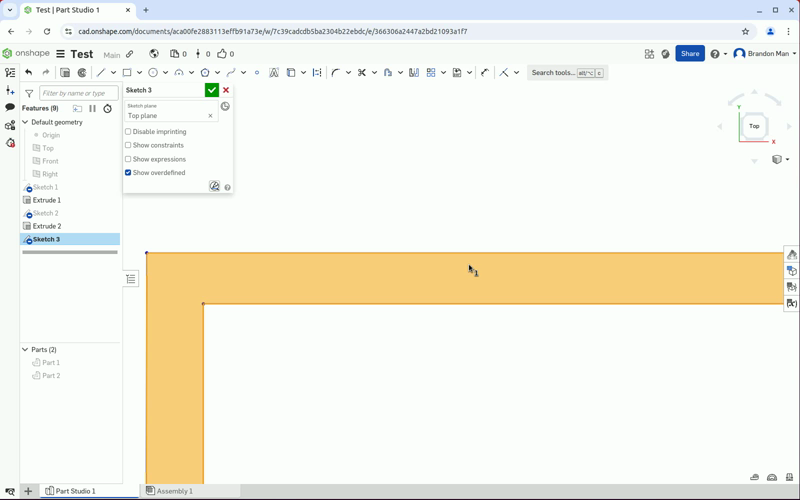
scroll(-6)
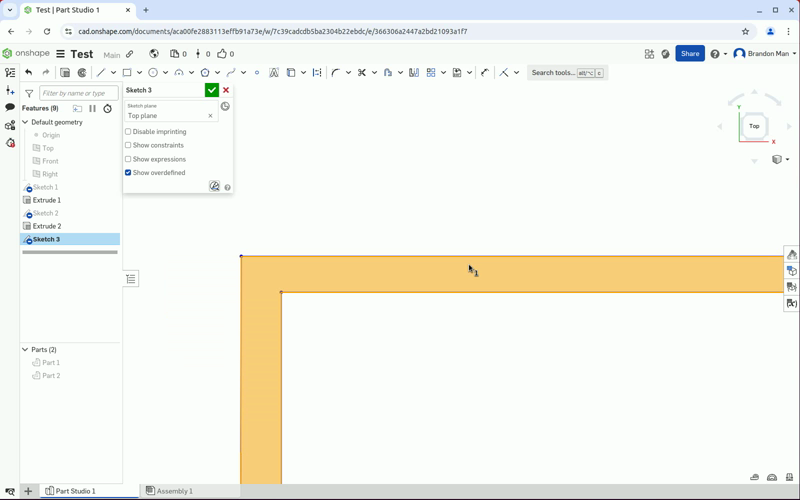
scroll(-6)
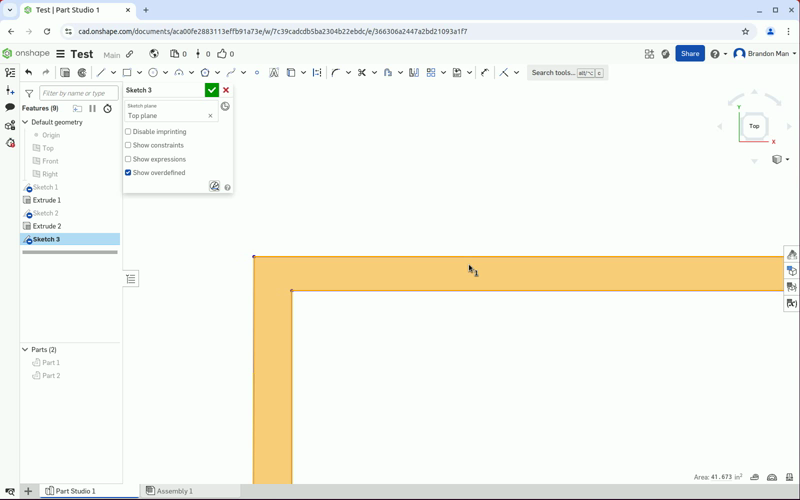
scroll(-6)
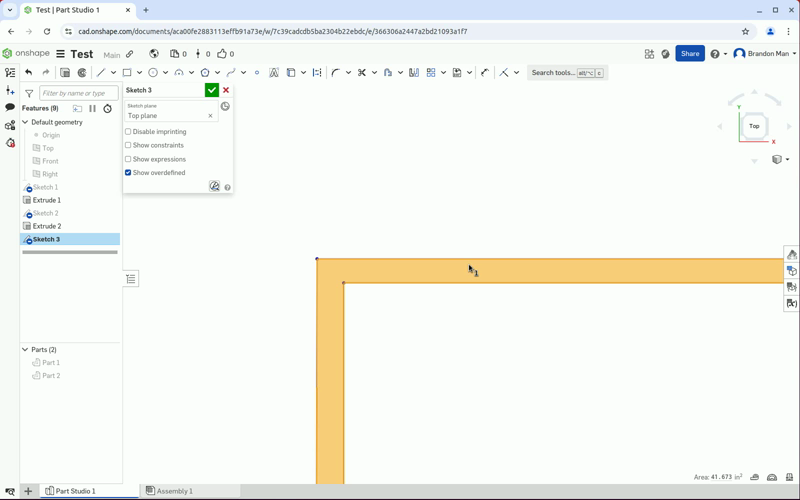
scroll(-6)
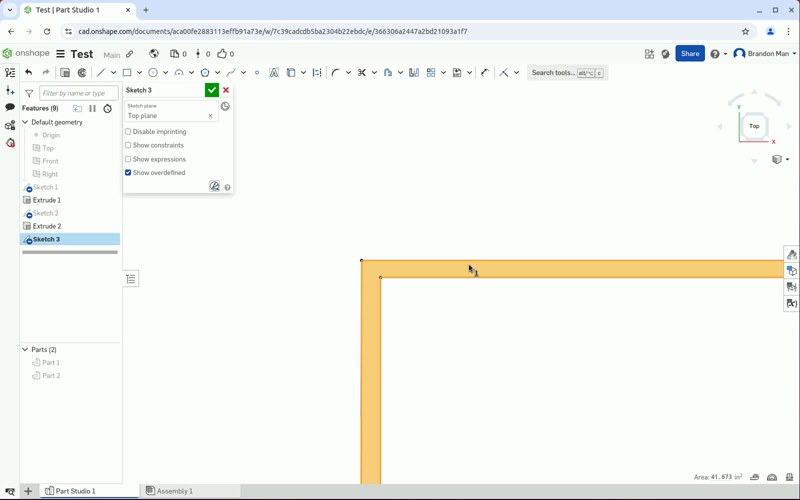
scroll(-6)
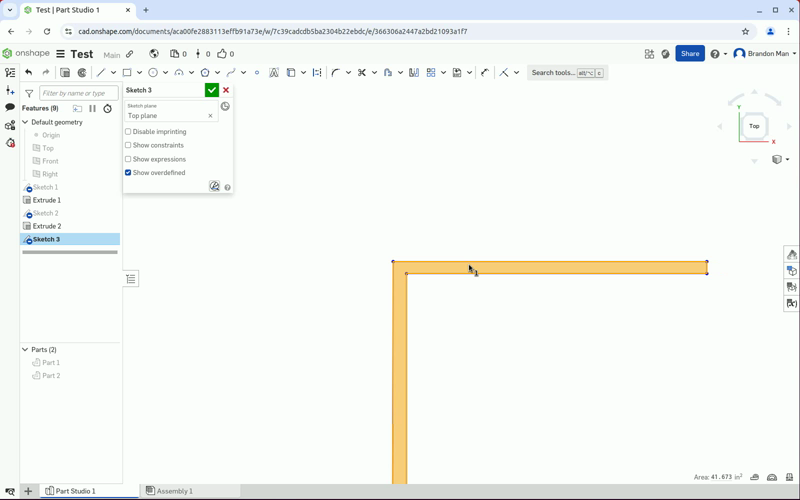
scroll(-6)
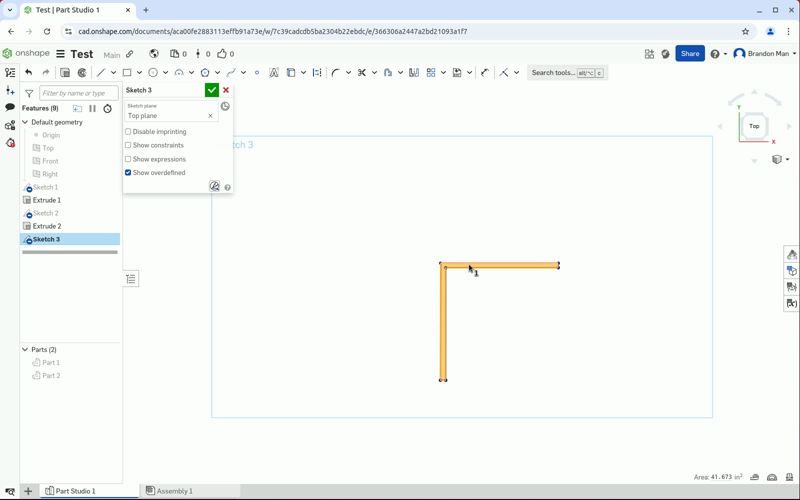
mouse_move(73, 352)
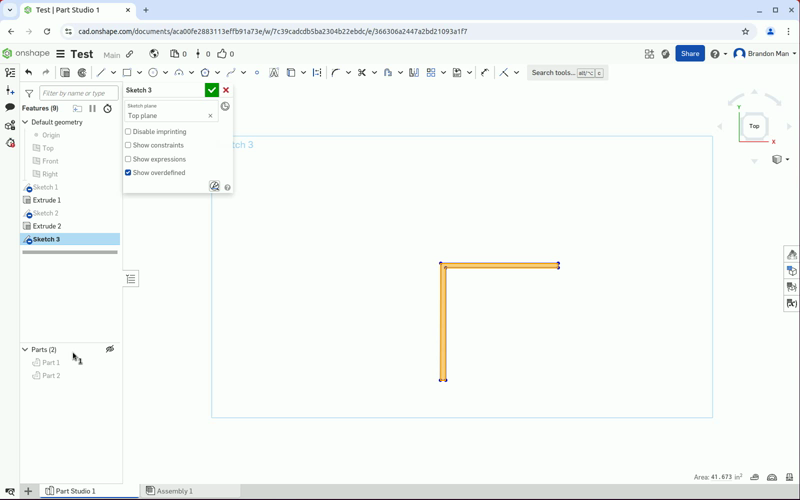
key(shift+y)
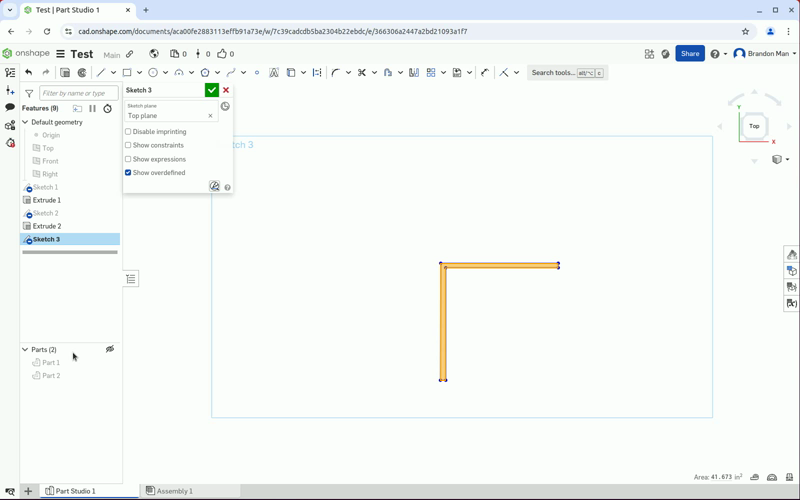
key(shift+e)
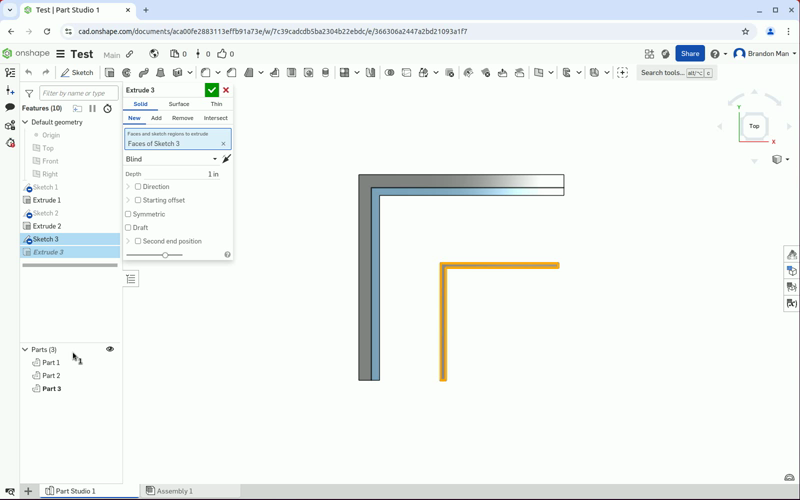
mouse_move(143, 106)
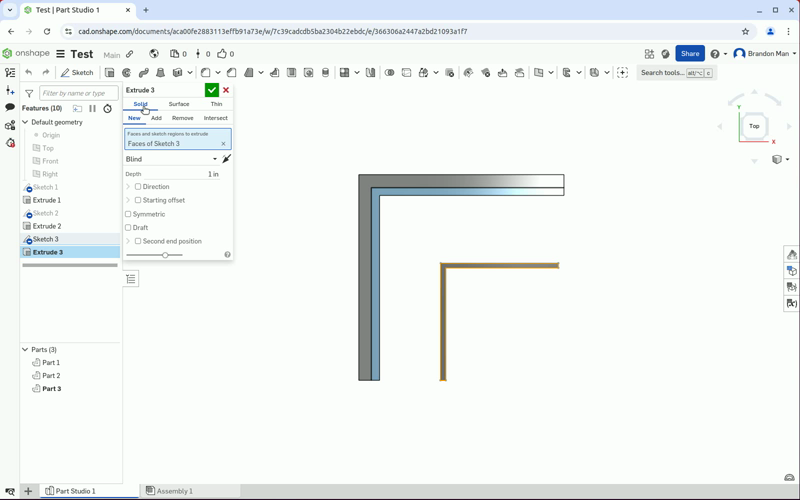
click(143, 106)
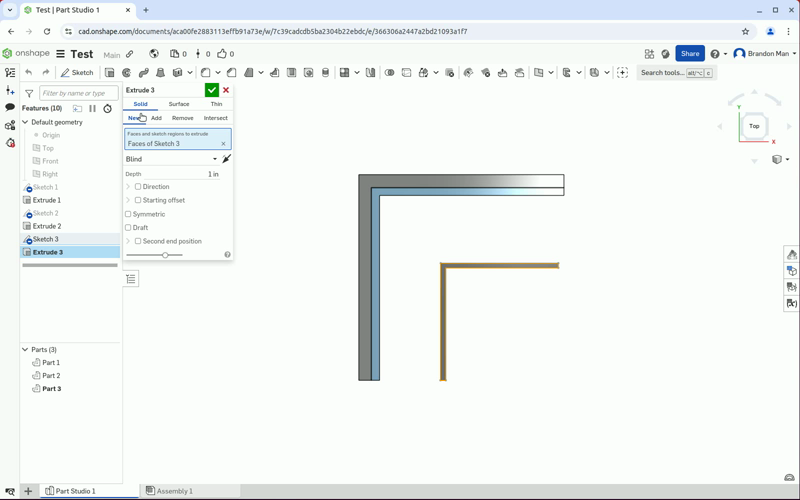
mouse_move(137, 120)
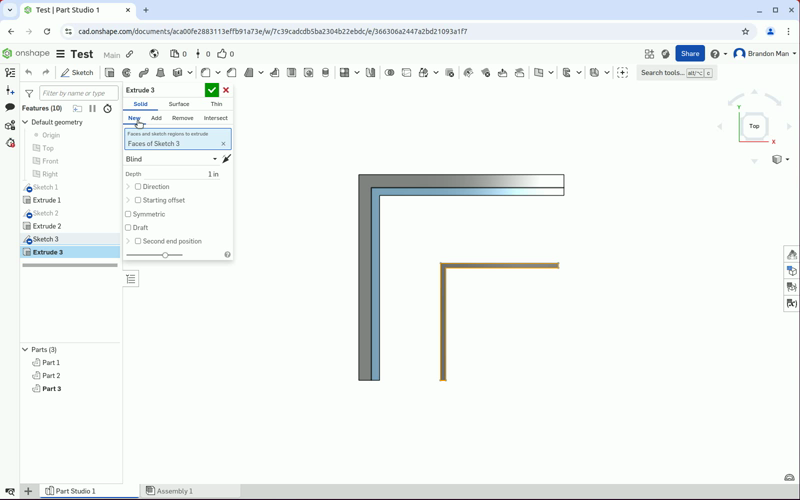
click(137, 120)
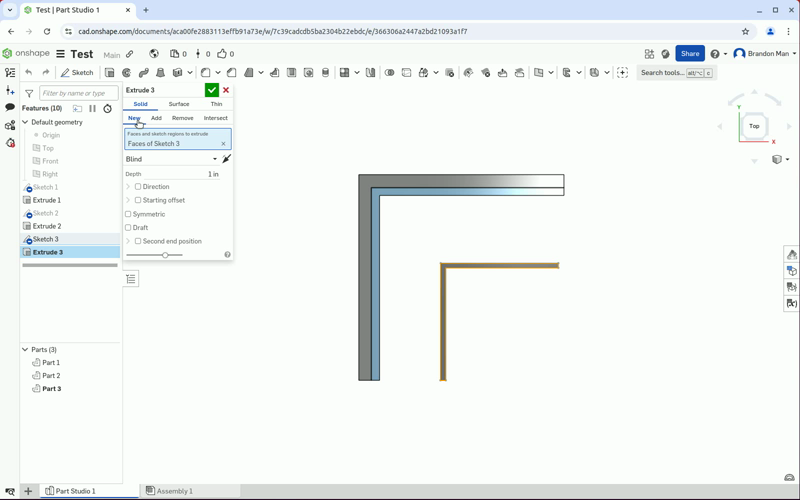
key(tab, 4)
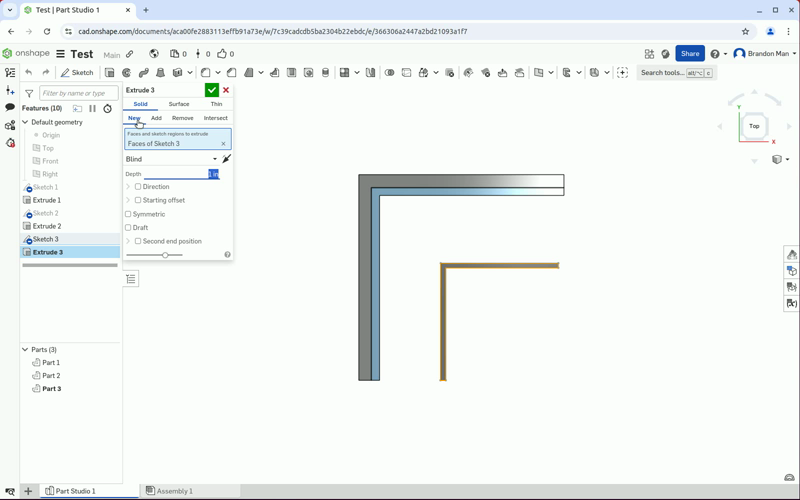
text(-23.108)
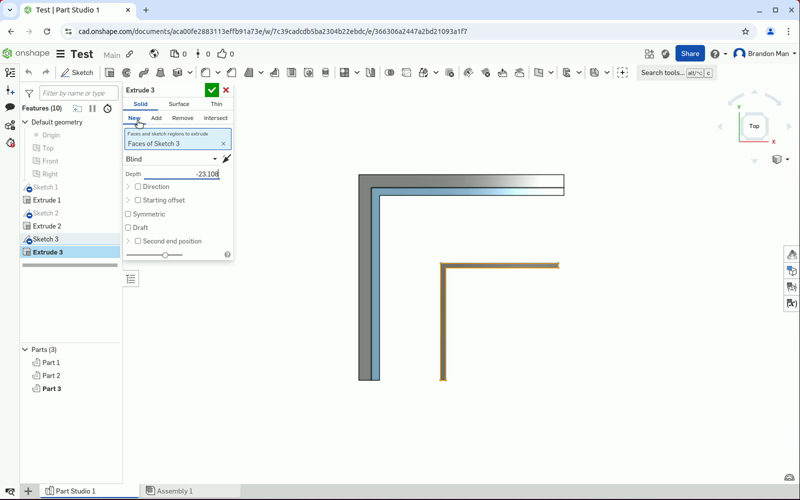
key(enter)
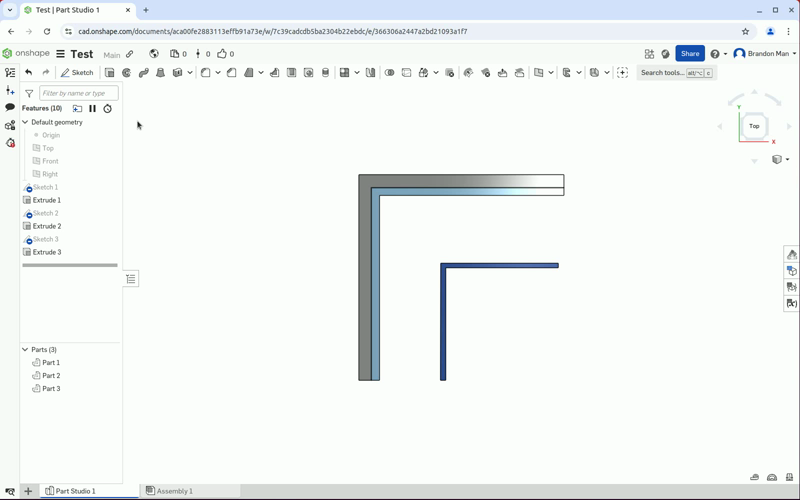
key(shift+h)
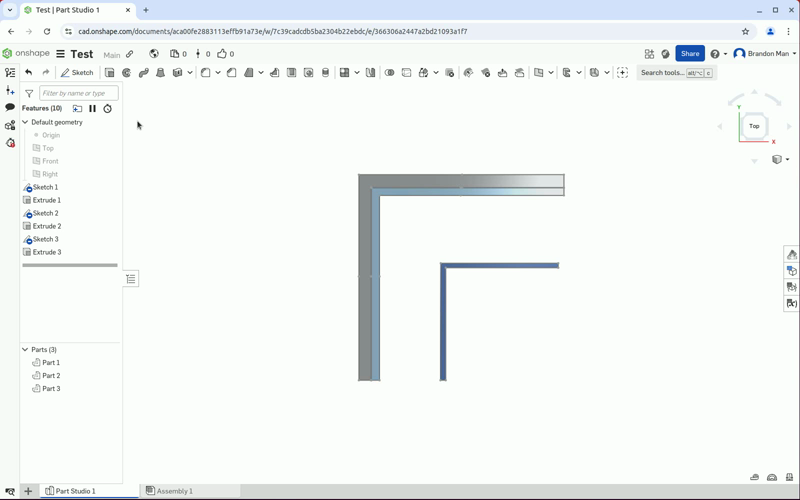
key(shift+h)
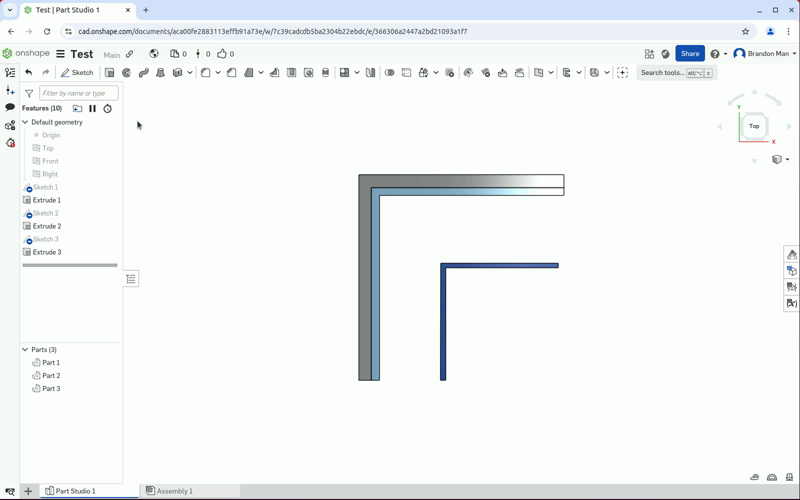
mouse_move(73, 189)
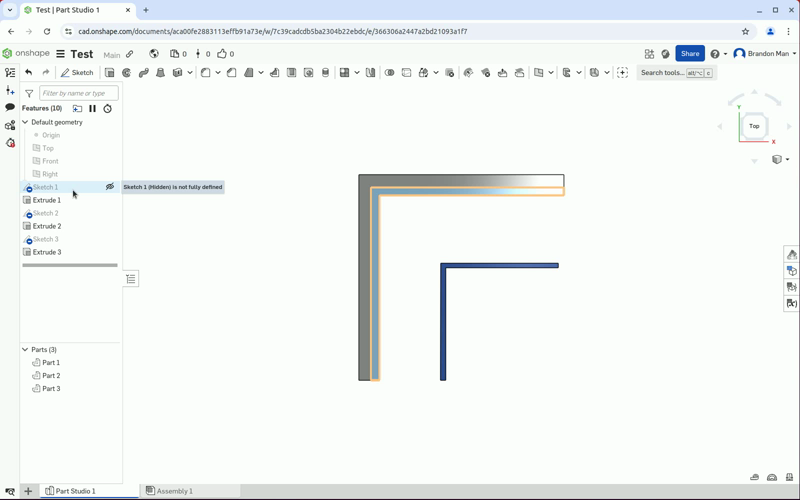
click(73, 189)
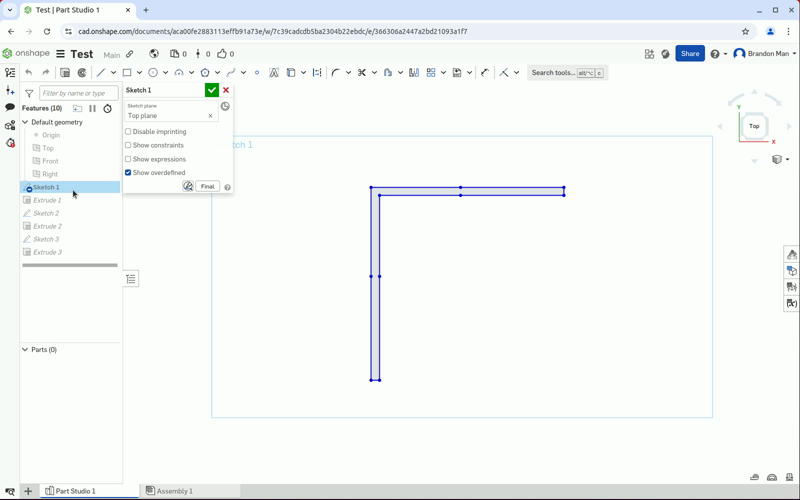
mouse_move(229, 92)
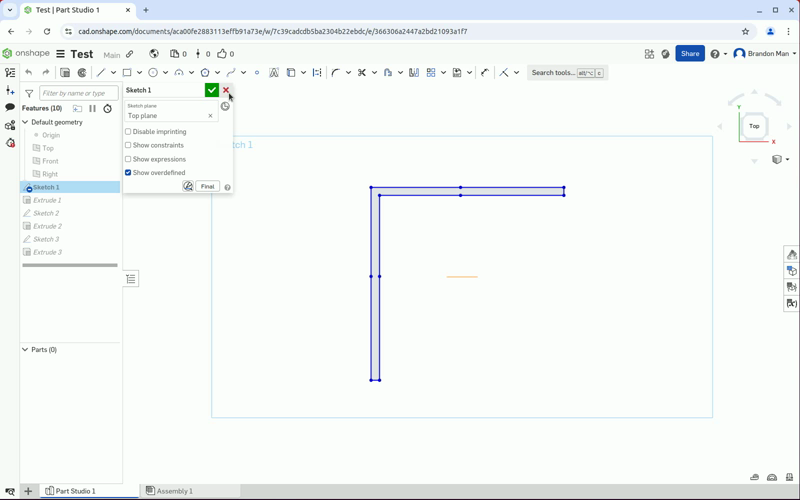
click(229, 92)
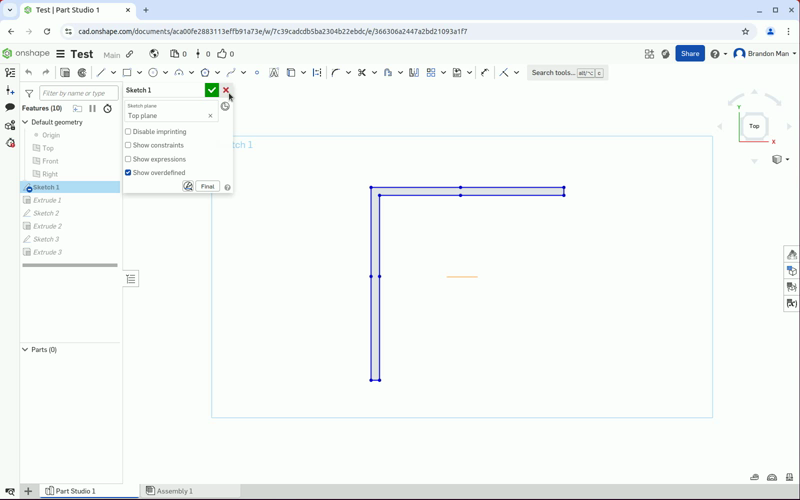
key(shift+s)
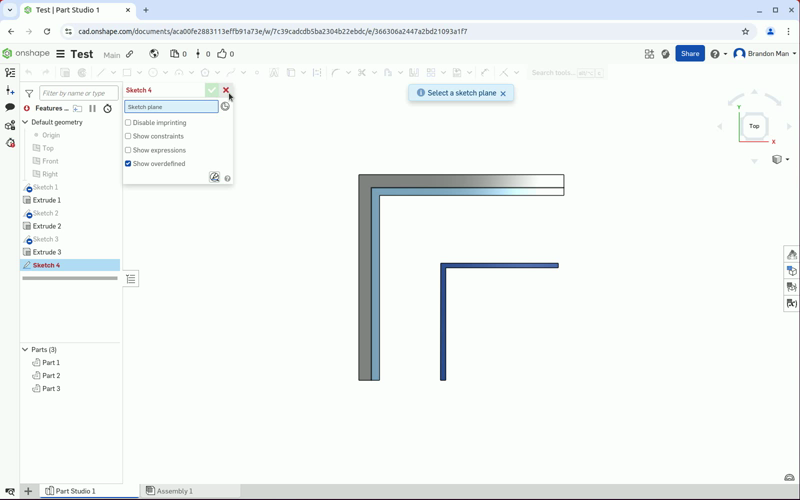
mouse_move(73, 150)
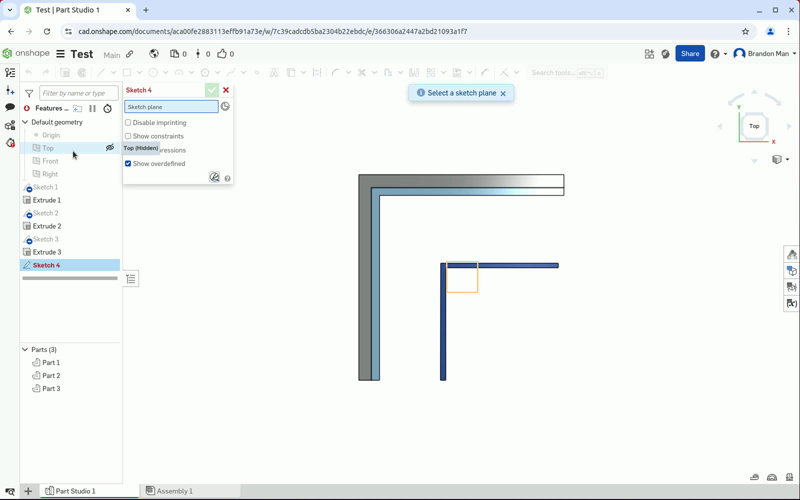
click(73, 150)
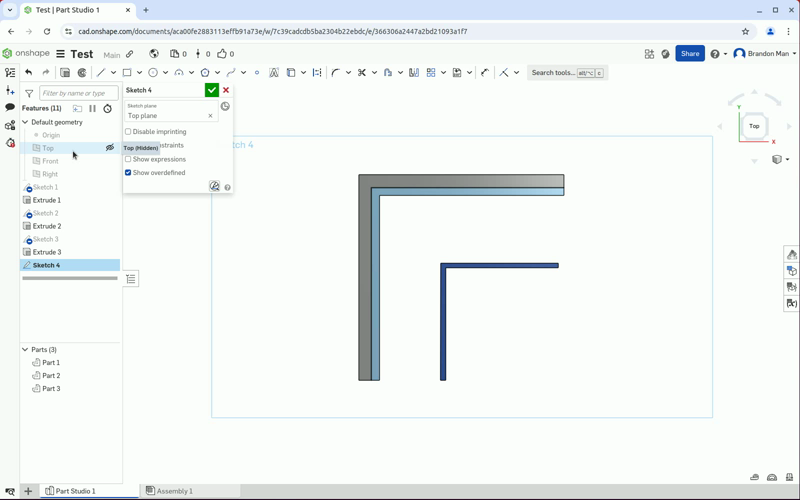
mouse_move(73, 352)
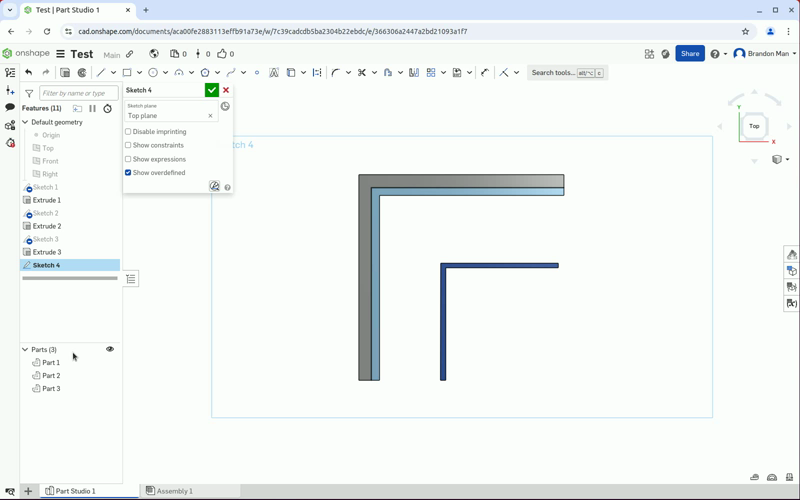
key(y)
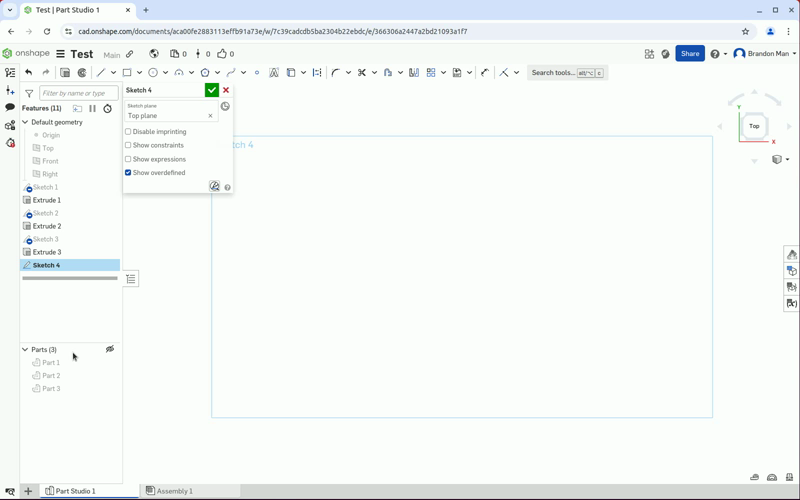
key(l)
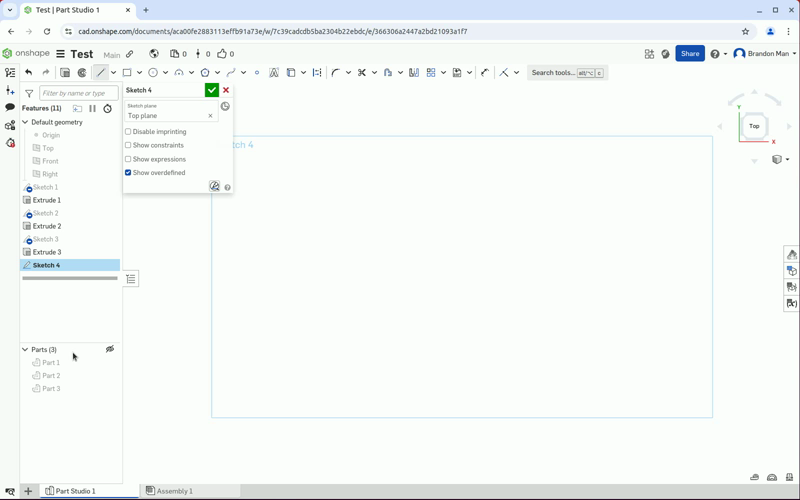
key_down(shift)
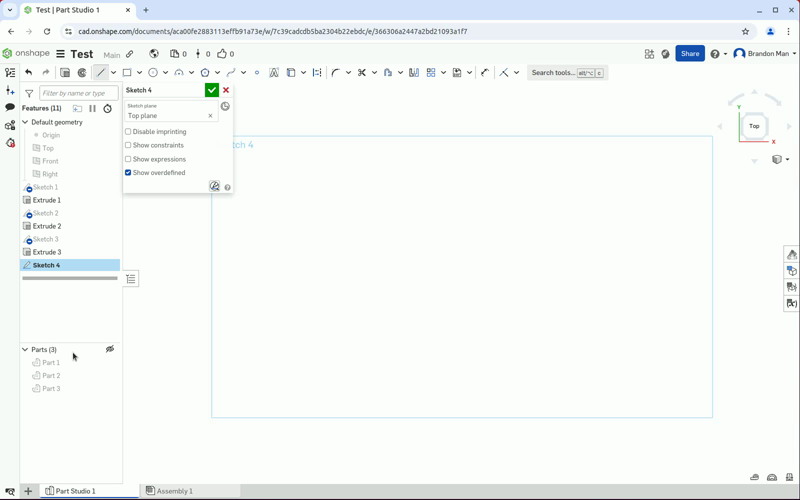
mouse_move(445, 380)
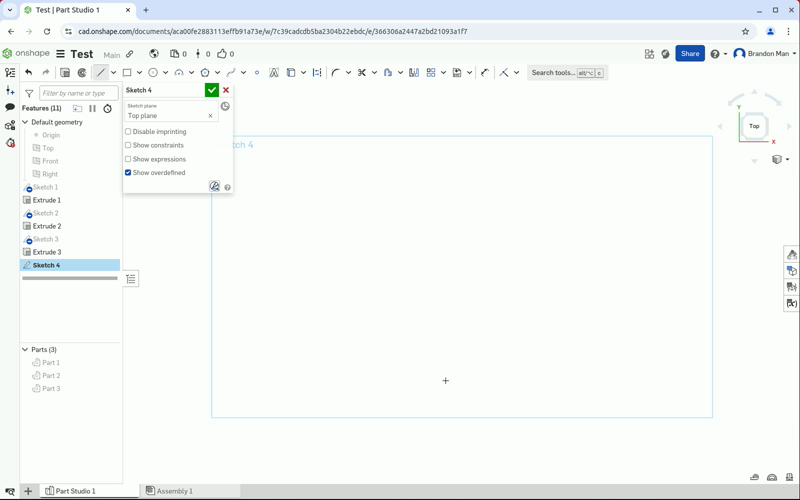
click(445, 380)
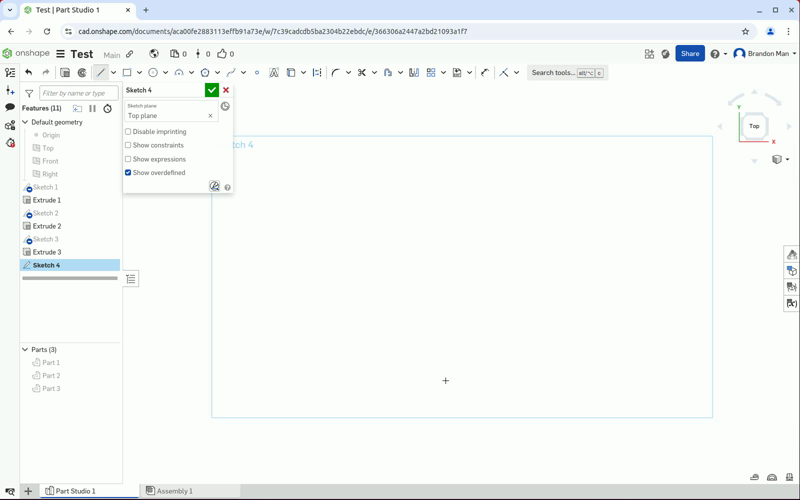
key_up(shift)
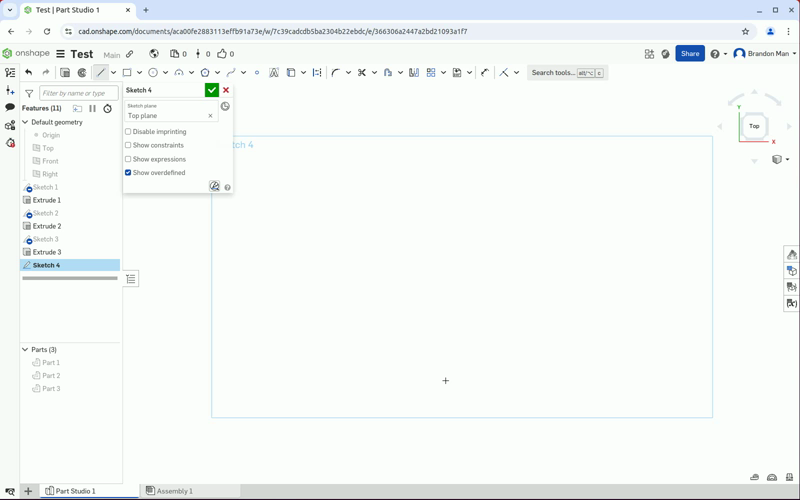
key_down(shift)
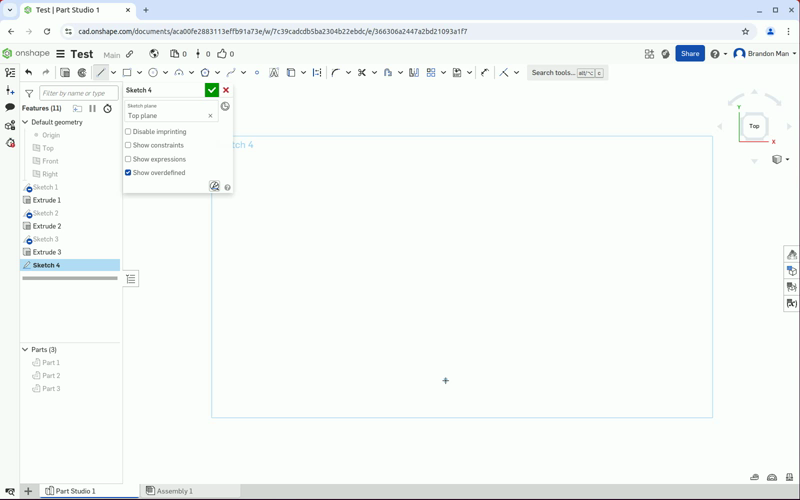
mouse_move(475, 380)
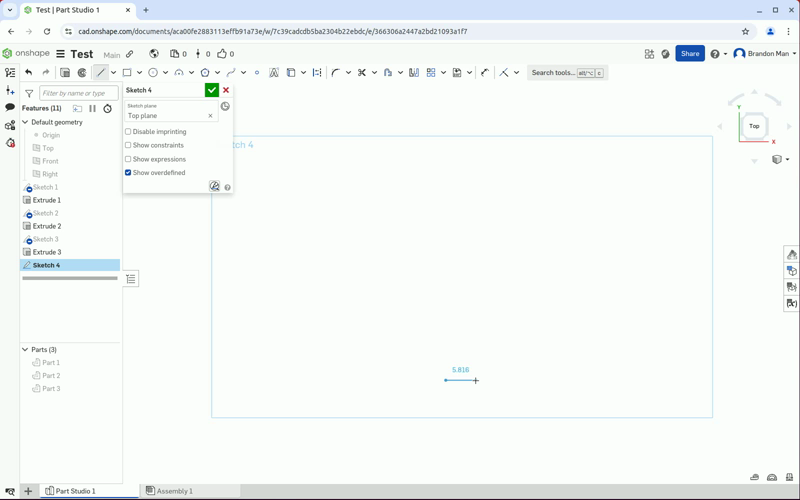
mouse_move(460, 380)
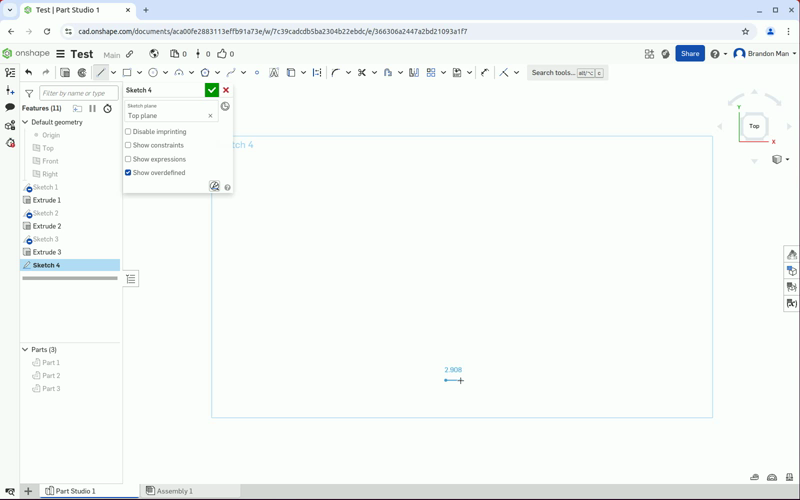
click(460, 380)
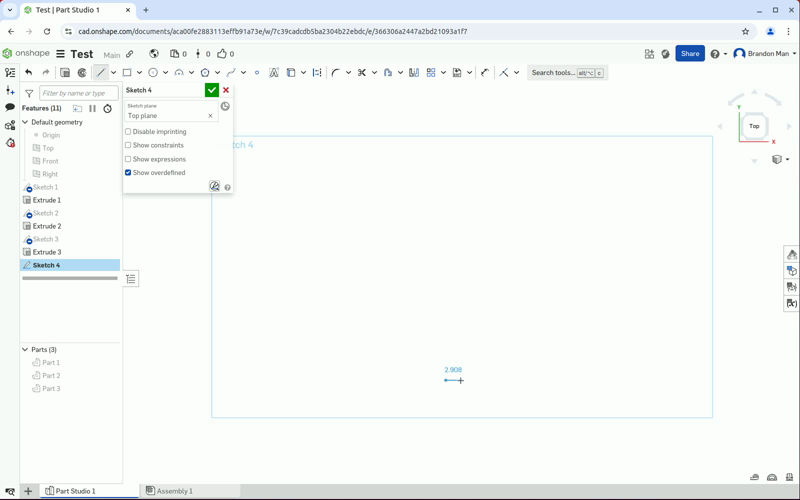
key_up(shift)
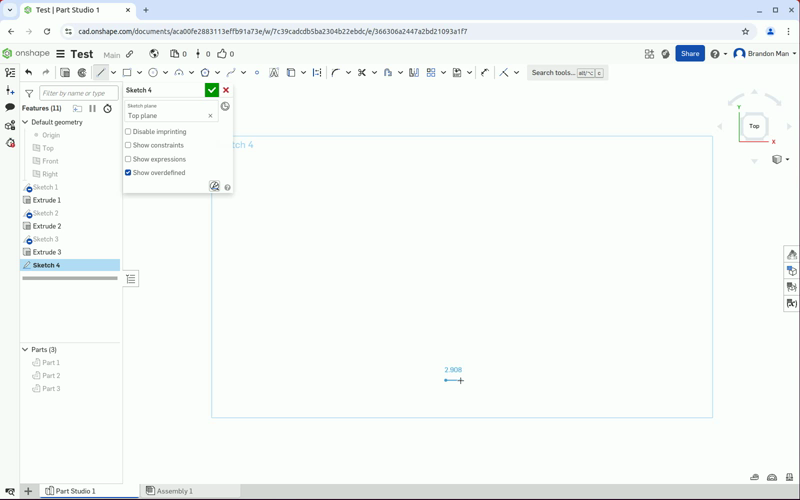
key_down(shift)
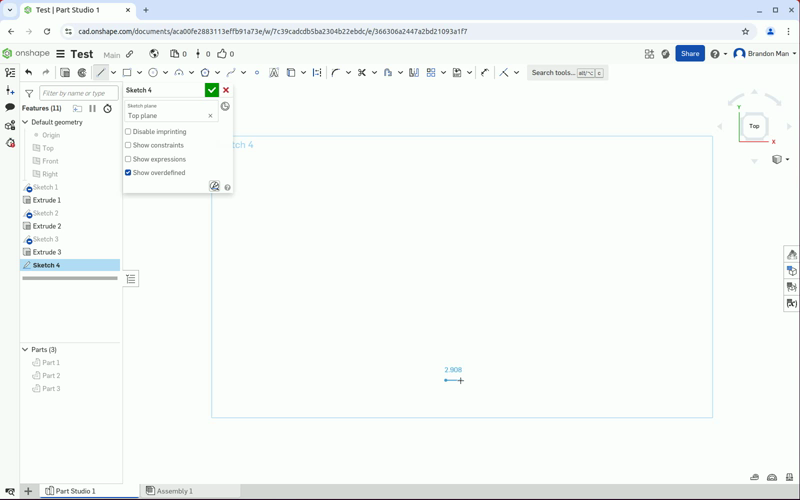
mouse_move(460, 282)
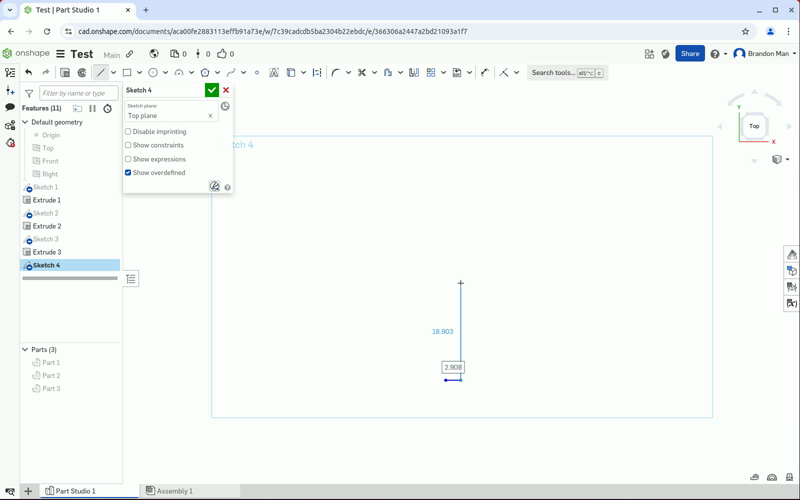
click(460, 282)
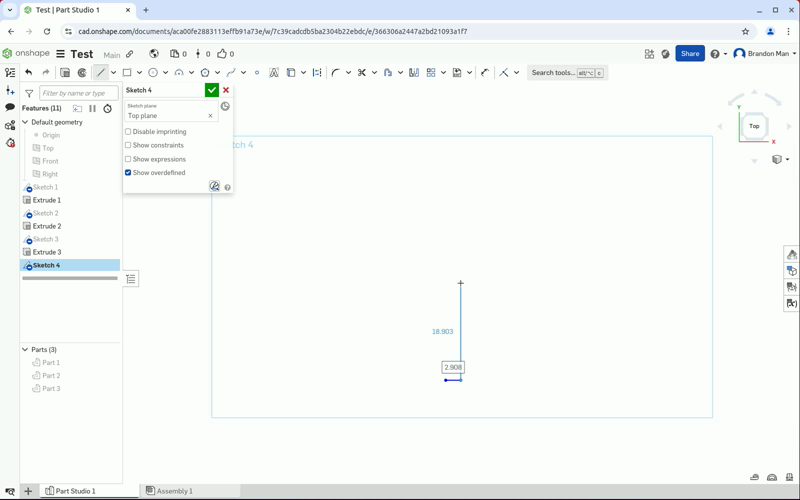
key_up(shift)
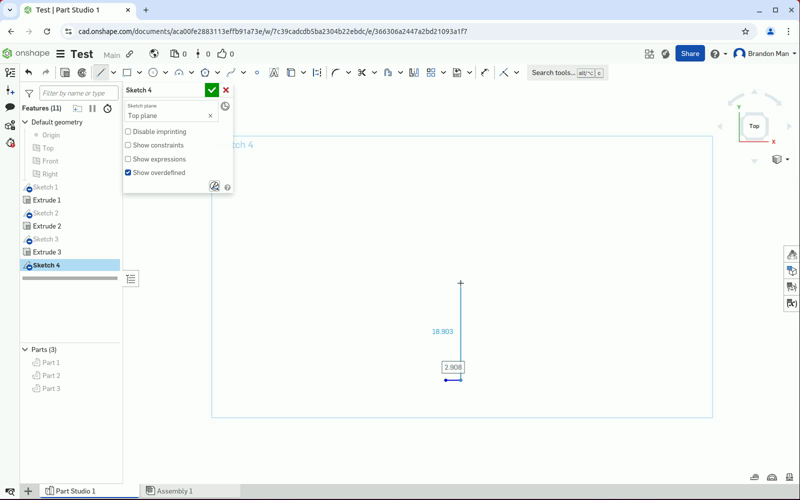
key_down(shift)
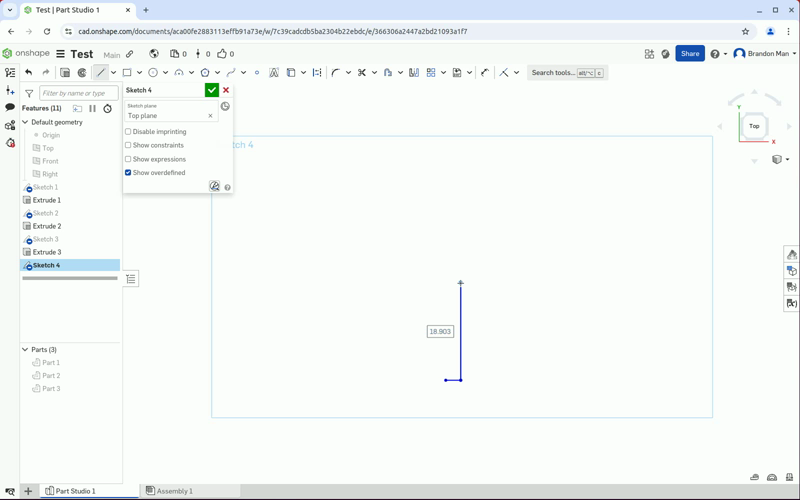
mouse_move(558, 282)
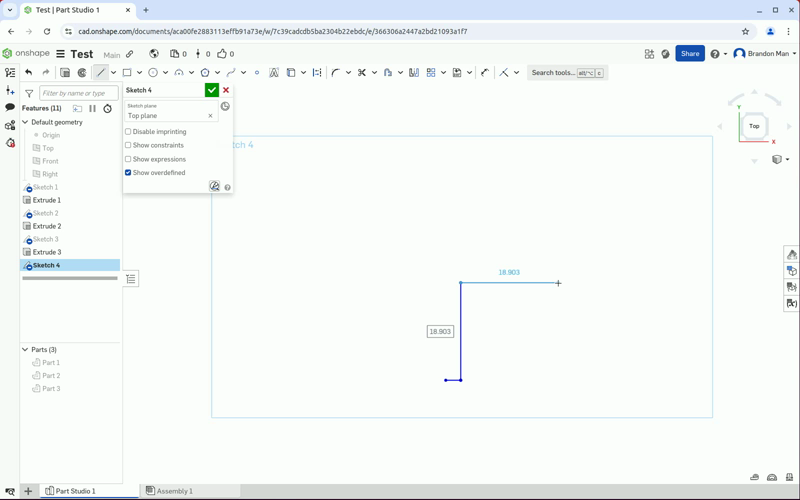
click(558, 282)
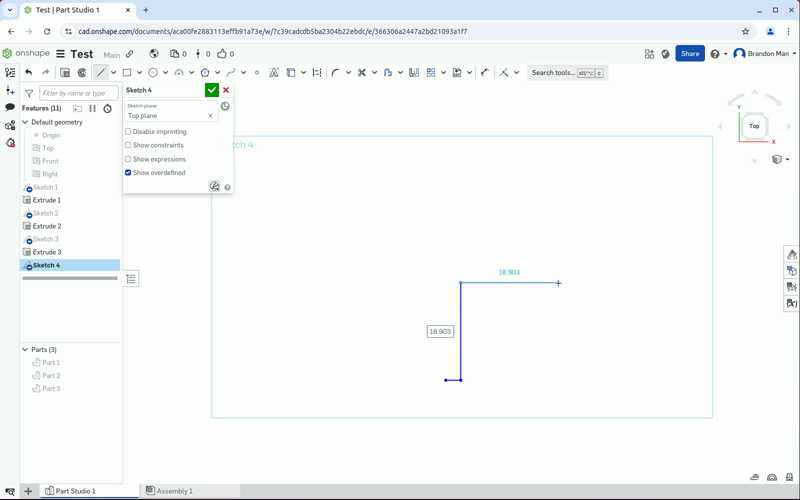
key_up(shift)
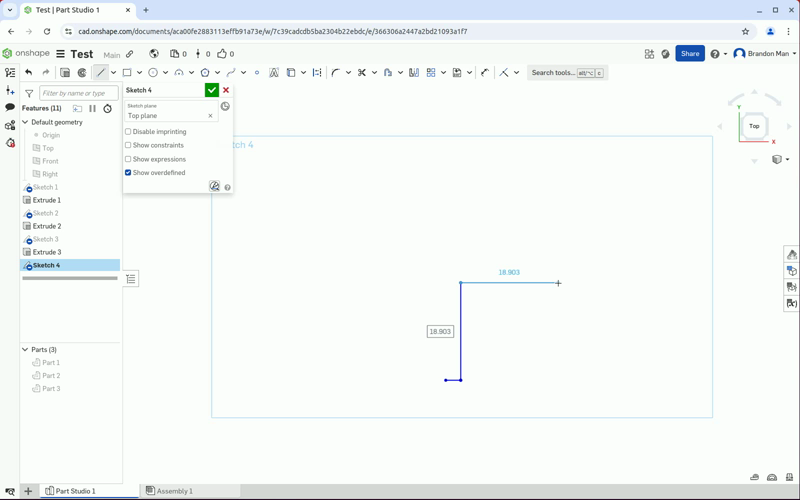
key_down(shift)
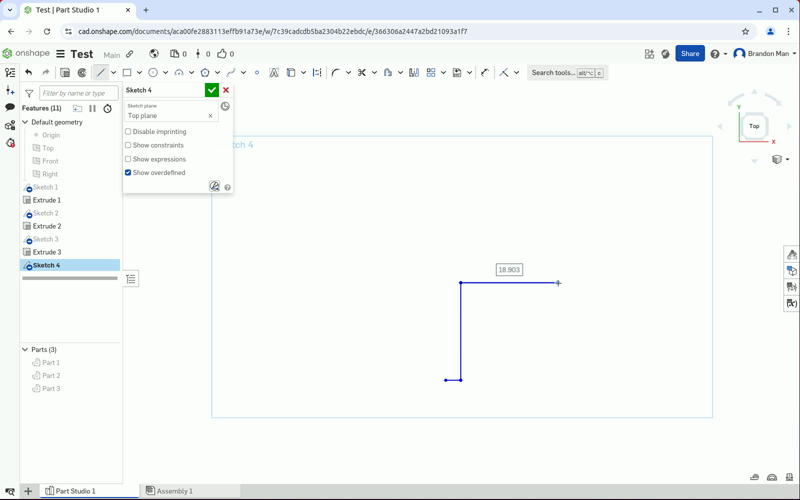
mouse_move(588, 282)
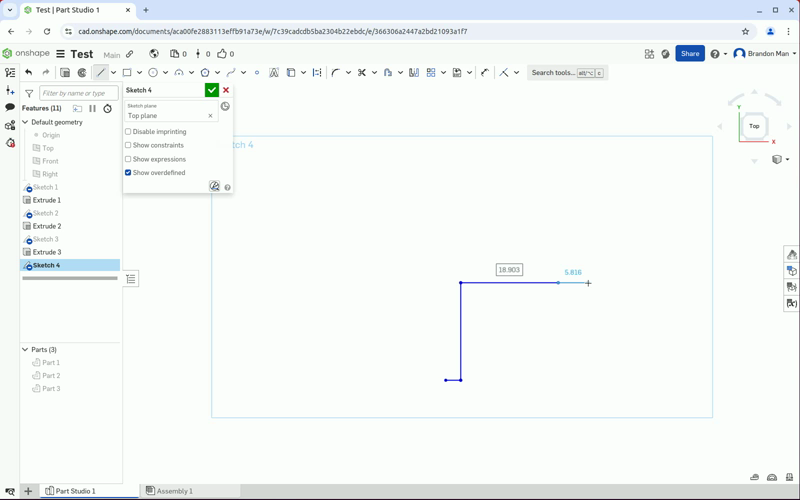
mouse_move(558, 267)
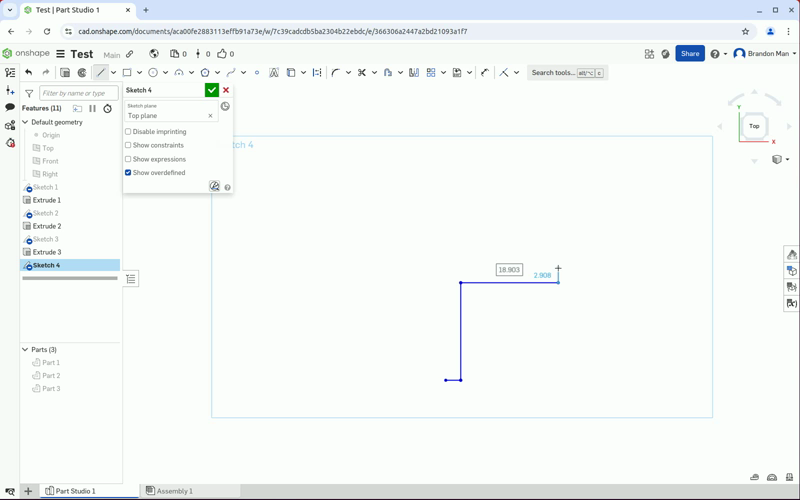
click(558, 267)
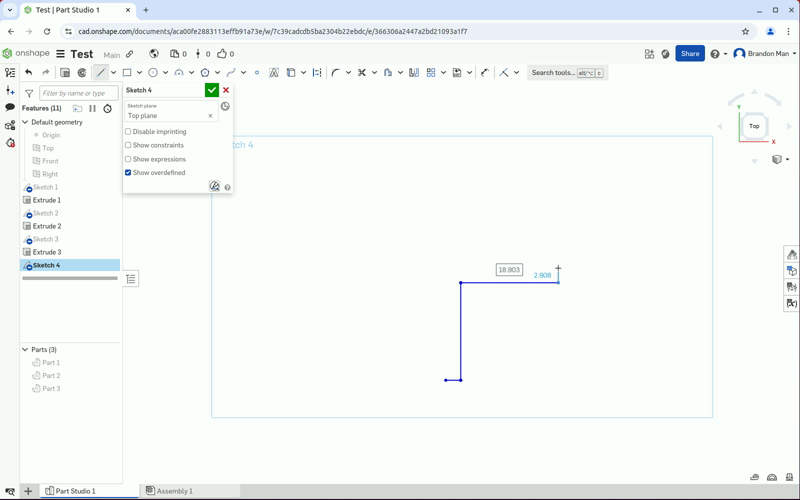
key_up(shift)
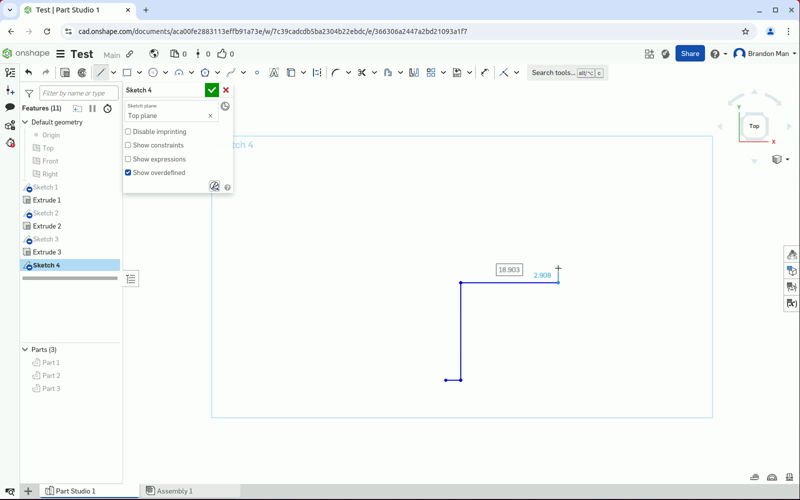
key_down(shift)
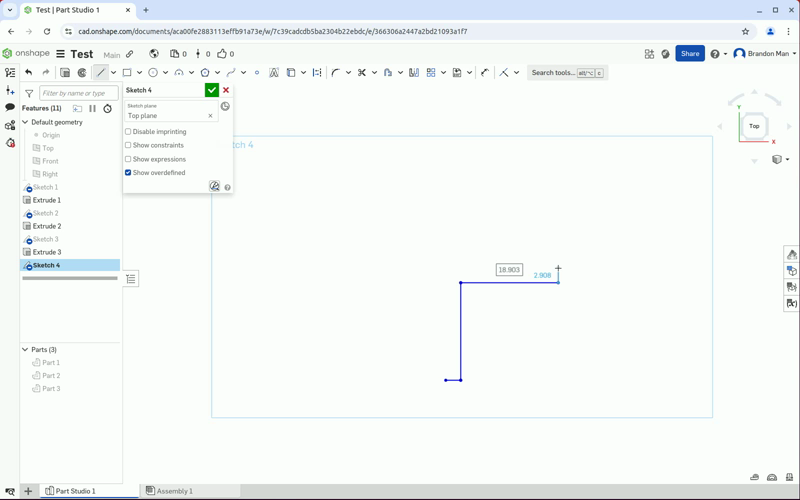
mouse_move(445, 267)
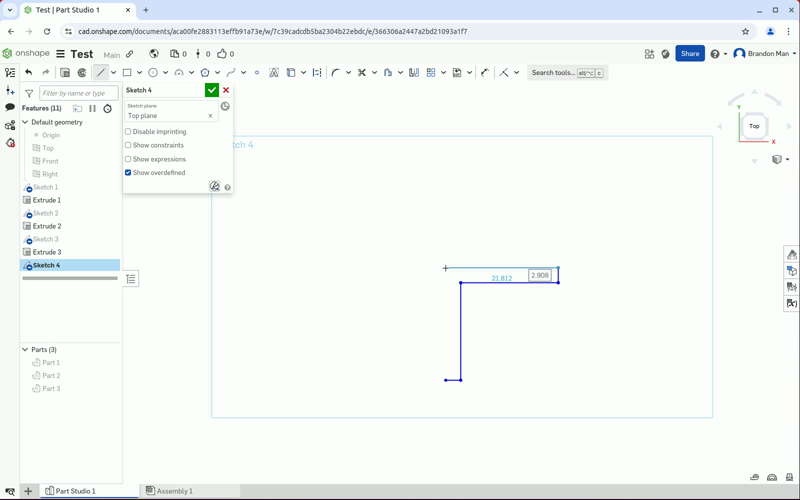
click(445, 267)
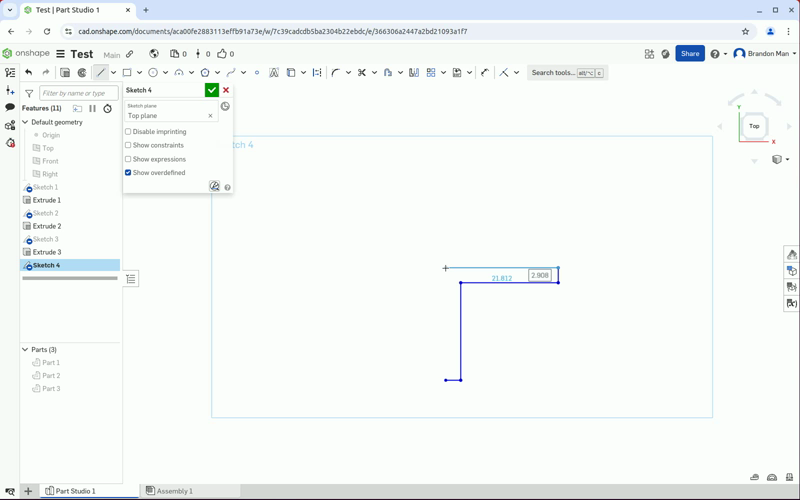
key_up(shift)
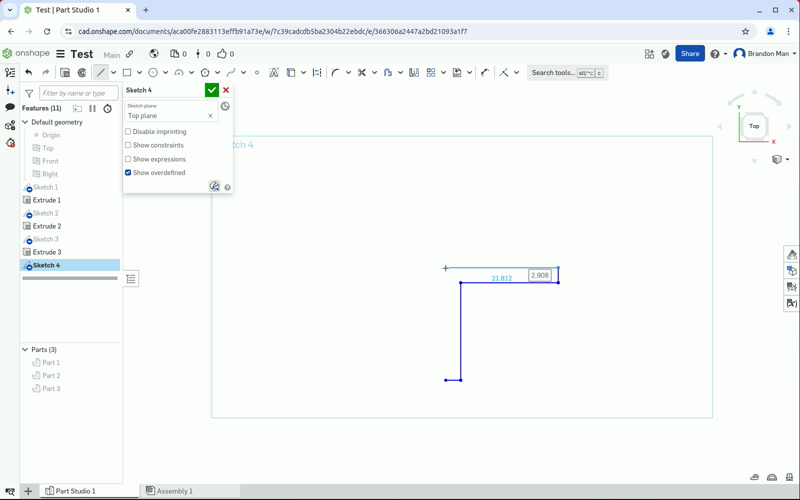
key_down(shift)
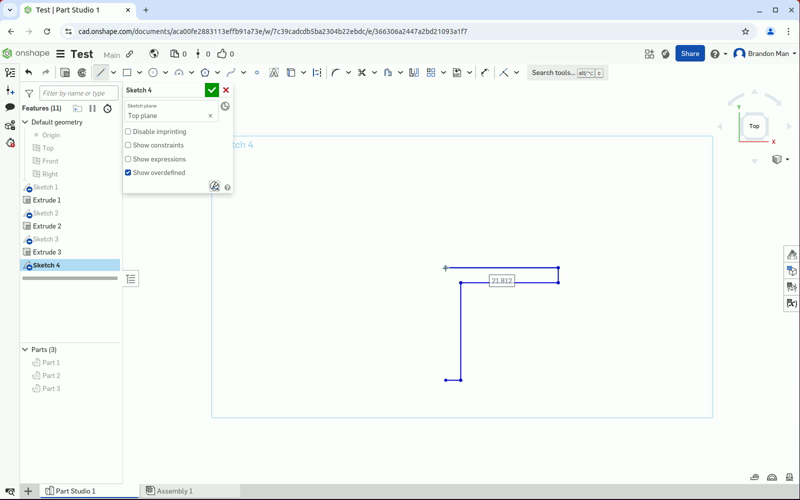
mouse_move(445, 380)
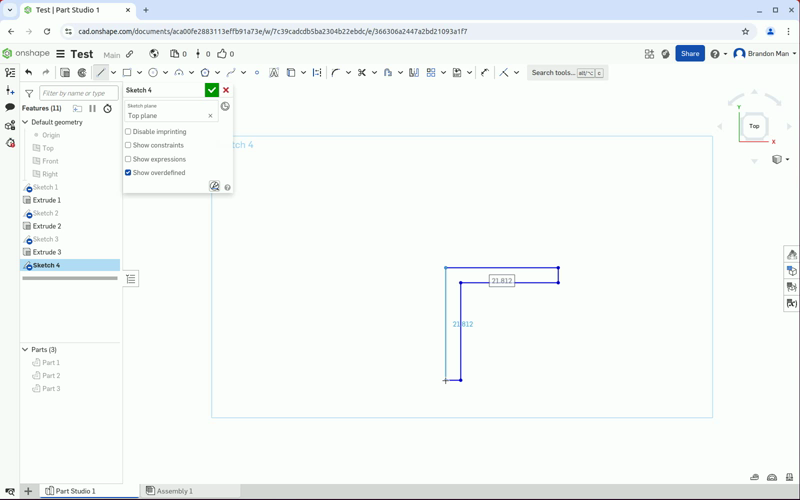
key_up(shift)
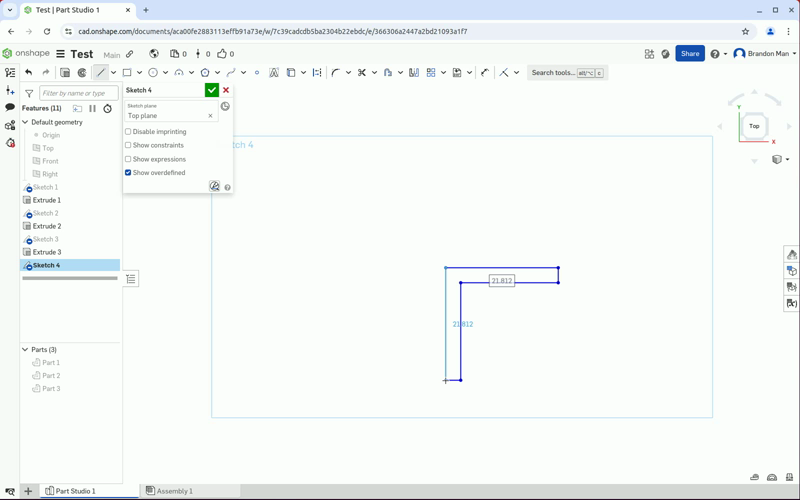
click(445, 380)
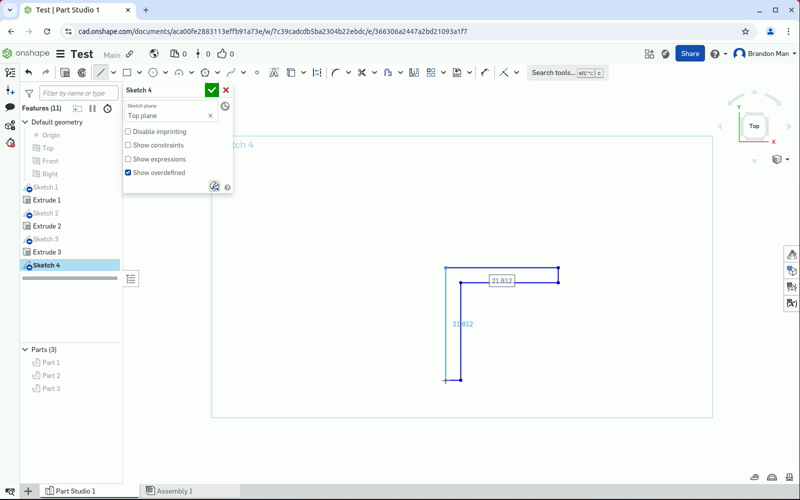
key(esc)
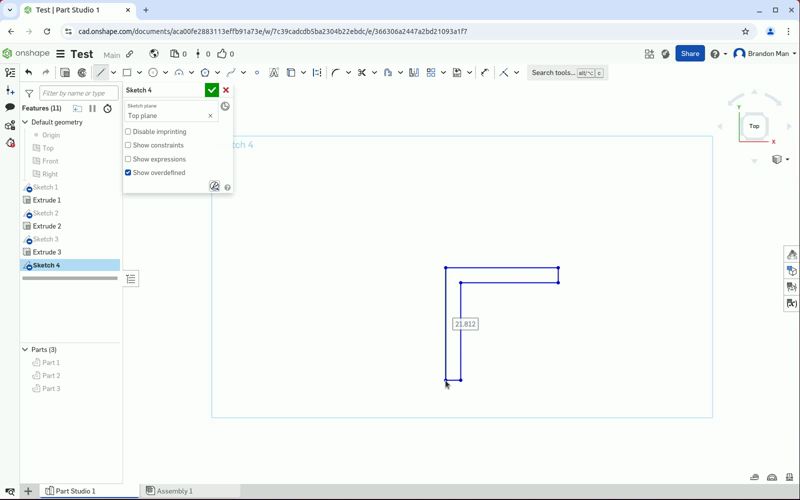
mouse_move(462, 278)
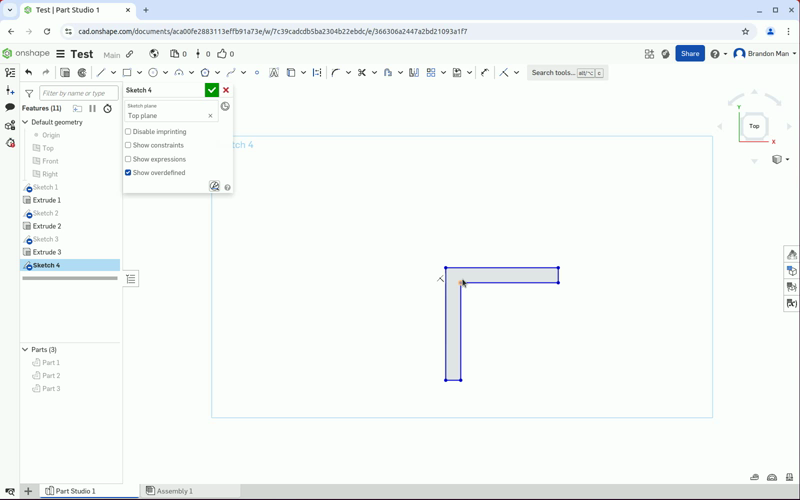
click(462, 278)
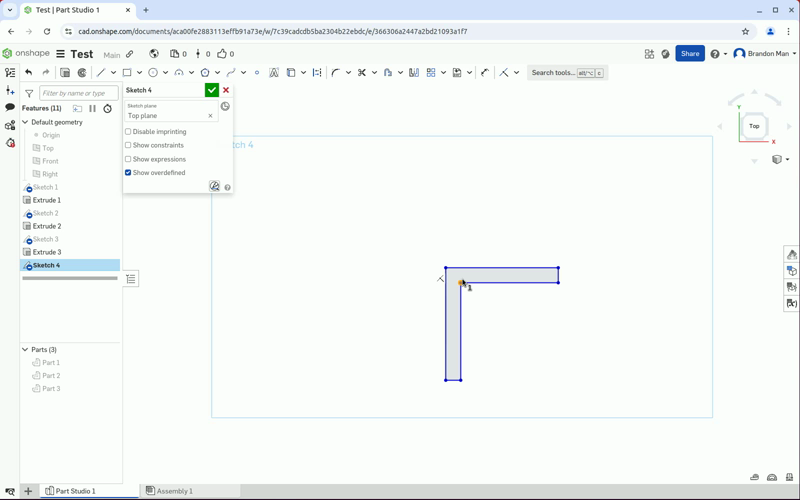
mouse_move(73, 352)
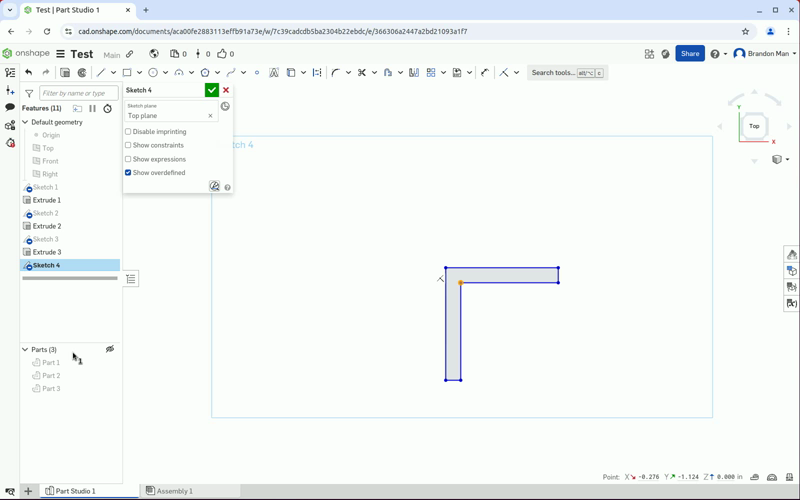
key(shift+y)
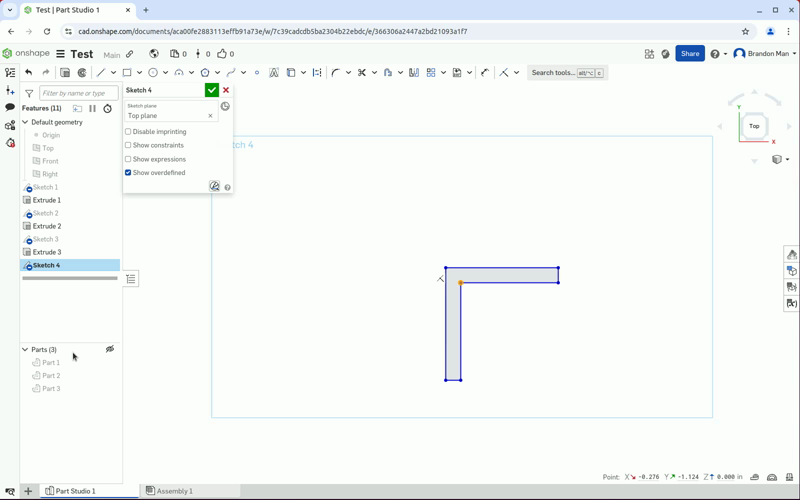
key(shift+e)
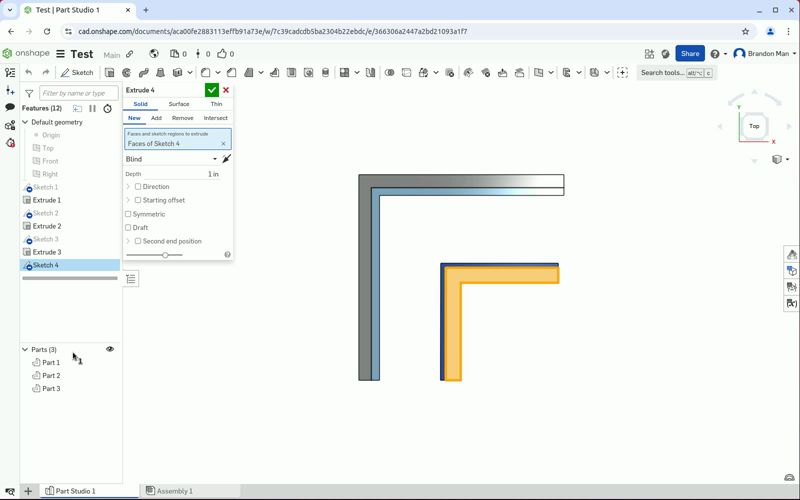
mouse_move(143, 106)
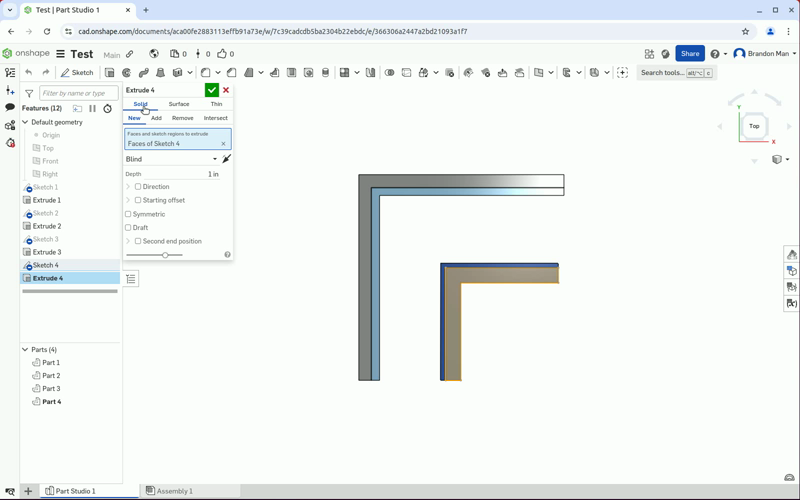
click(143, 106)
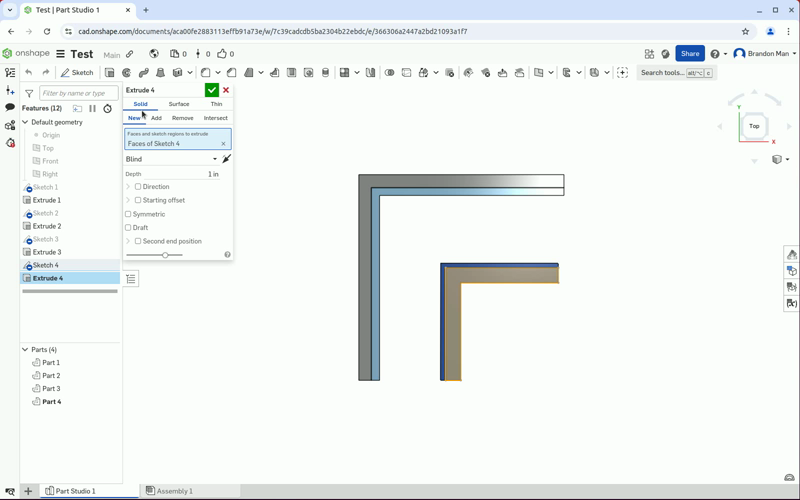
mouse_move(137, 120)
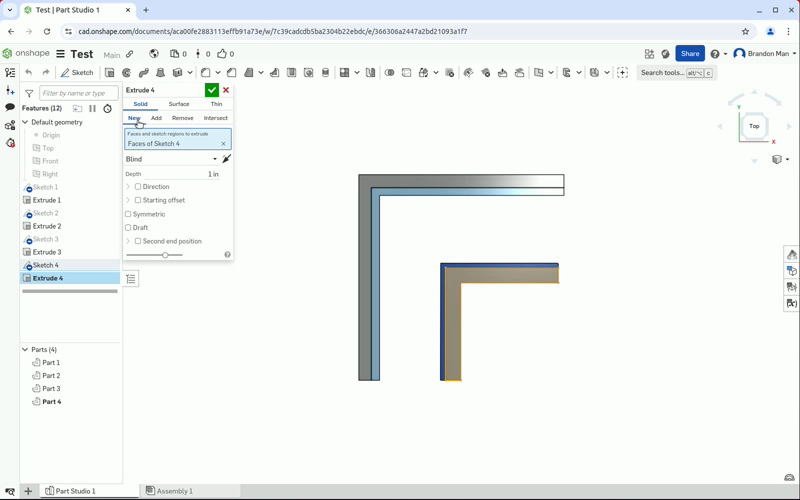
click(137, 120)
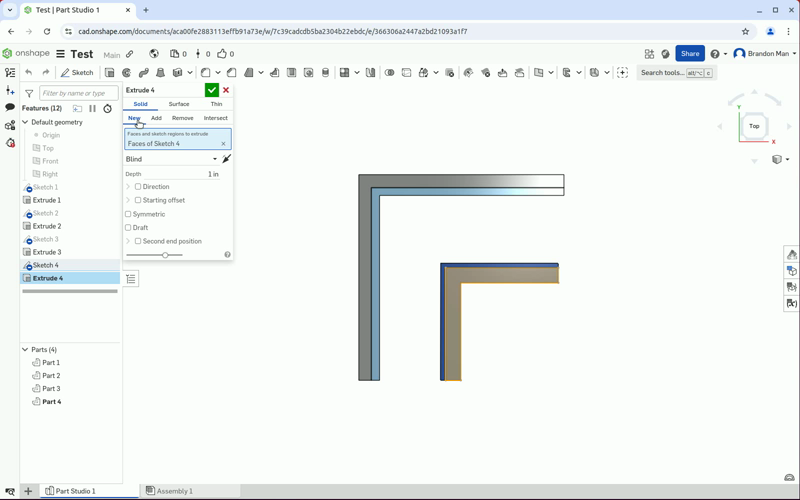
key(tab, 4)
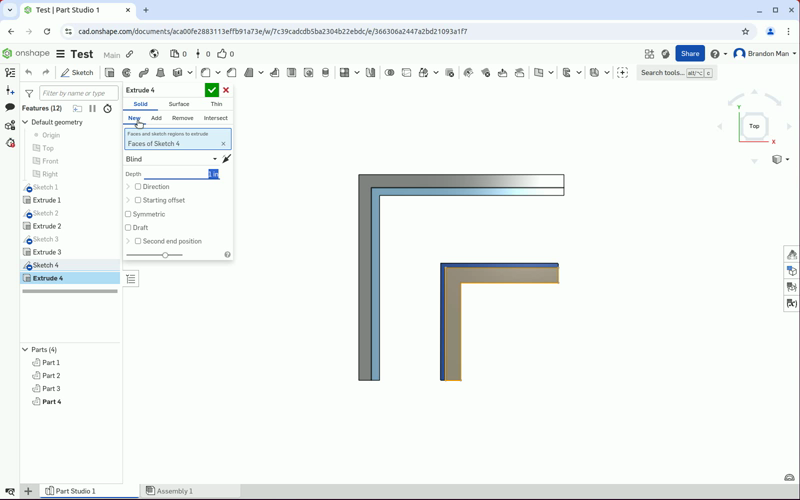
text(-23.108)
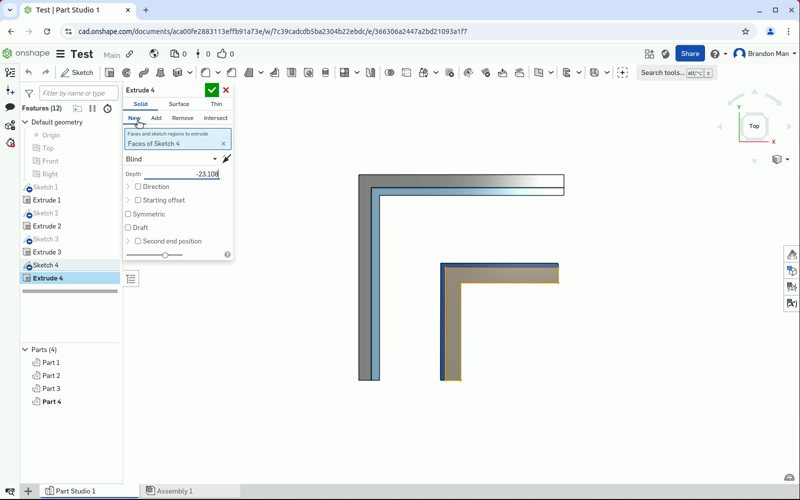
key(enter)
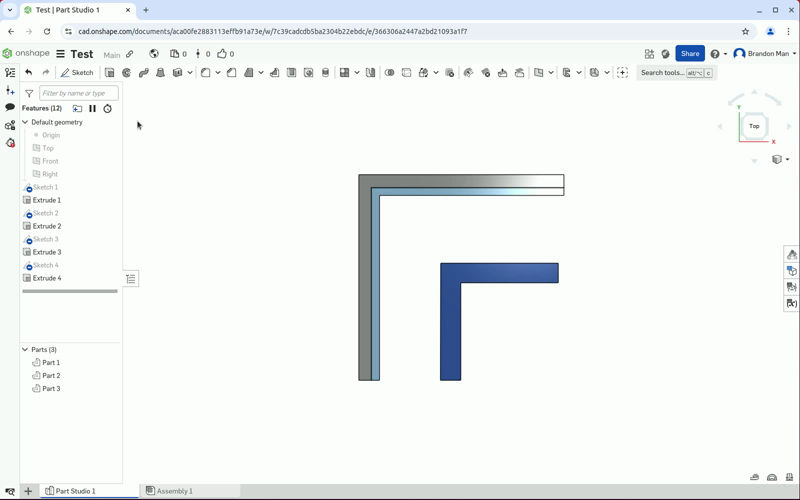
key(shift+h)
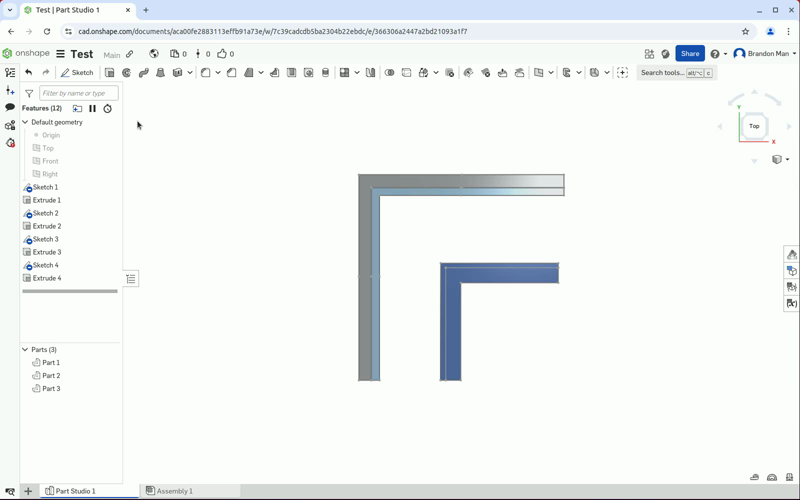
key(shift+h)
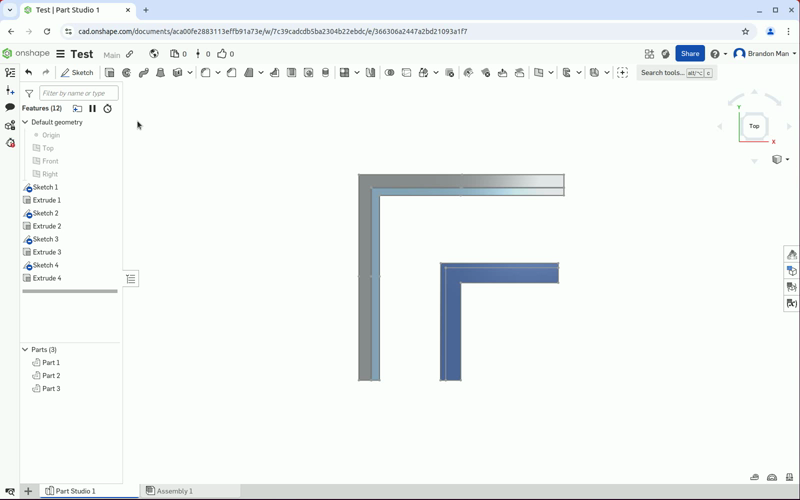
key(shift+7)
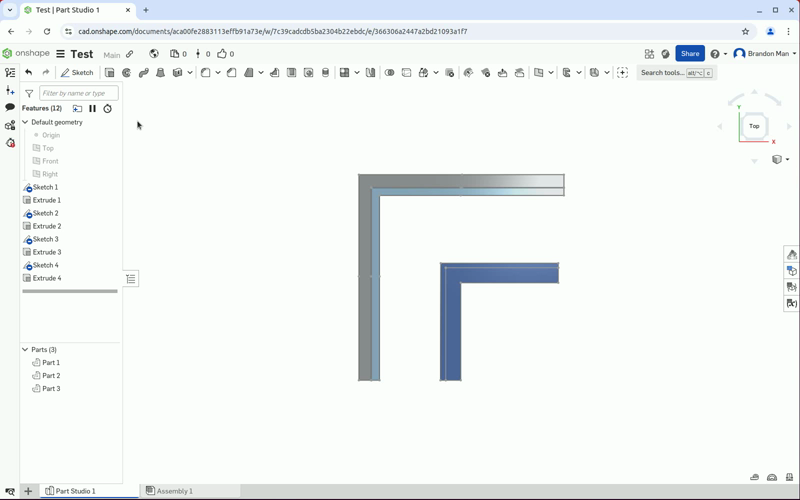
key(up, 3)
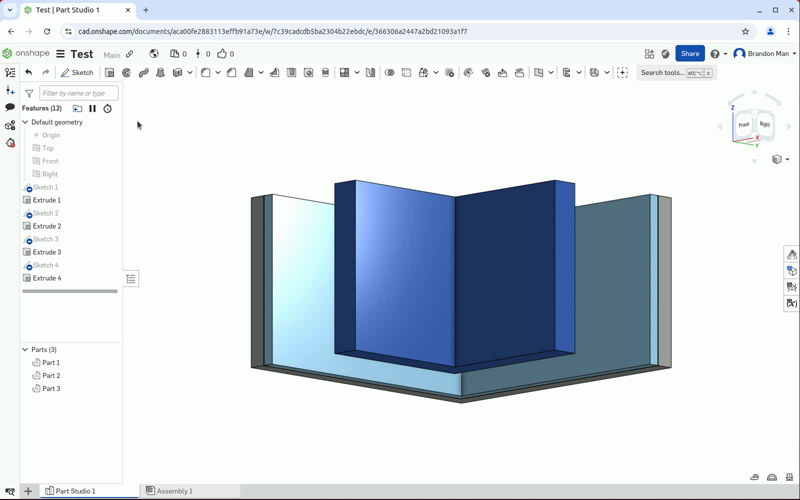
key(left, 3)
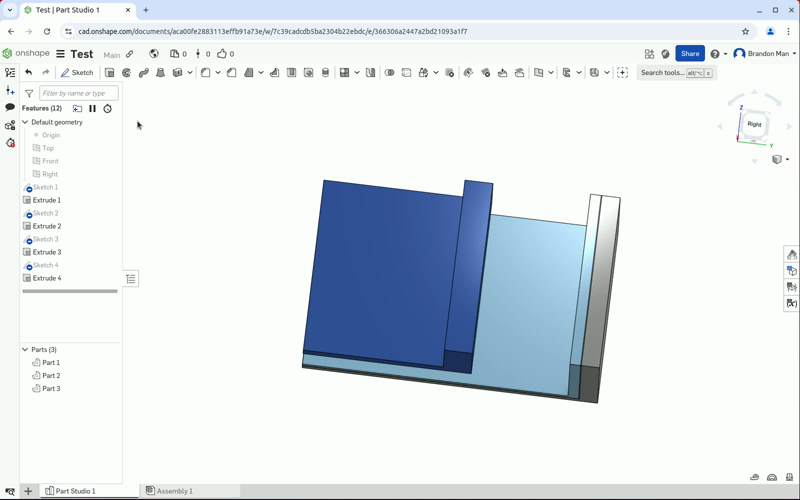
key(right, 3)
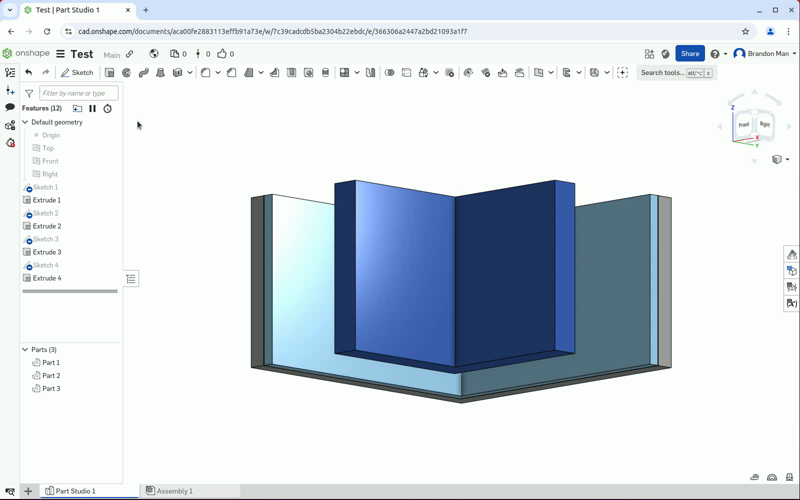
key(down, 3)
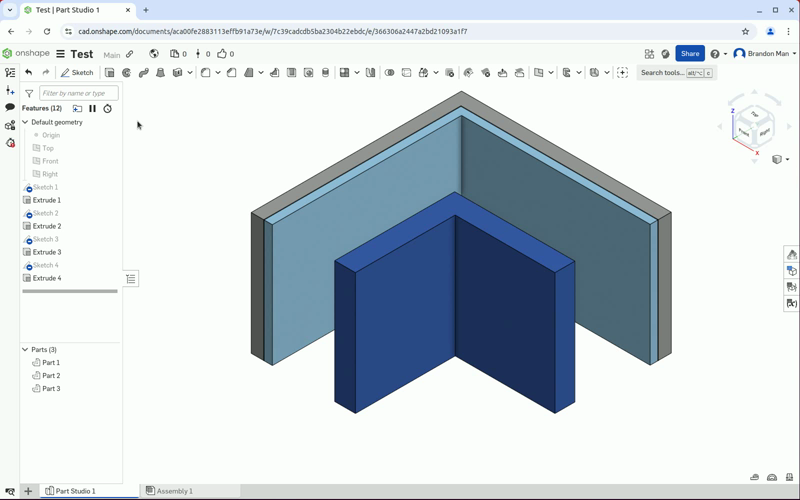
mouse_move(73, 189)
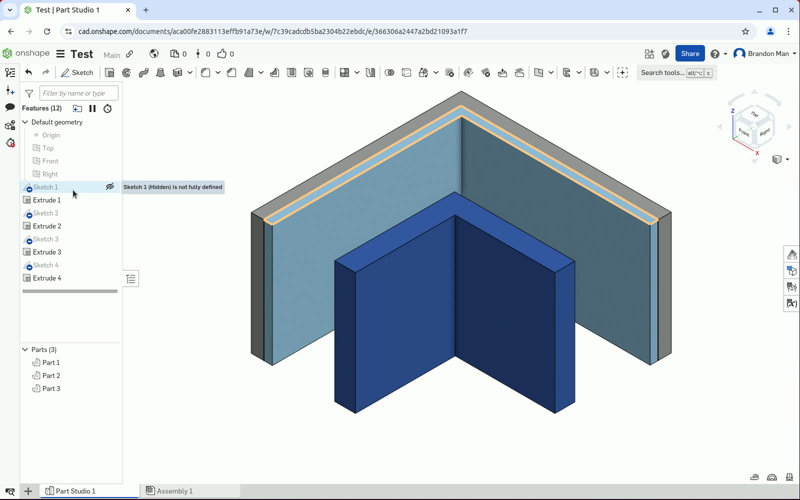
click(73, 189)